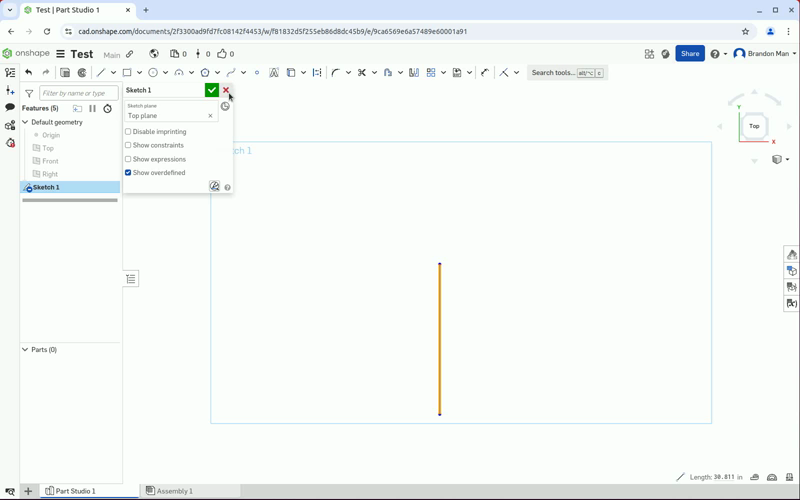
key(shift+h)
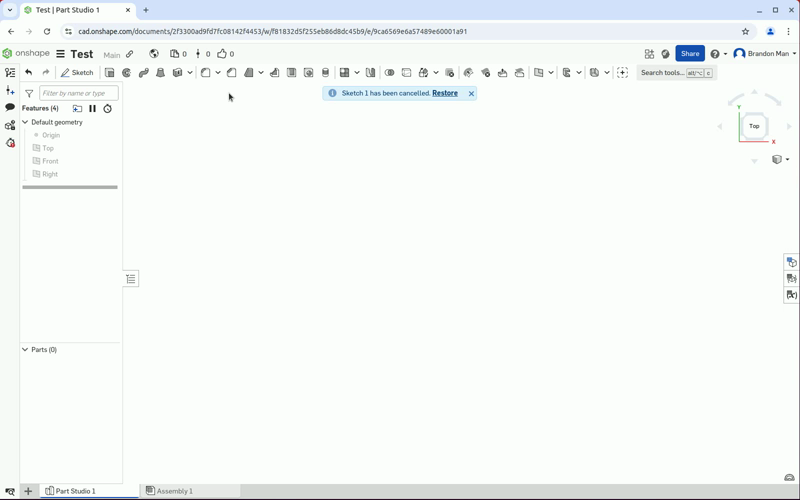
mouse_move(73, 352)
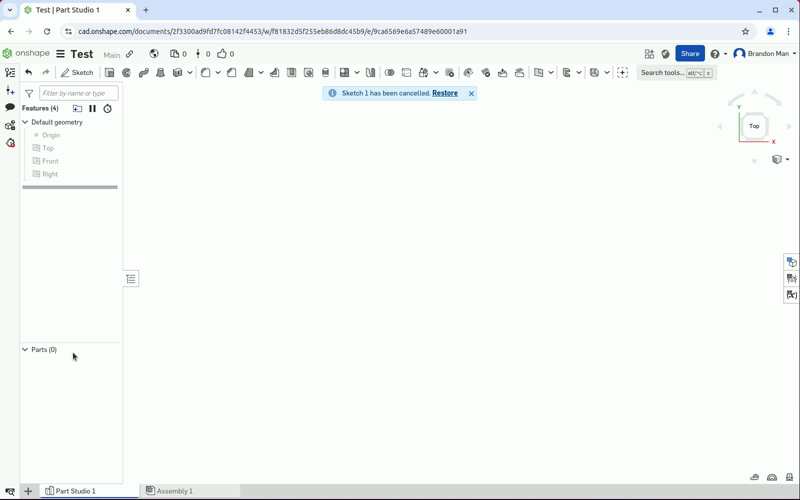
key(y)
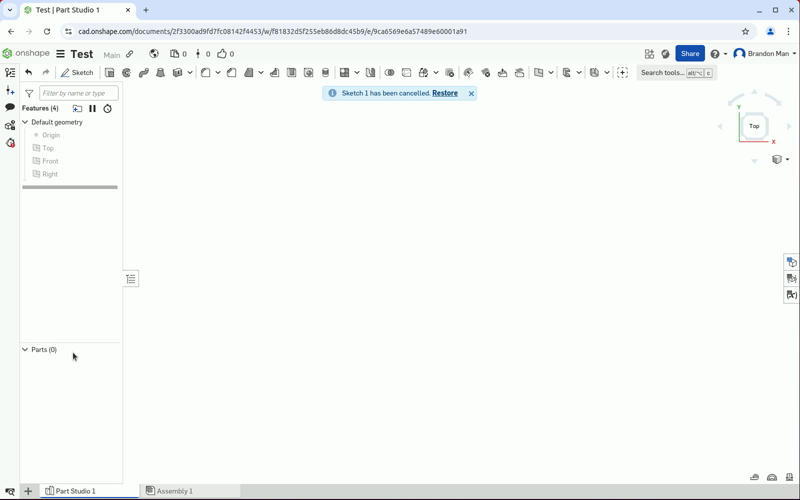
key(shift+p)
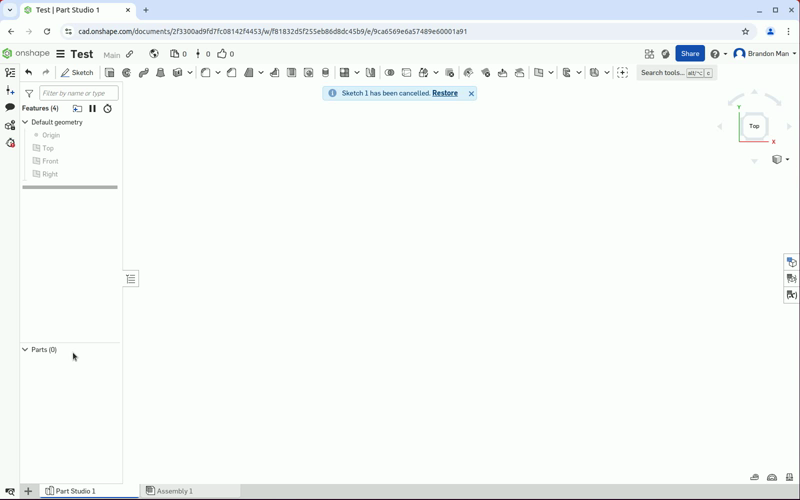
key(space)
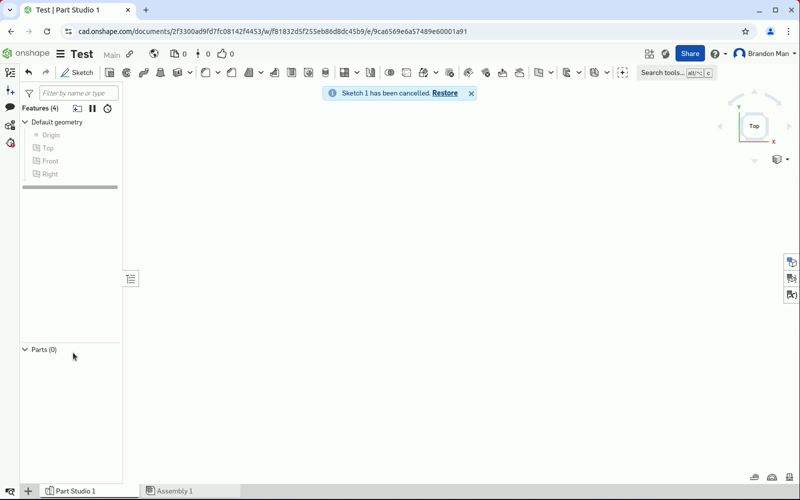
key_down(shift)
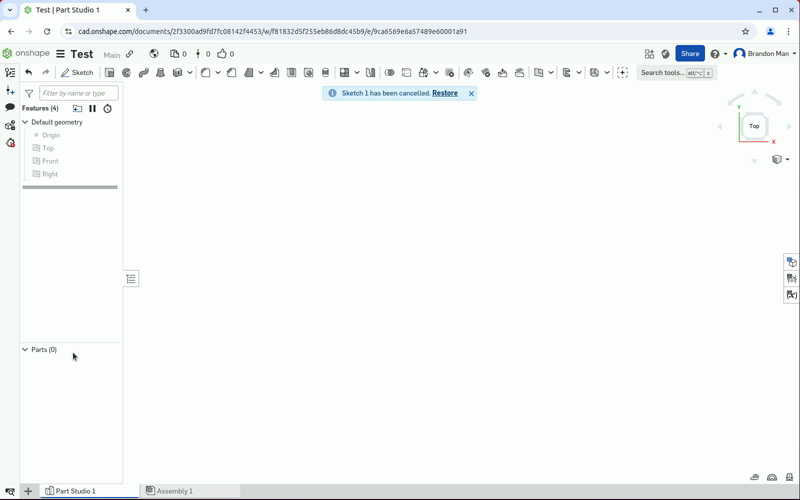
key(up)
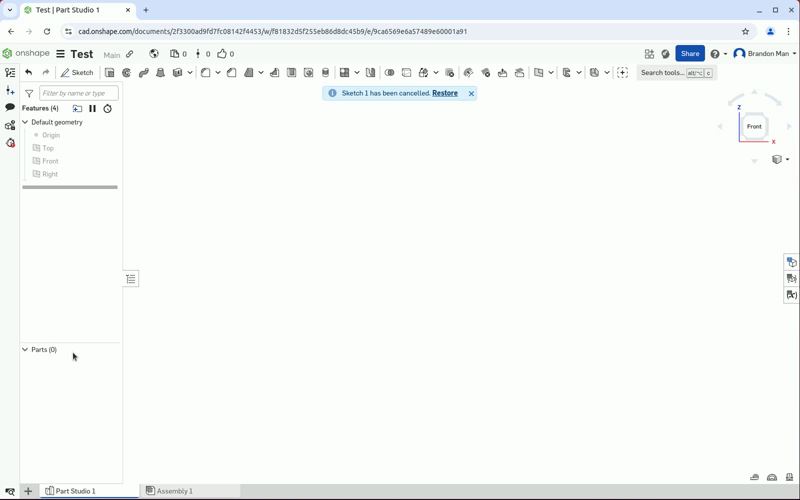
key_up(shift)
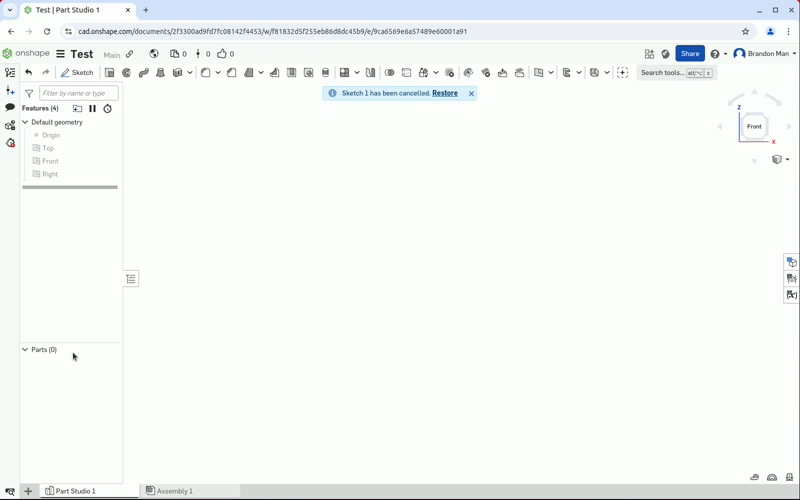
key(space)
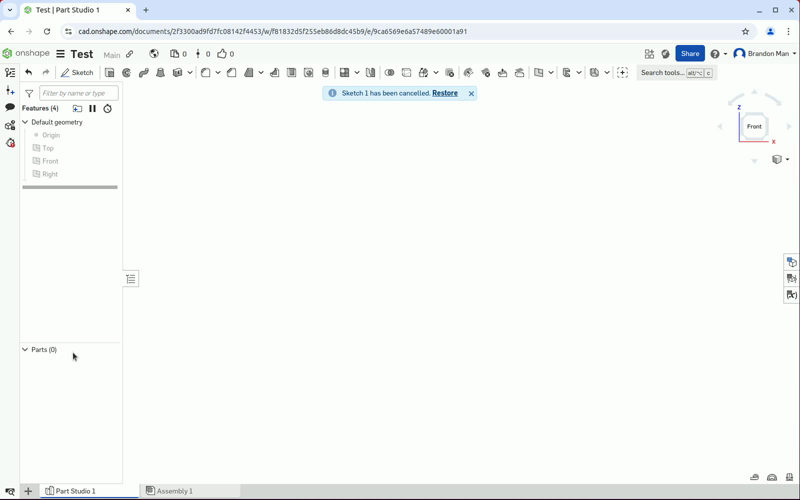
key_down(shift)
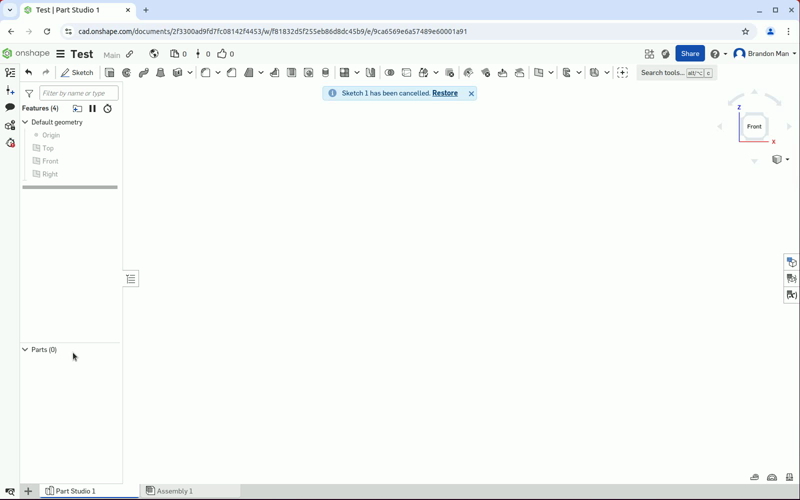
key(left)
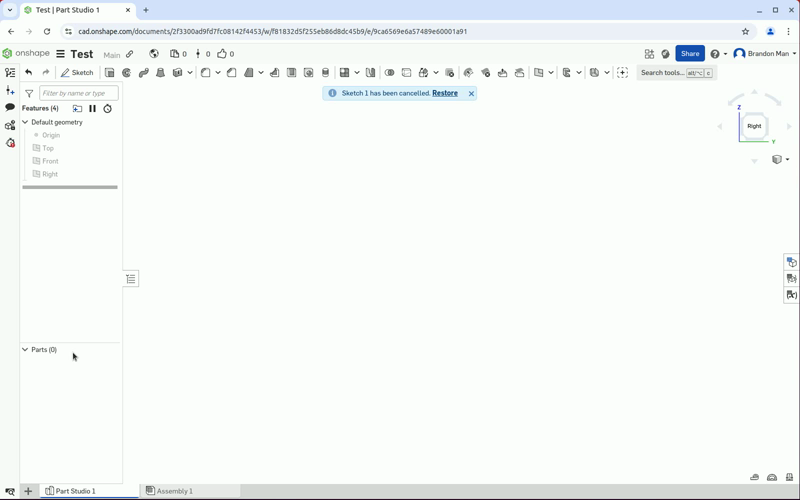
key_up(shift)
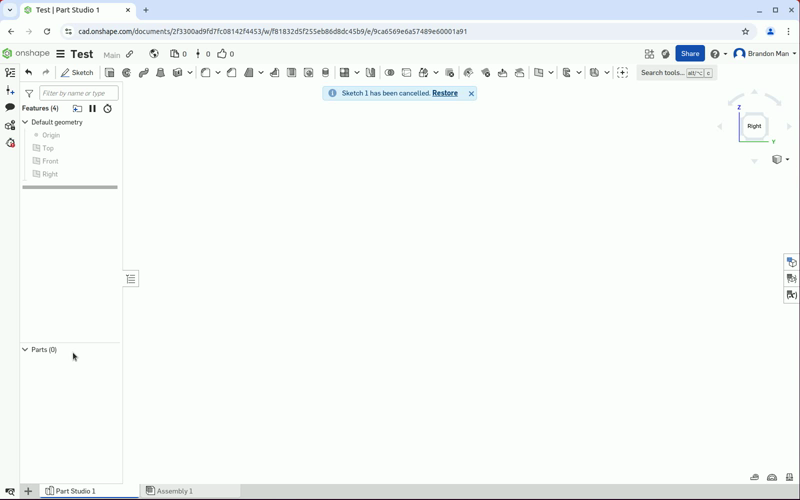
mouse_move(73, 352)
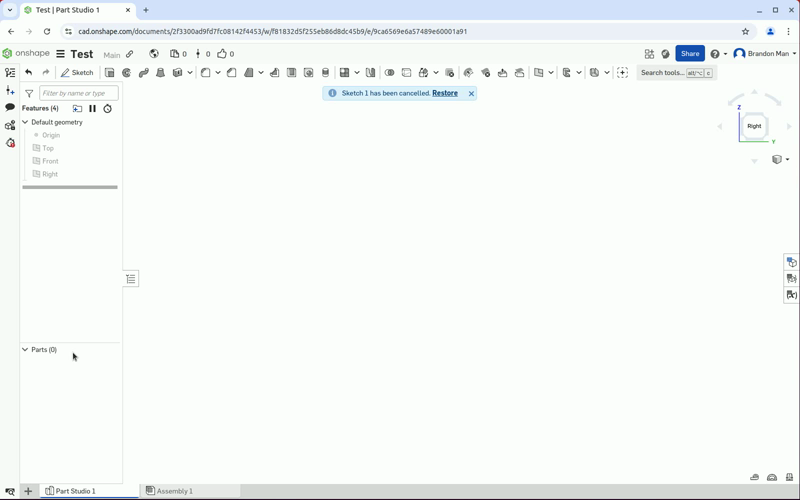
key(shift+y)
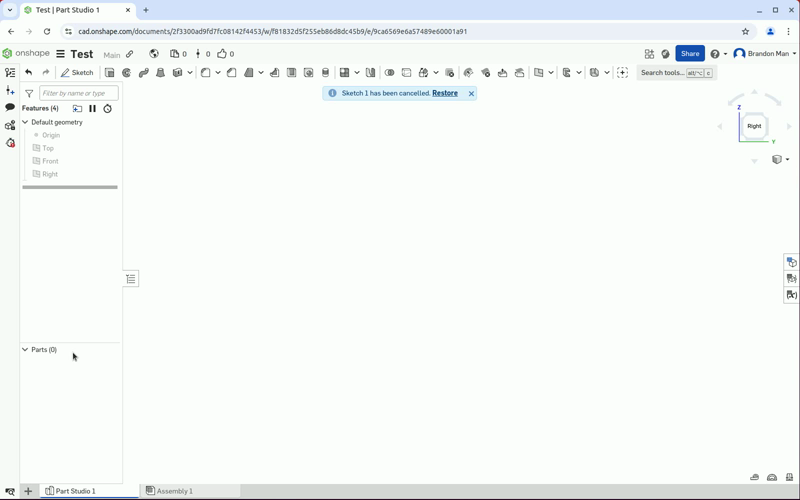
key(shift+s)
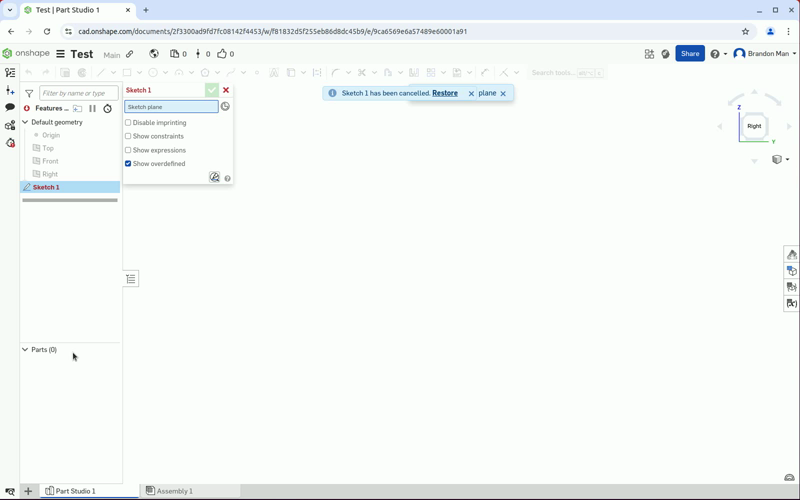
mouse_move(73, 176)
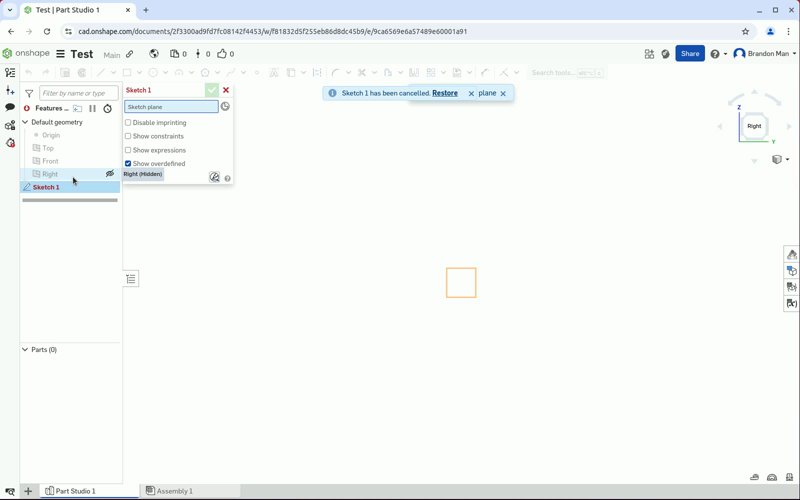
click(73, 176)
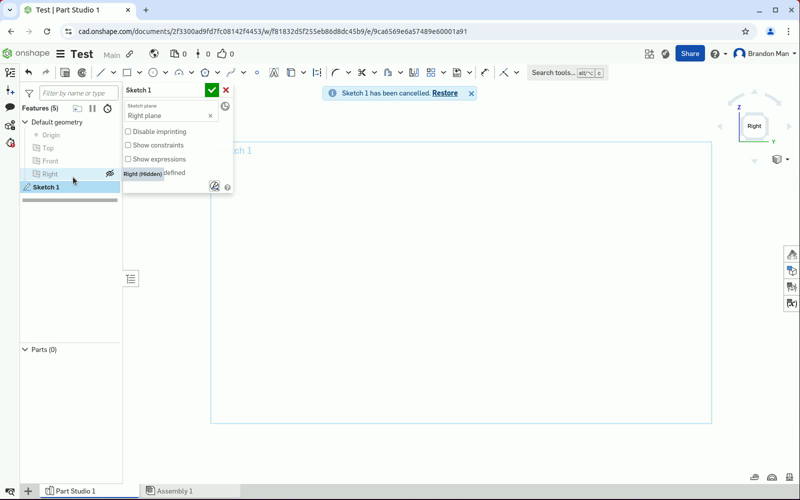
mouse_move(73, 352)
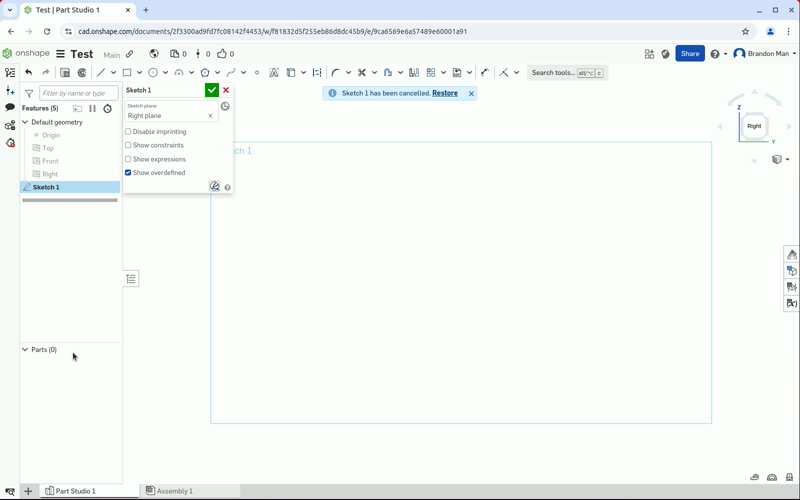
key(y)
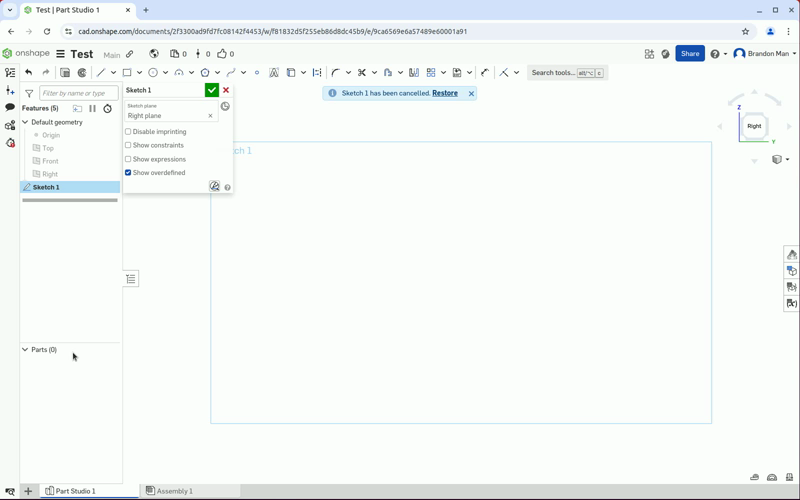
key(l)
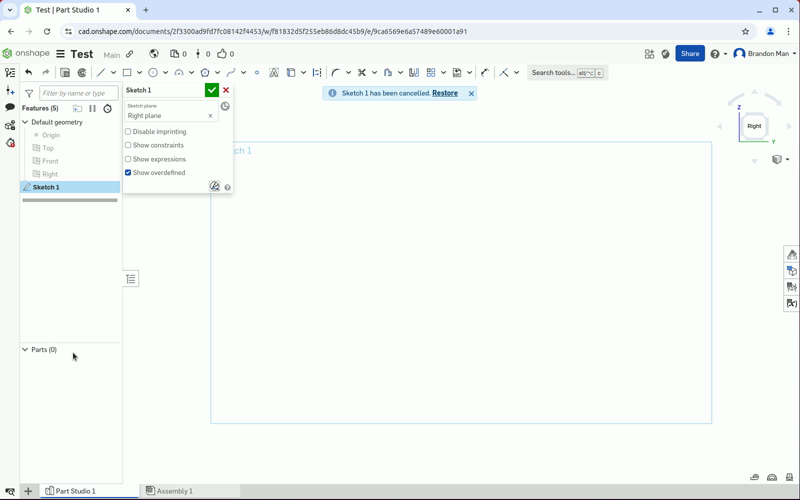
key_down(shift)
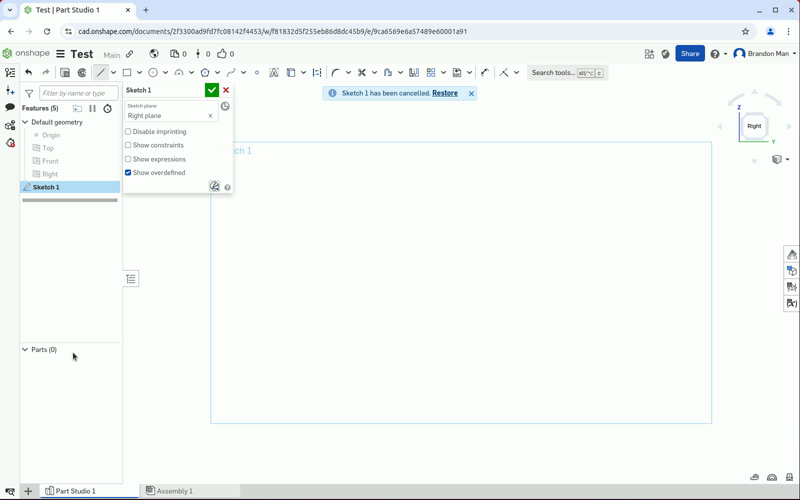
mouse_move(413, 321)
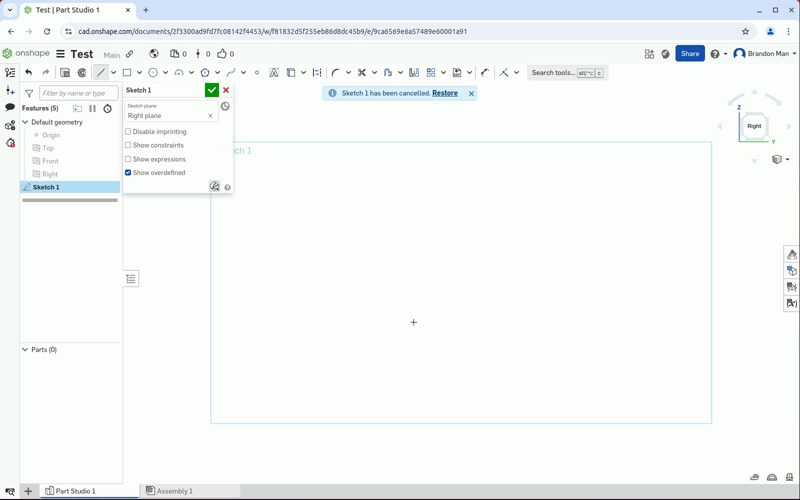
click(413, 321)
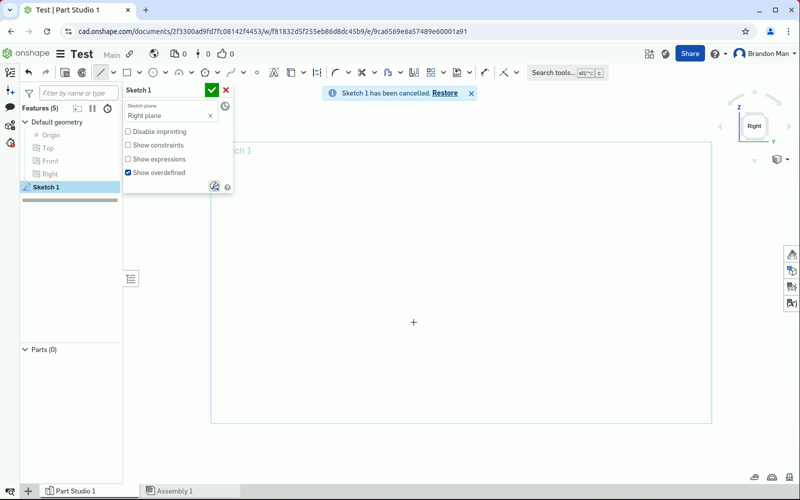
key_up(shift)
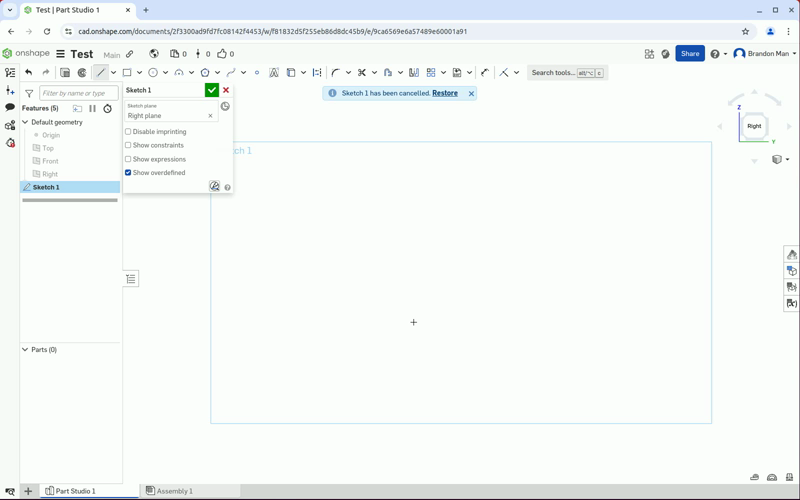
key_down(shift)
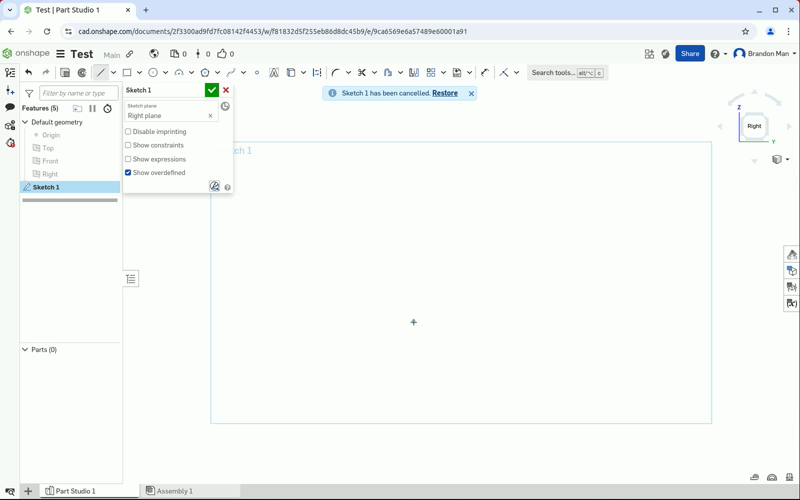
mouse_move(444, 321)
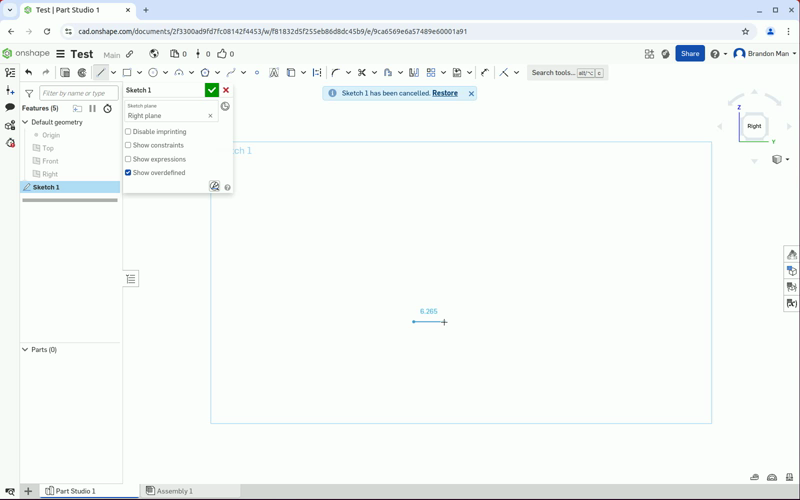
mouse_move(460, 321)
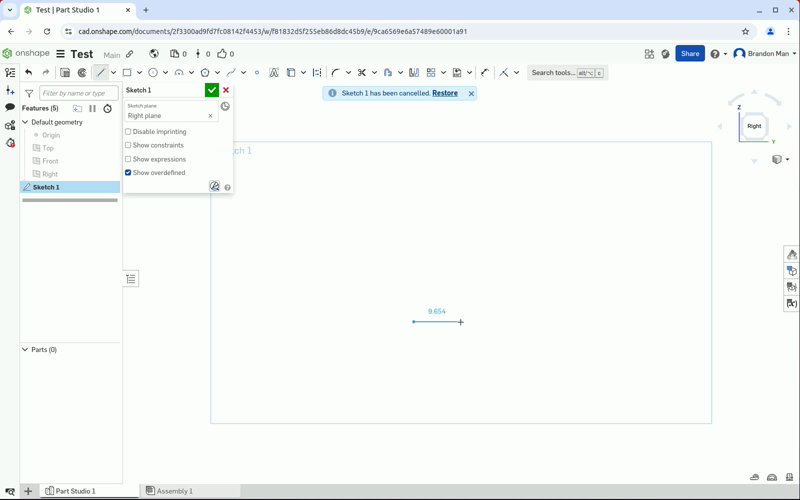
click(460, 321)
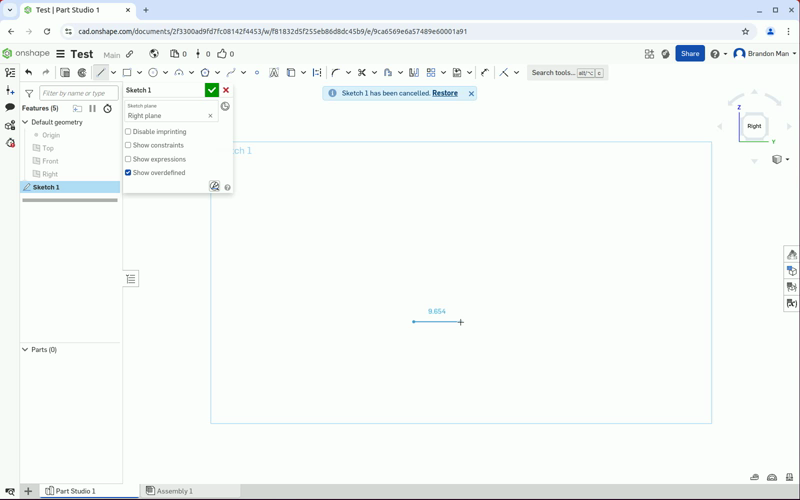
key_up(shift)
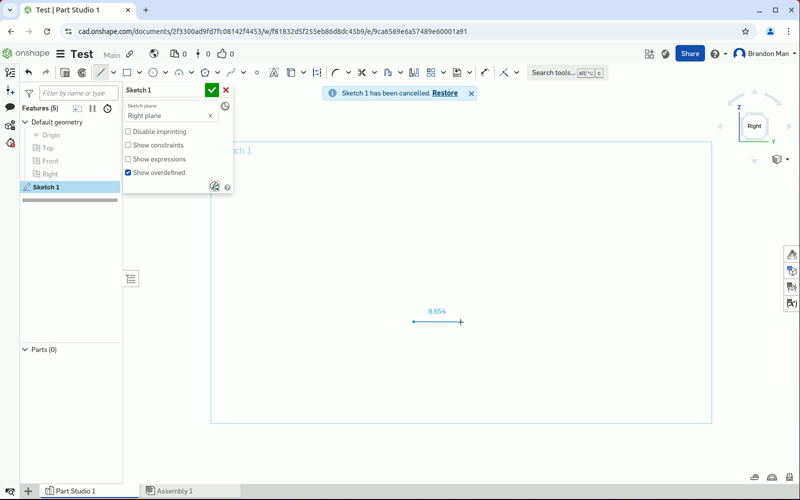
key_down(shift)
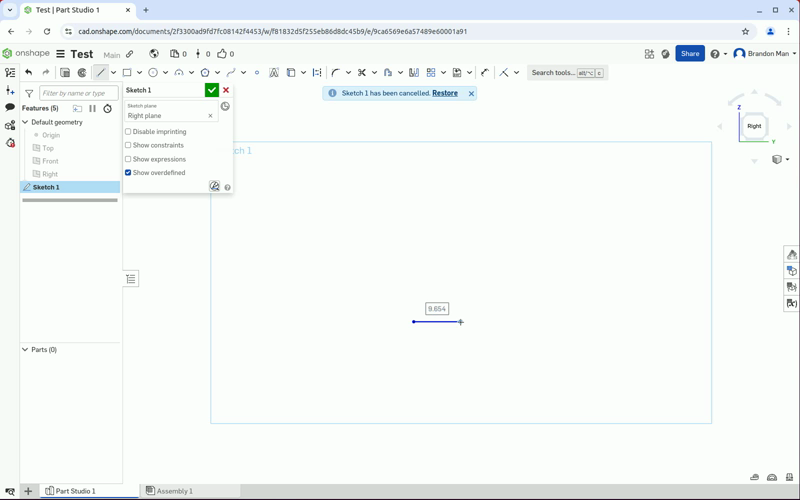
mouse_move(490, 321)
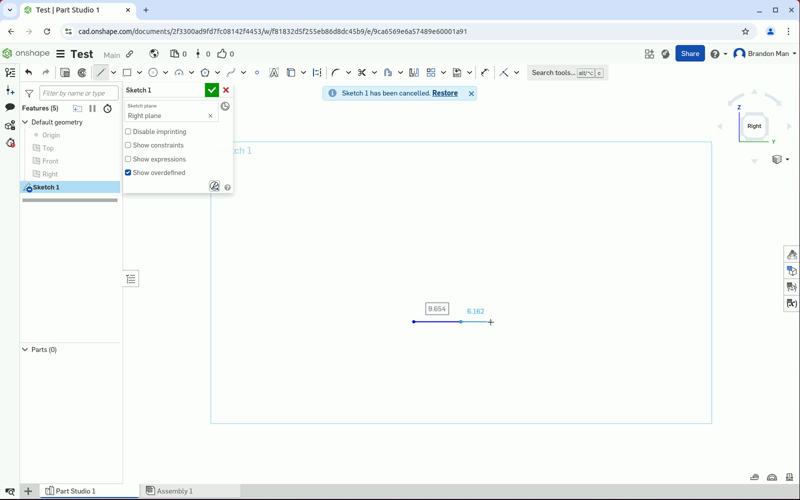
mouse_move(460, 294)
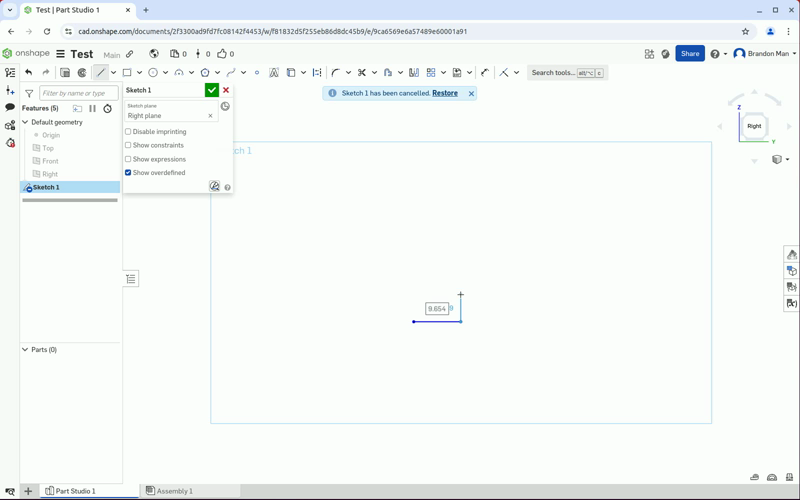
click(460, 294)
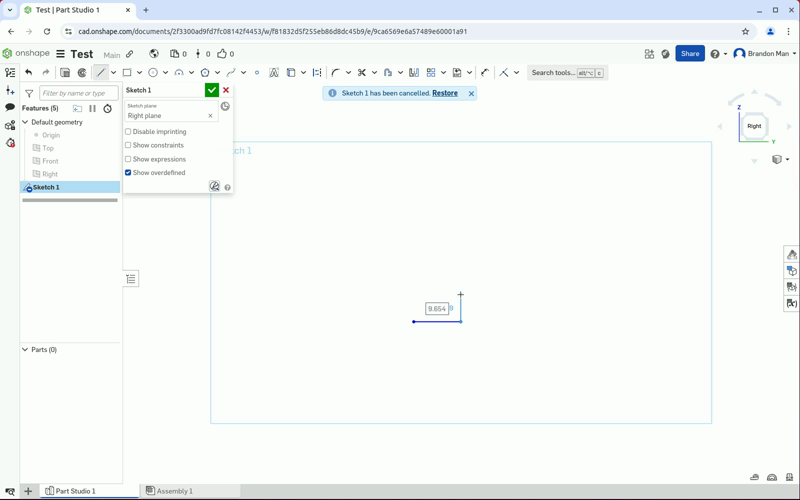
key_up(shift)
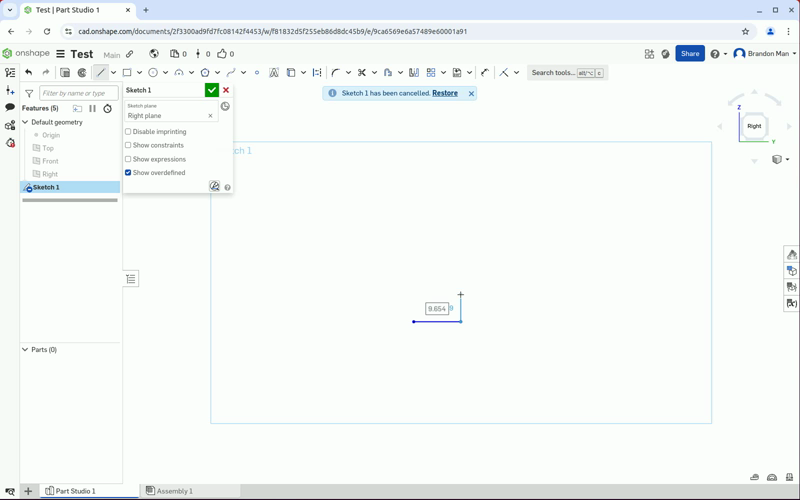
key_down(shift)
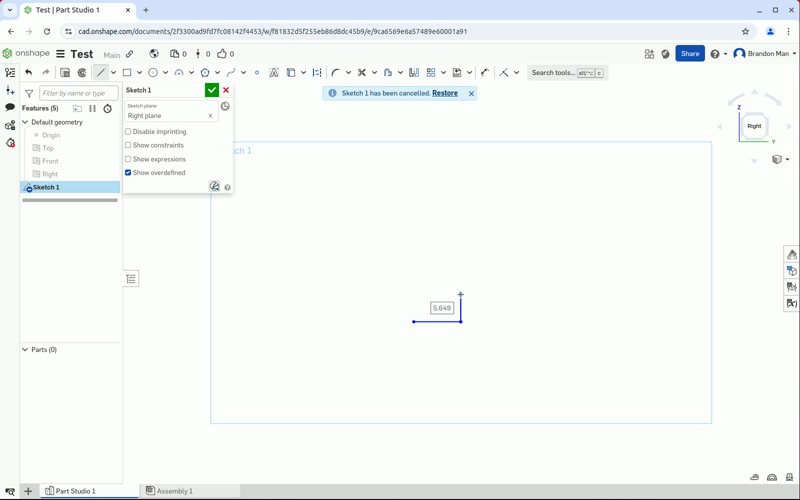
mouse_move(490, 294)
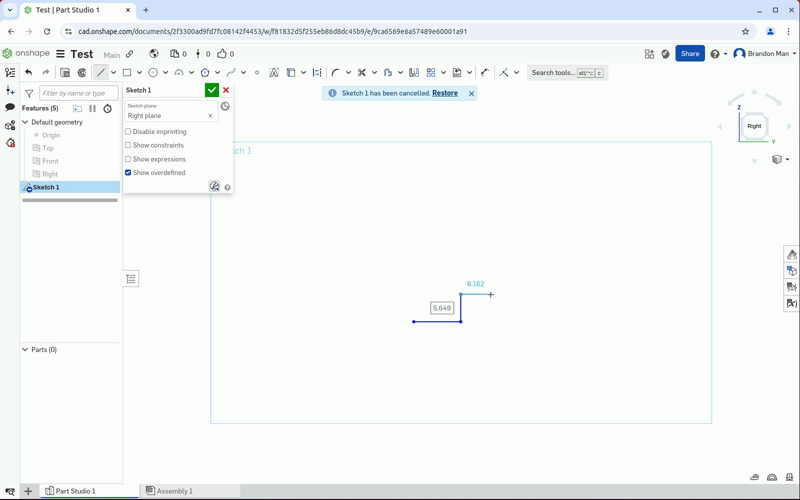
mouse_move(444, 294)
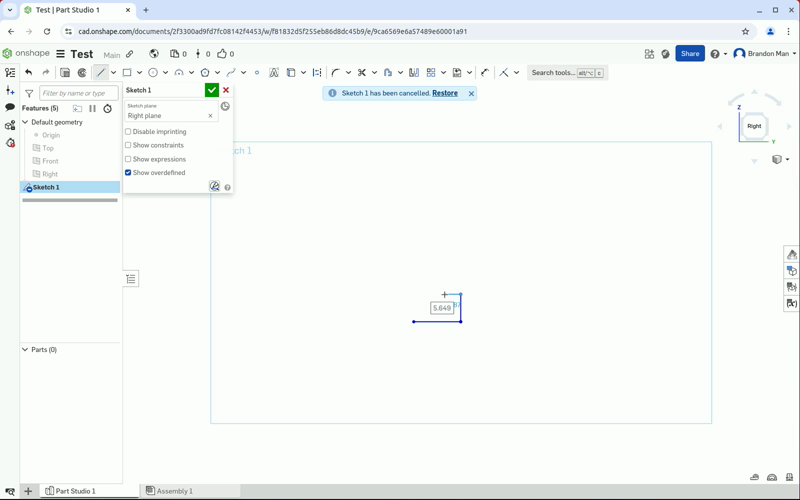
click(444, 294)
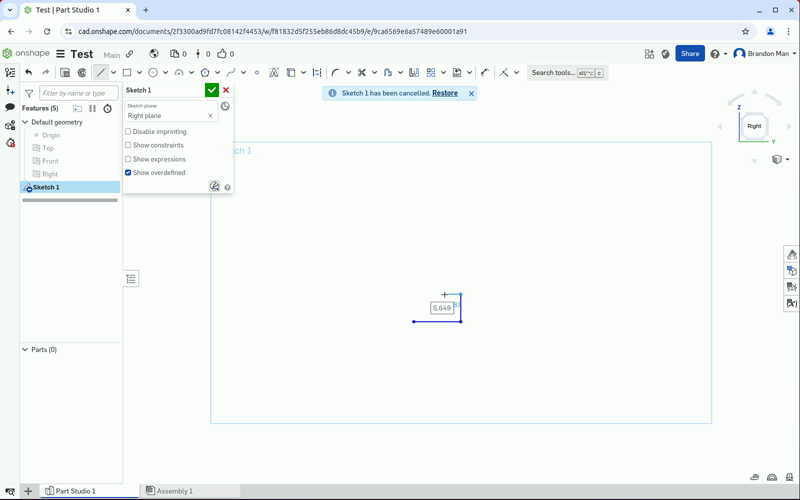
key_up(shift)
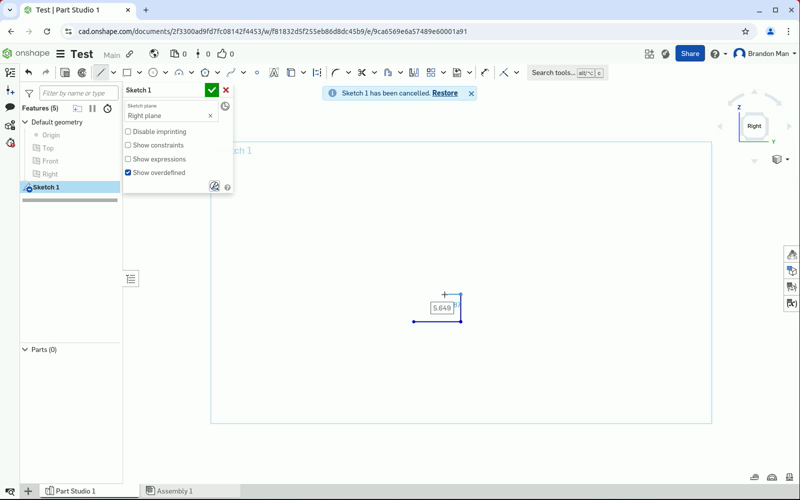
key(esc)
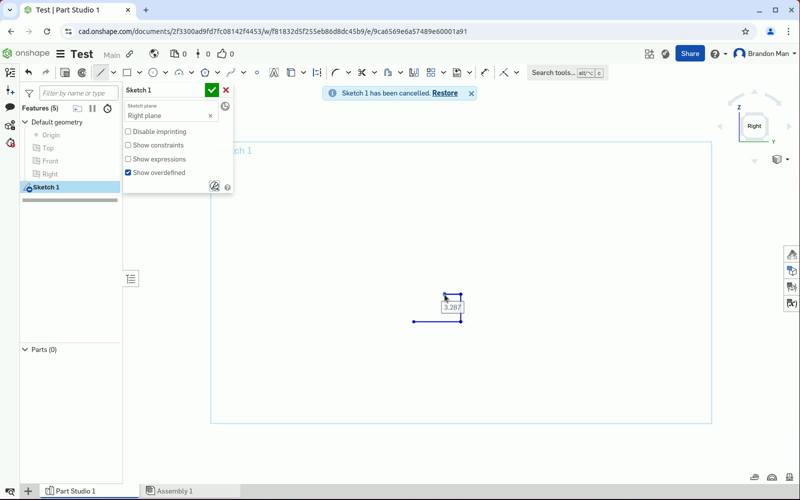
key(a)
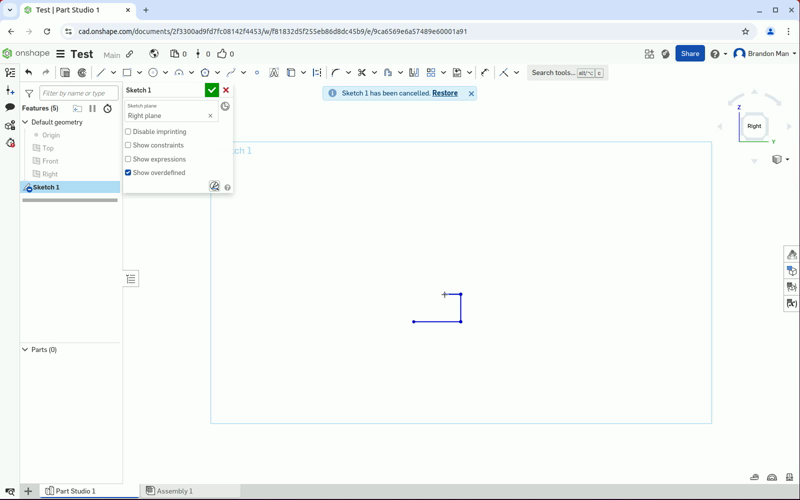
mouse_move(444, 294)
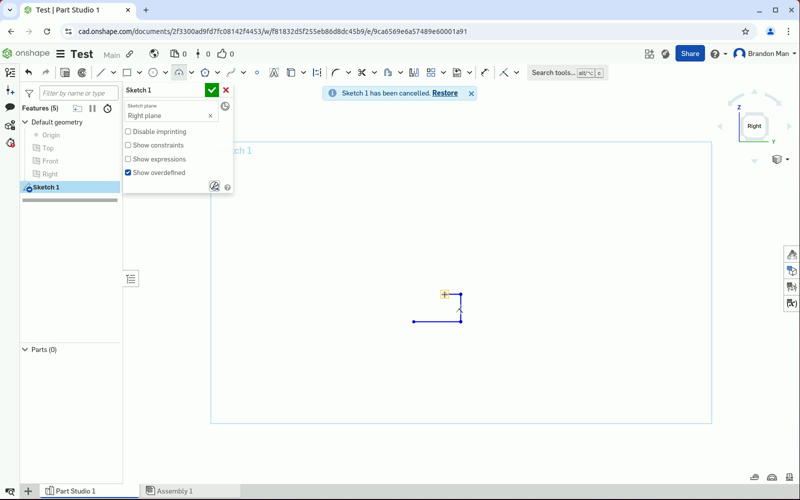
click(444, 294)
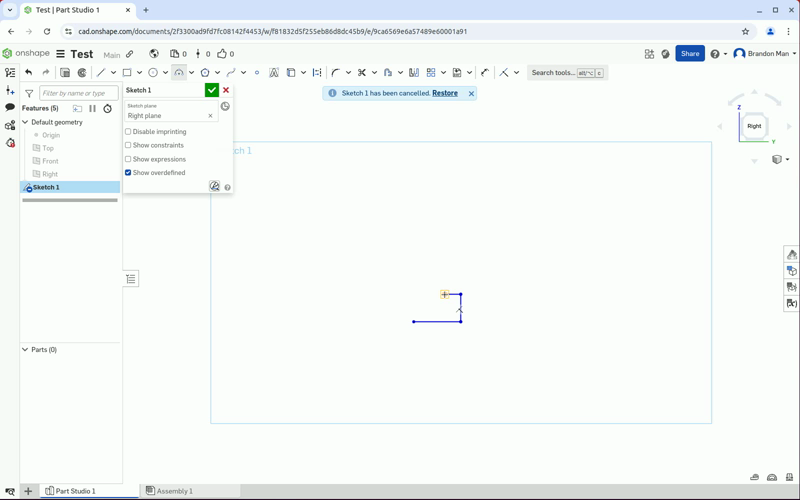
key_down(shift)
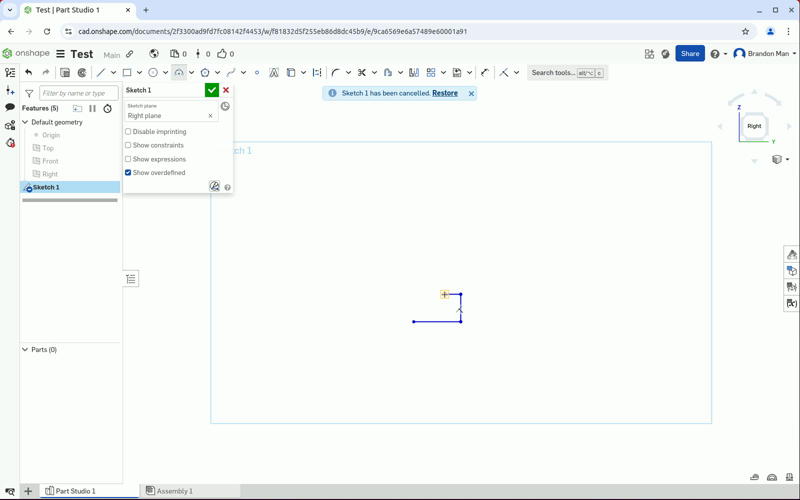
mouse_move(443, 276)
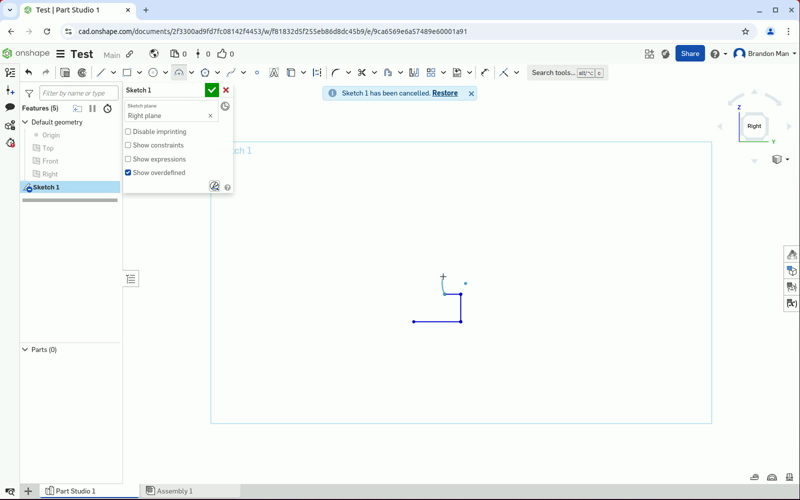
click(443, 276)
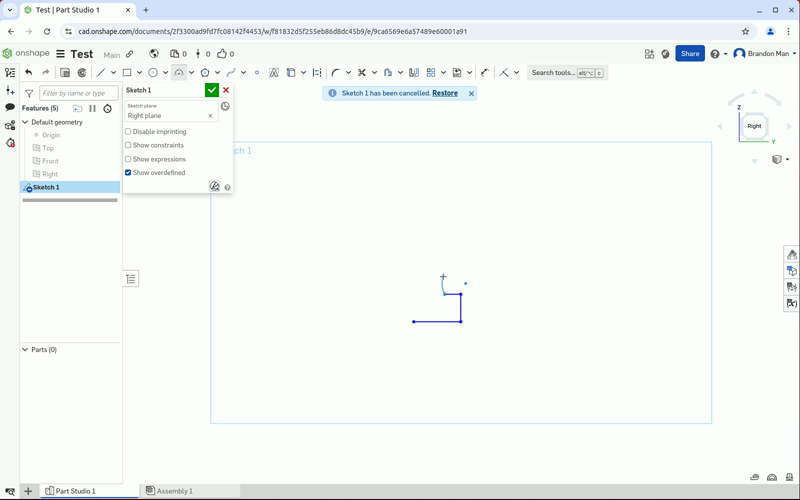
mouse_move(426, 286)
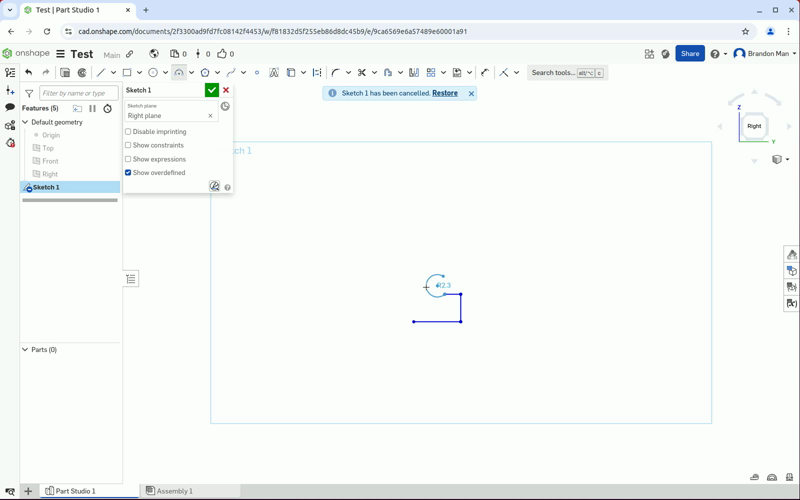
click(426, 286)
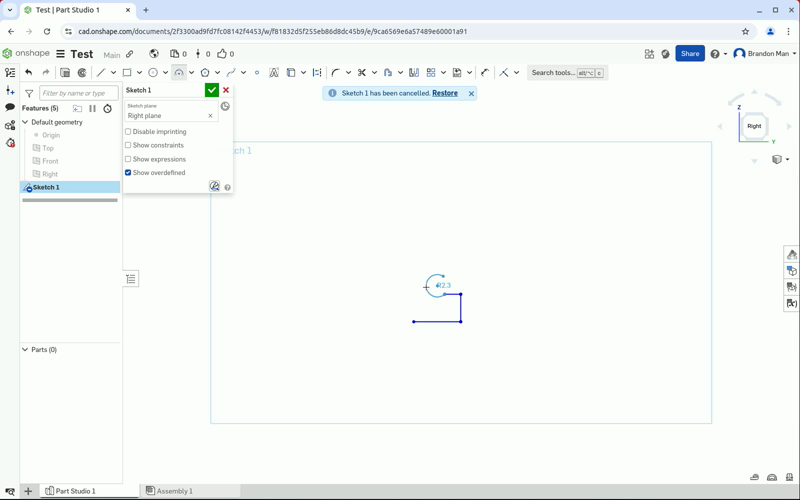
key_up(shift)
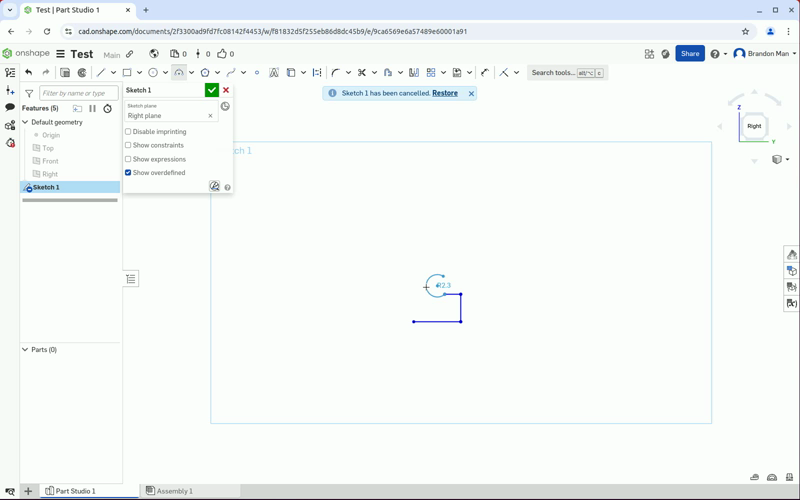
key(esc)
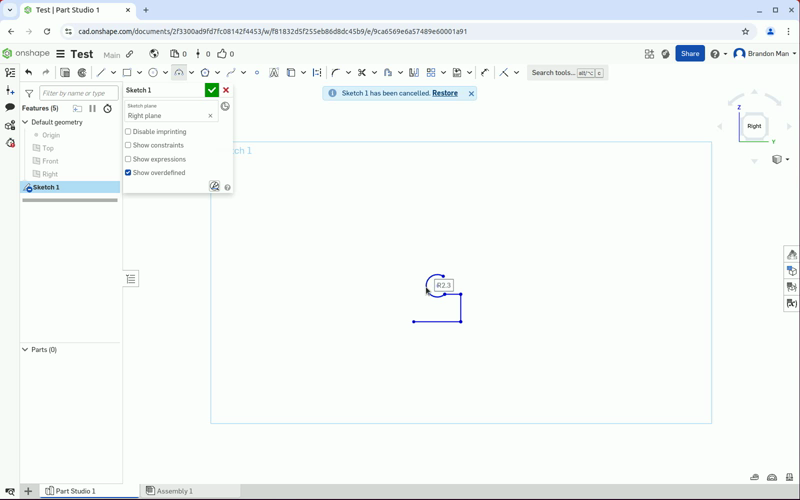
key(l)
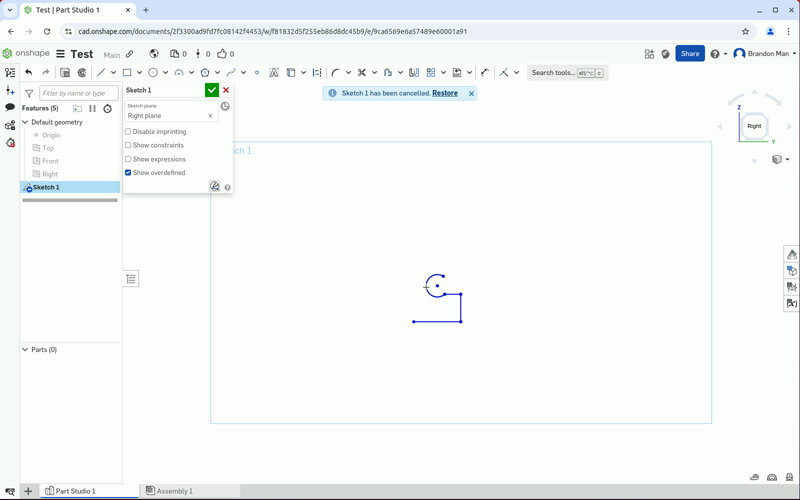
mouse_move(443, 276)
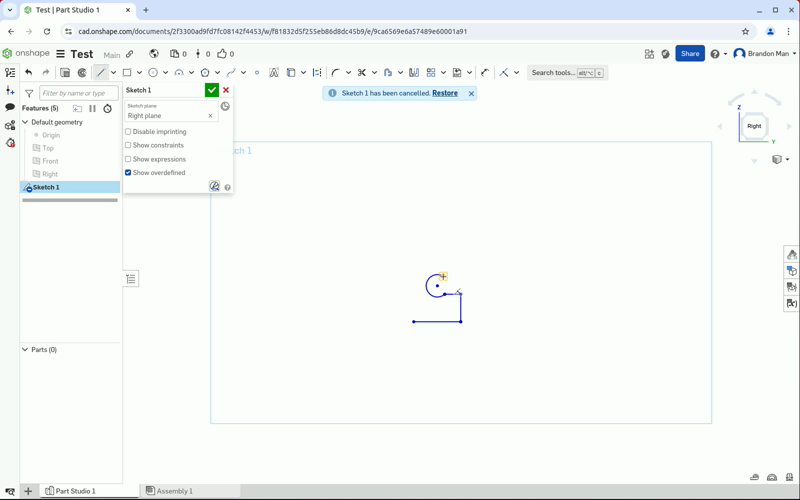
click(443, 276)
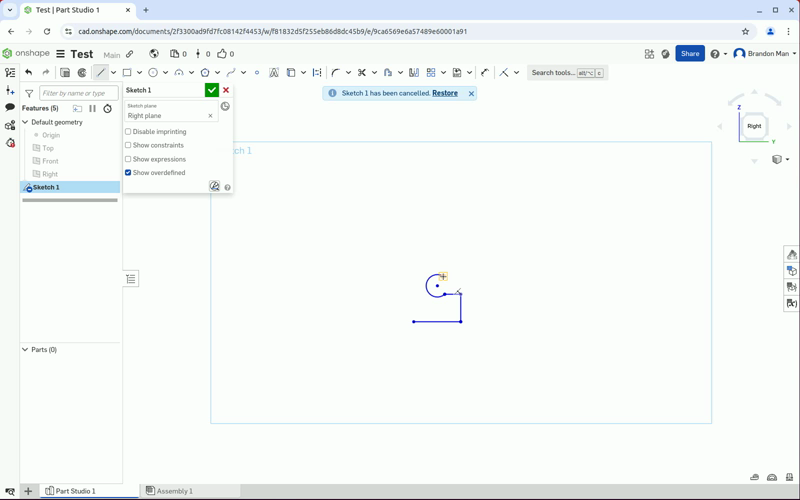
key_down(shift)
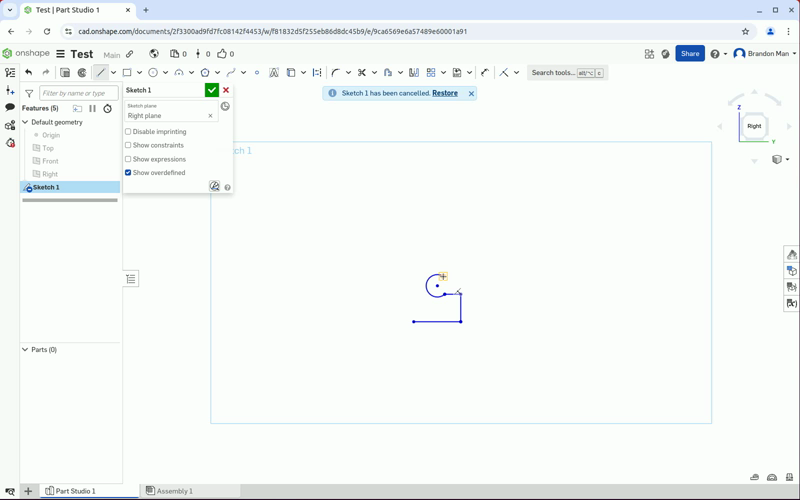
mouse_move(473, 276)
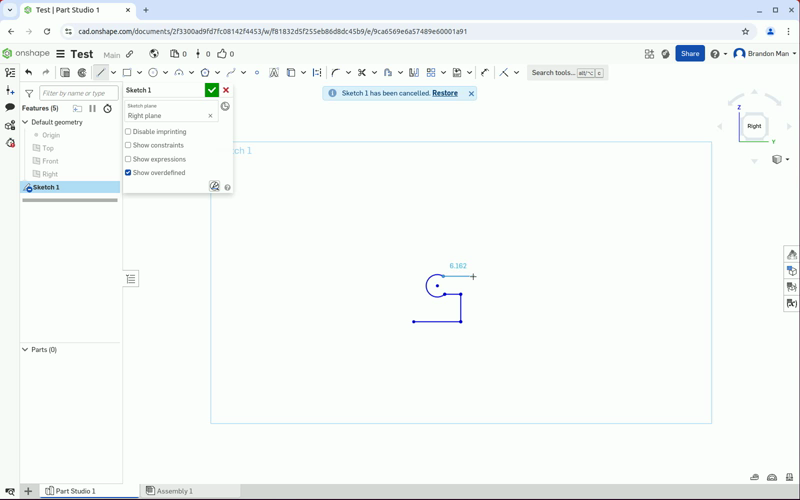
mouse_move(443, 253)
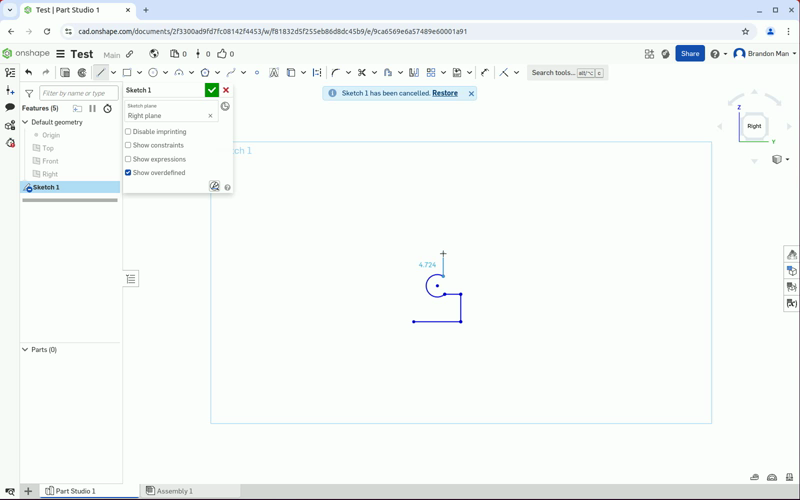
click(443, 253)
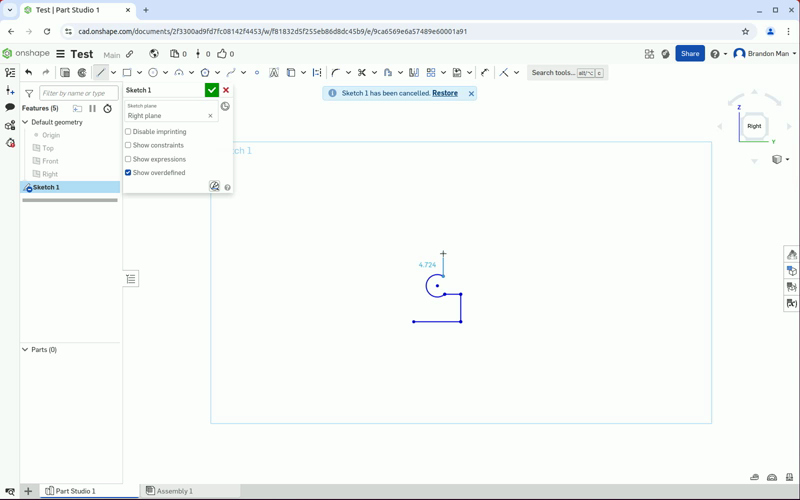
key_up(shift)
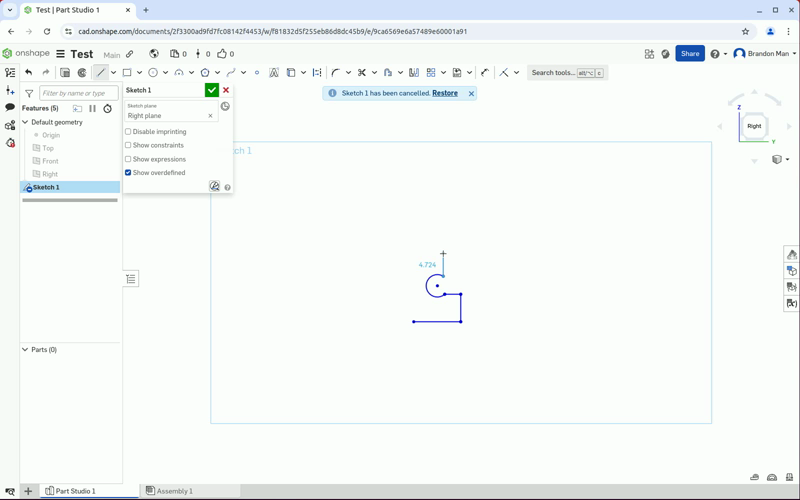
key_down(shift)
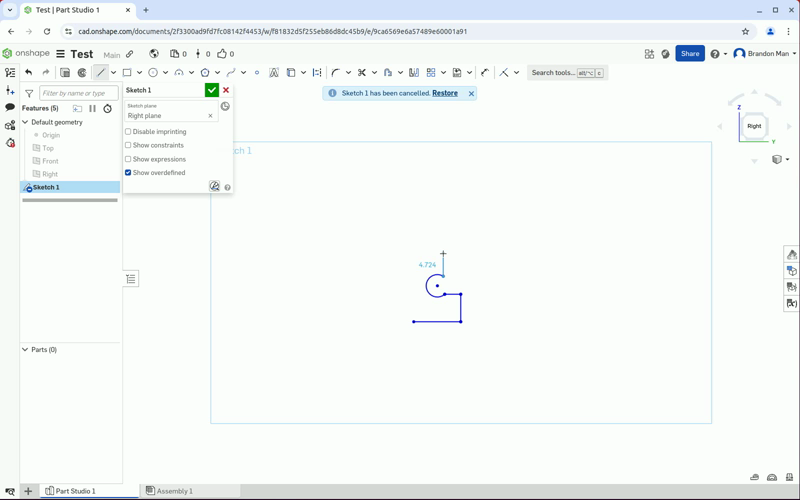
mouse_move(473, 253)
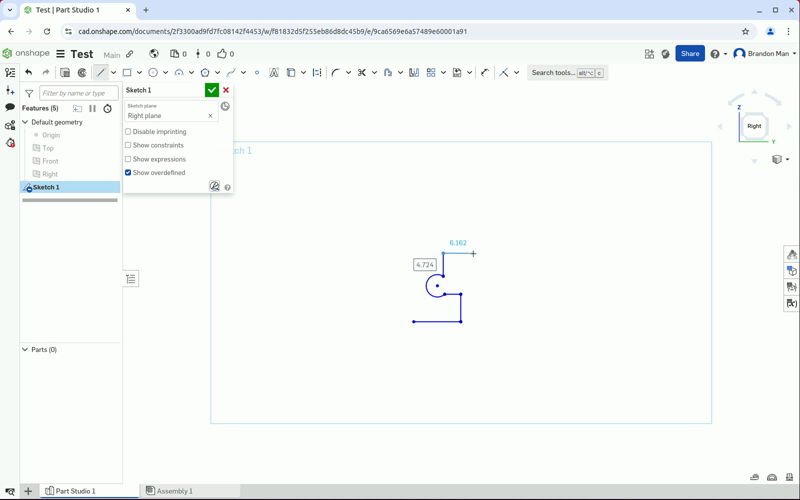
mouse_move(413, 253)
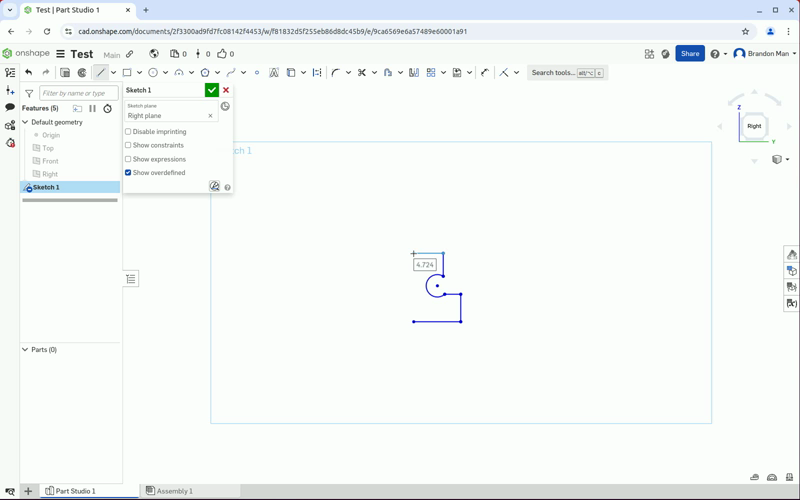
click(413, 253)
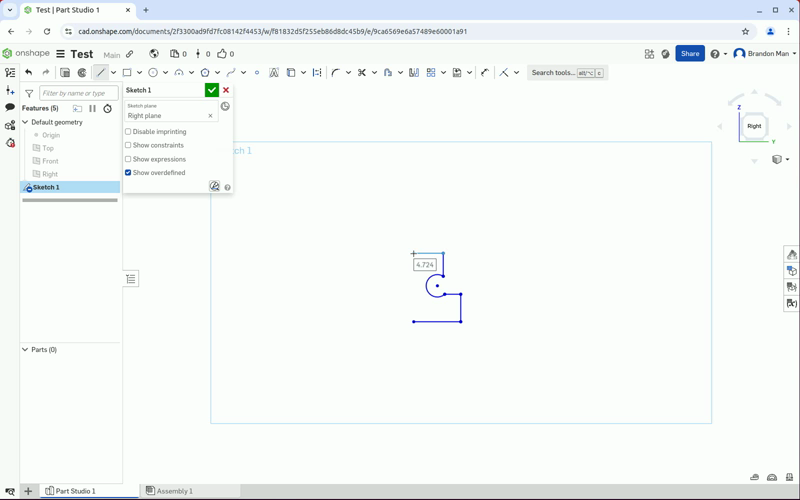
key_up(shift)
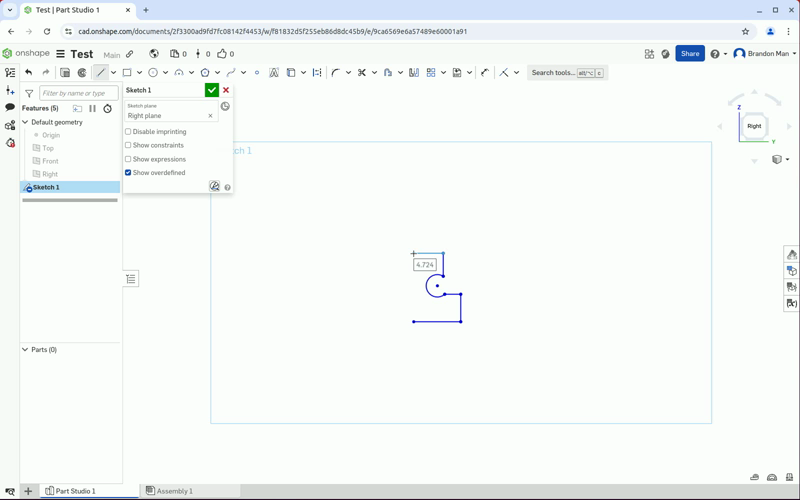
key_down(shift)
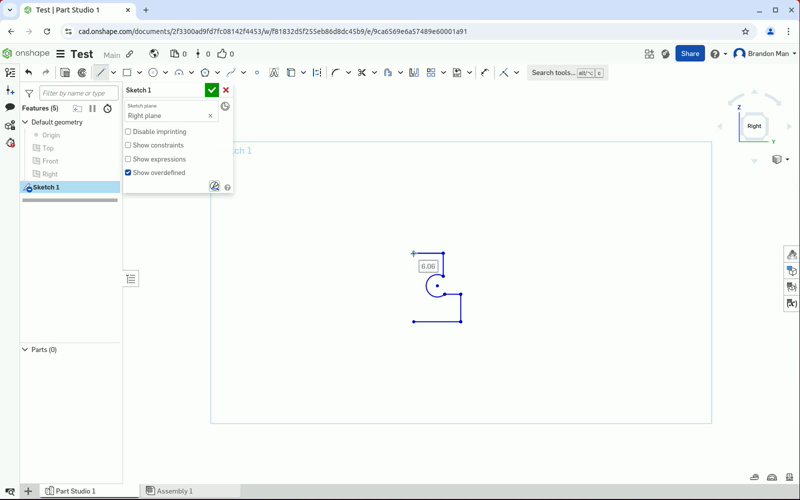
mouse_move(413, 321)
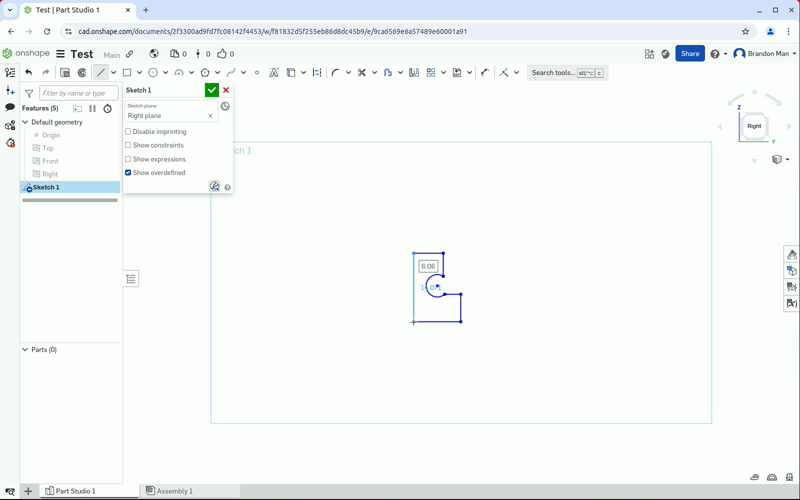
key_up(shift)
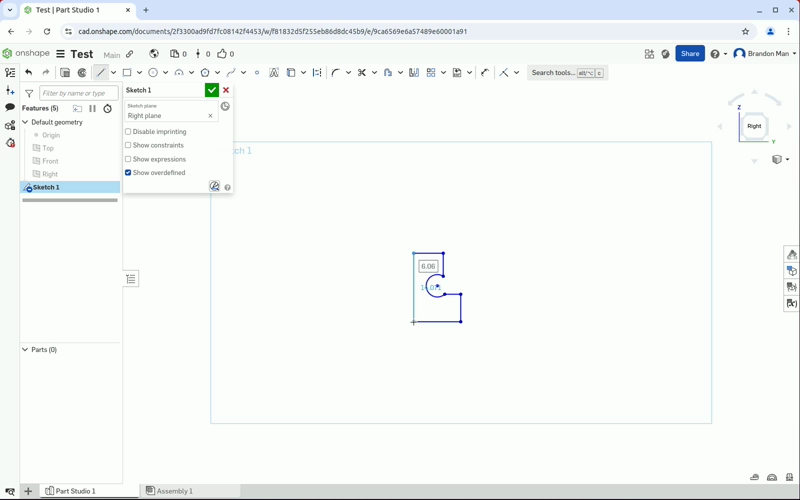
click(413, 321)
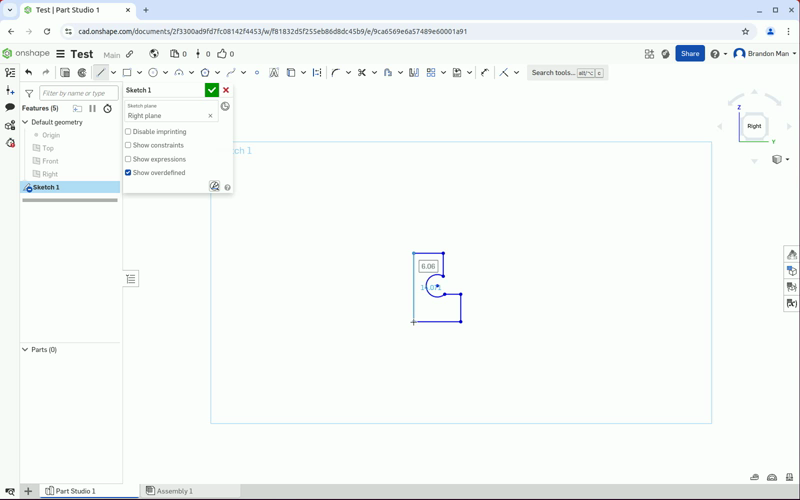
key(esc)
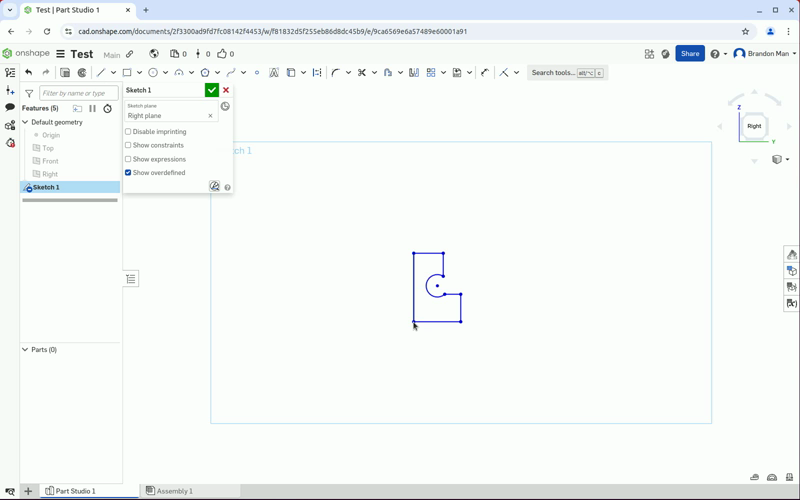
mouse_move(426, 303)
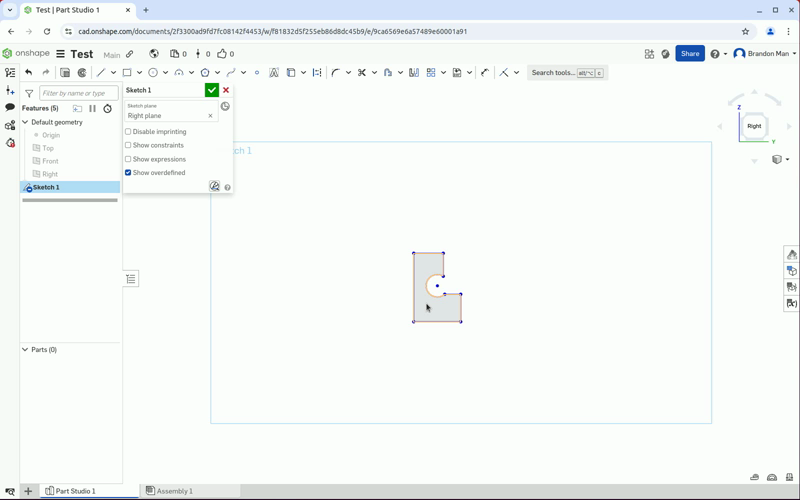
click(426, 303)
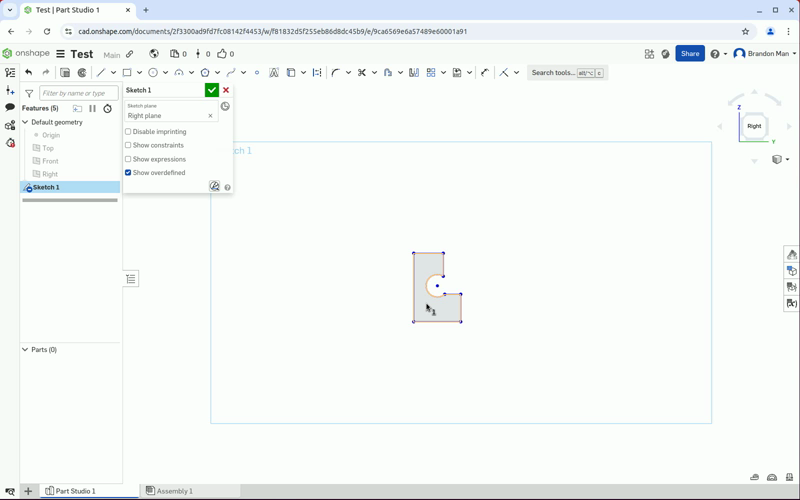
mouse_move(73, 352)
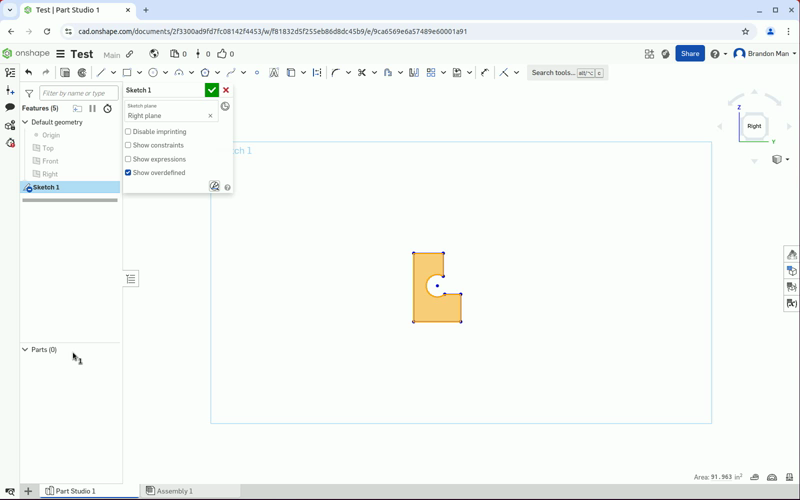
key(shift+y)
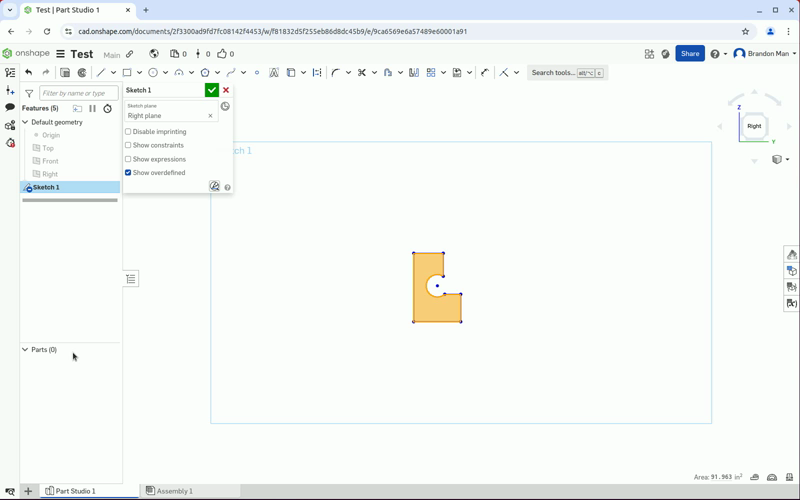
key(shift+e)
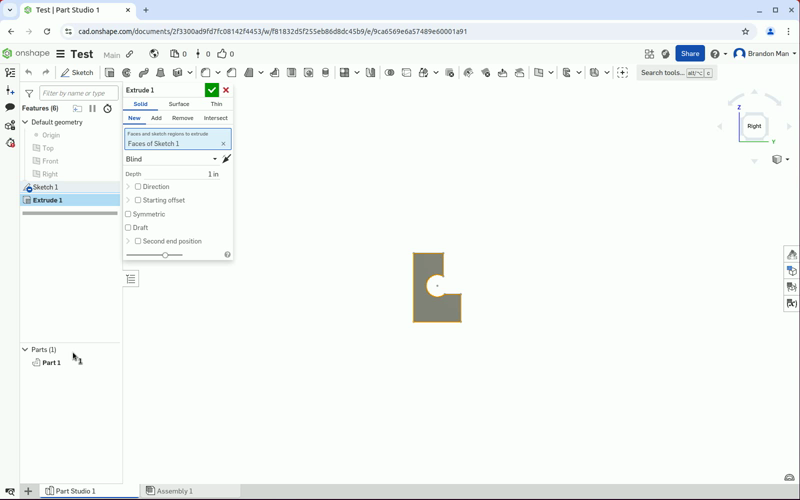
mouse_move(143, 106)
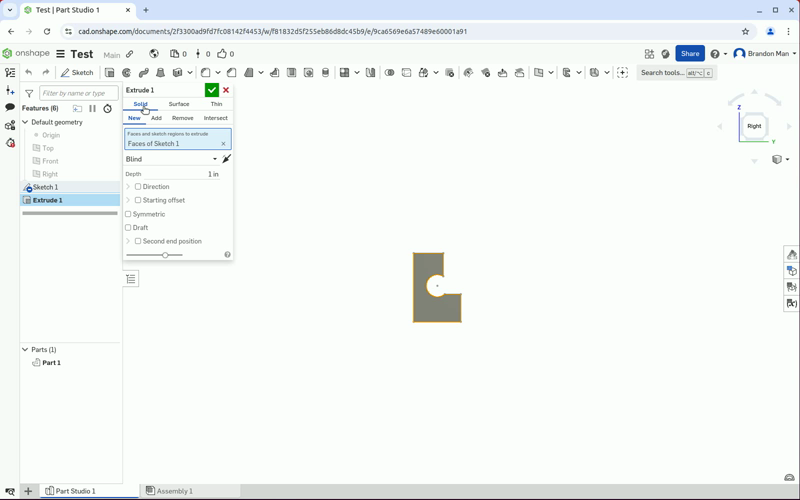
click(143, 106)
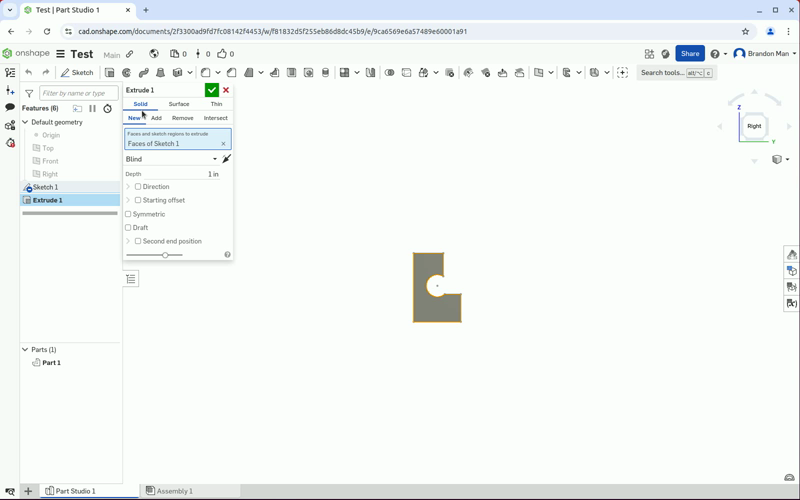
mouse_move(137, 120)
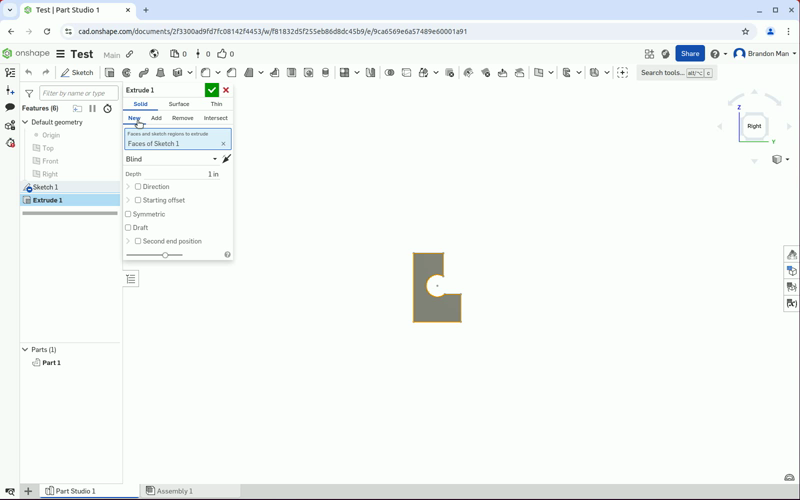
click(137, 120)
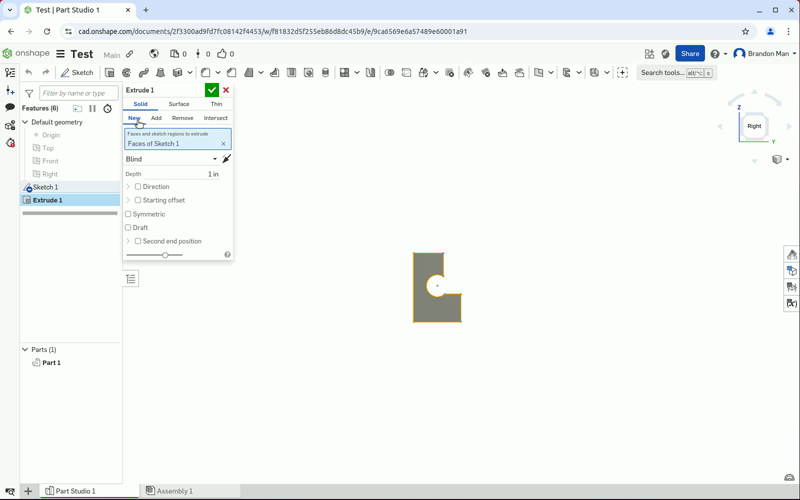
key(tab, 4)
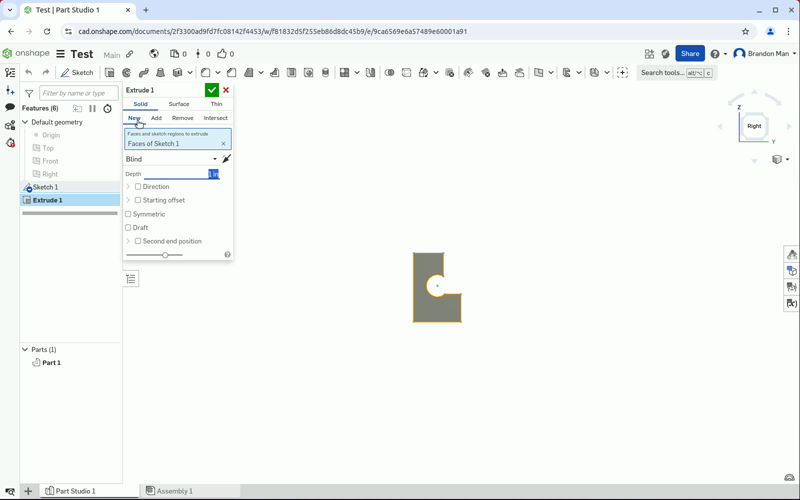
text(23.108)
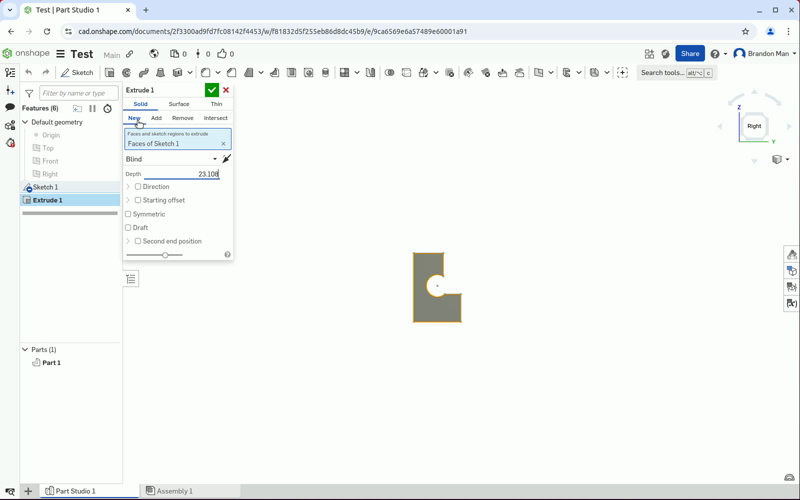
key(tab, 3)
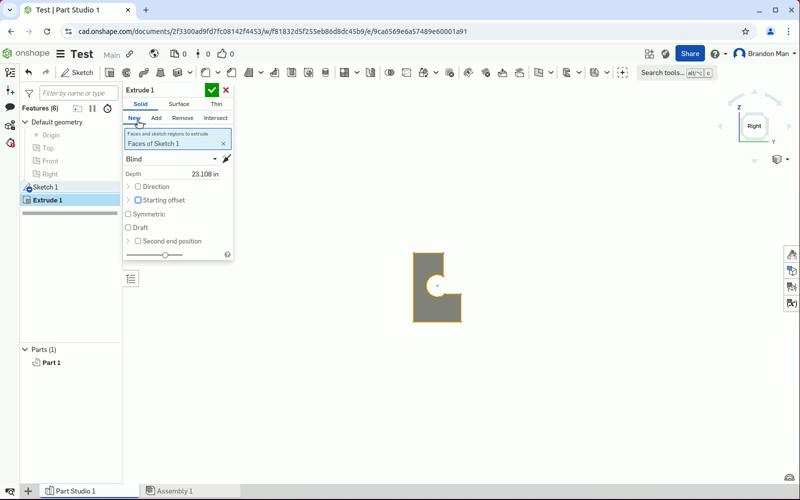
key(tab, 2)
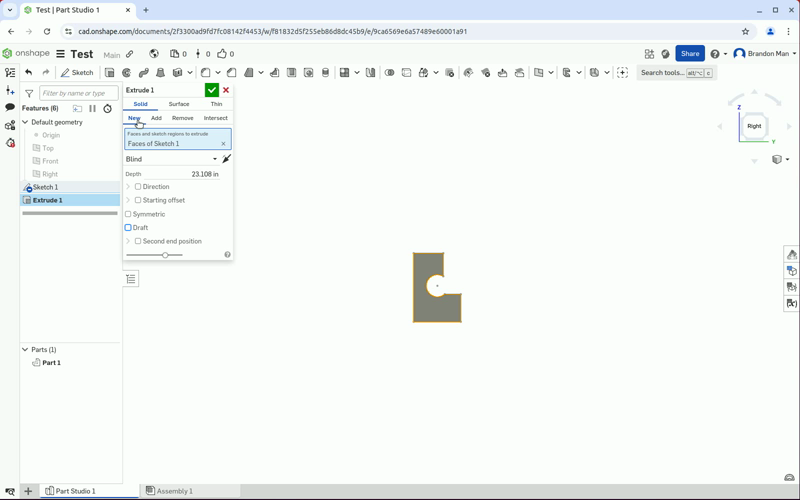
key(space)
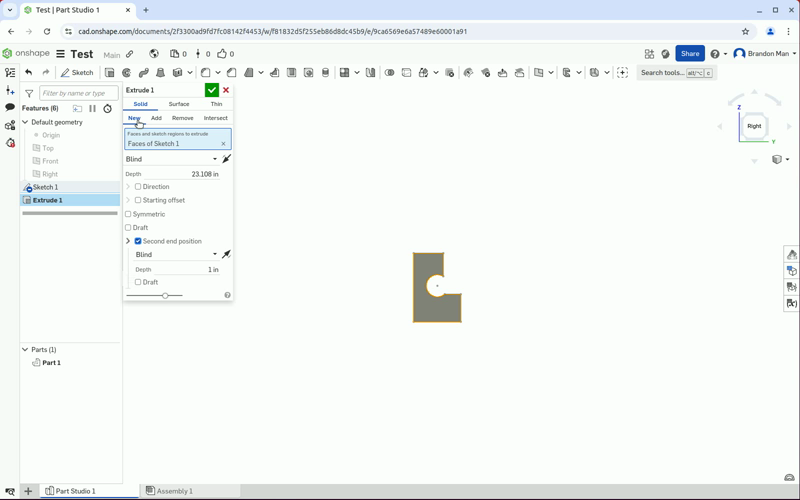
key(tab, 3)
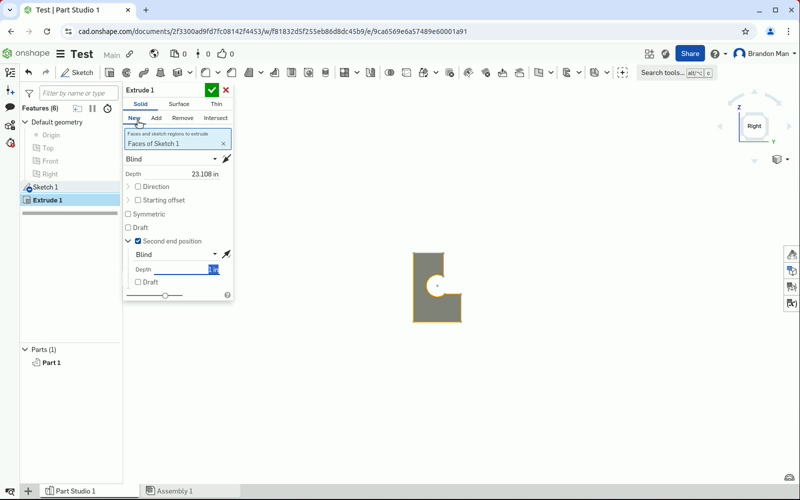
text(19.979)
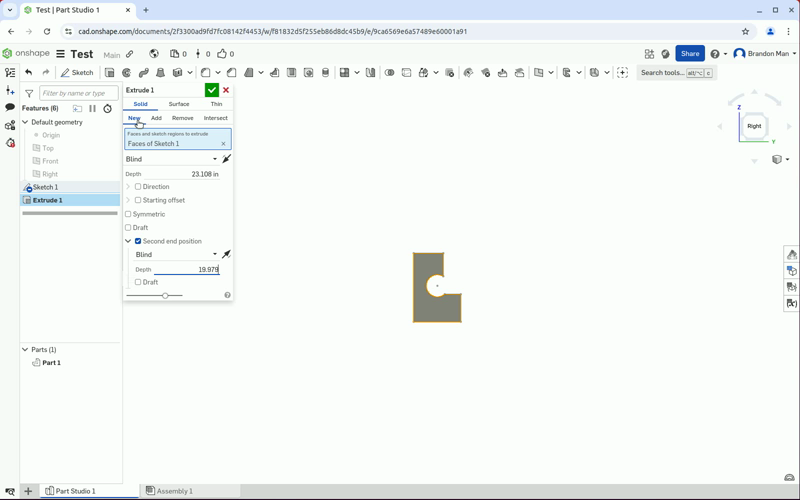
key(enter)
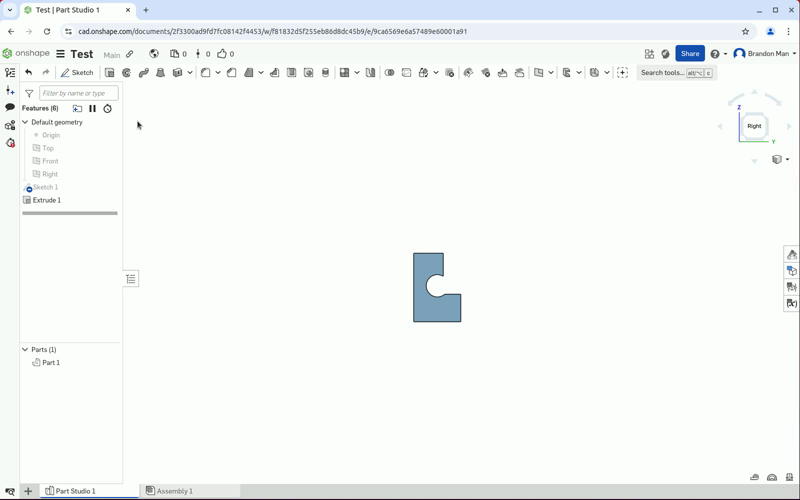
key(shift+h)
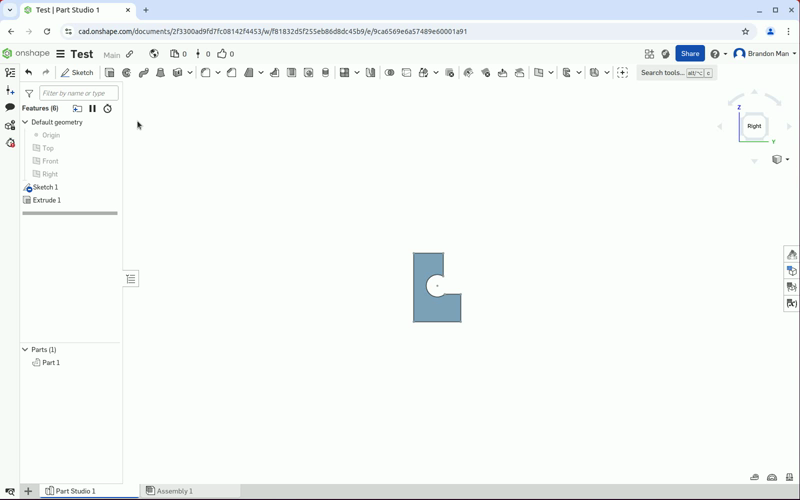
key(shift+h)
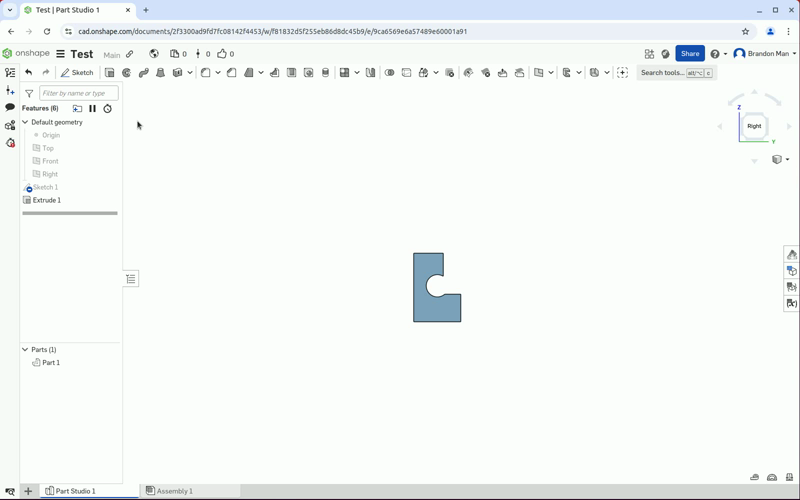
mouse_move(73, 189)
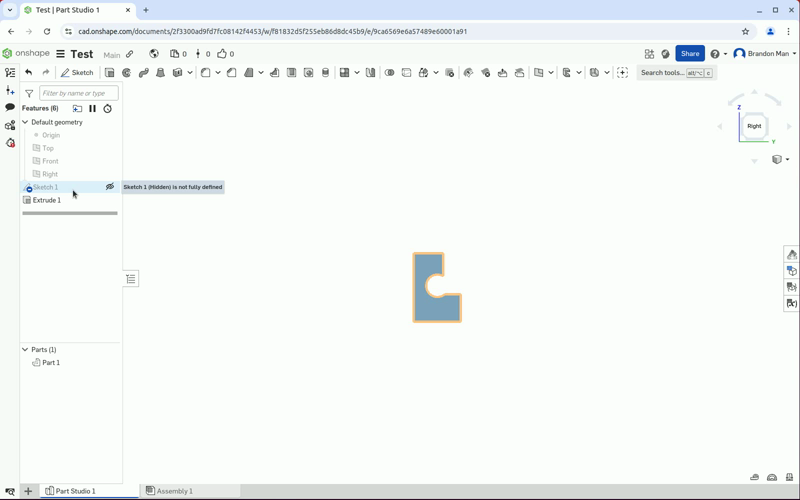
click(73, 189)
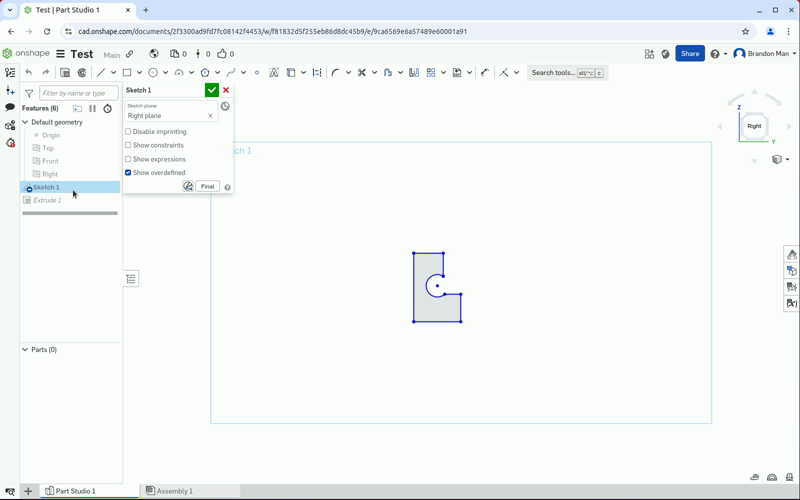
mouse_move(229, 92)
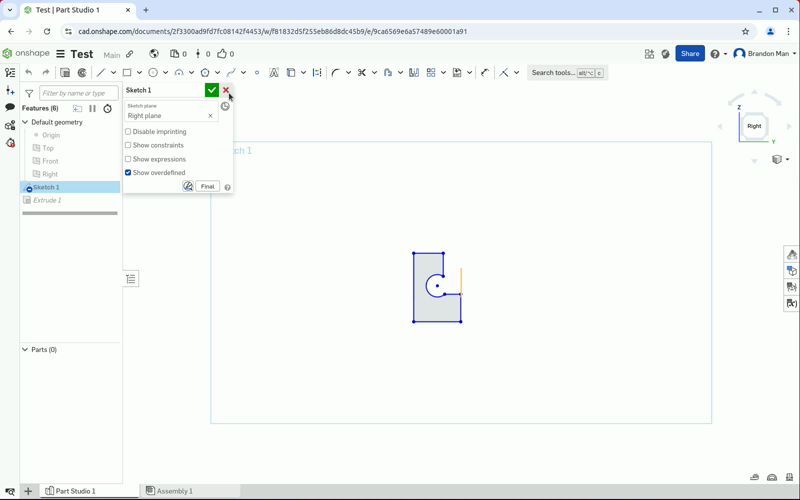
click(229, 92)
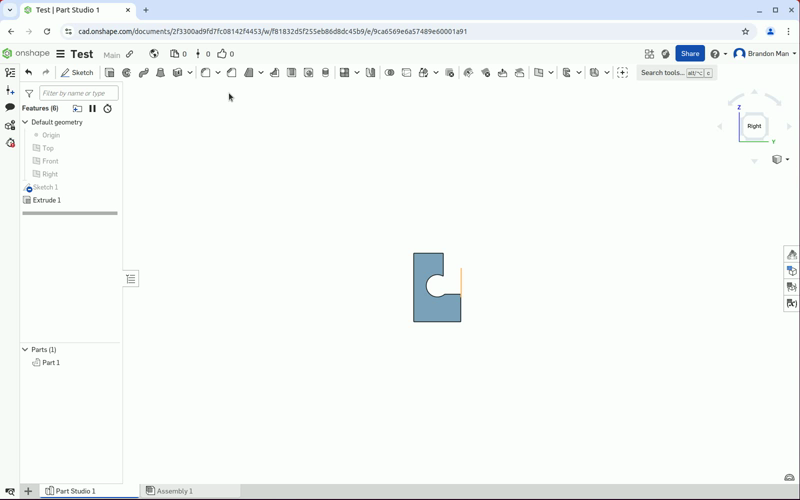
mouse_move(73, 352)
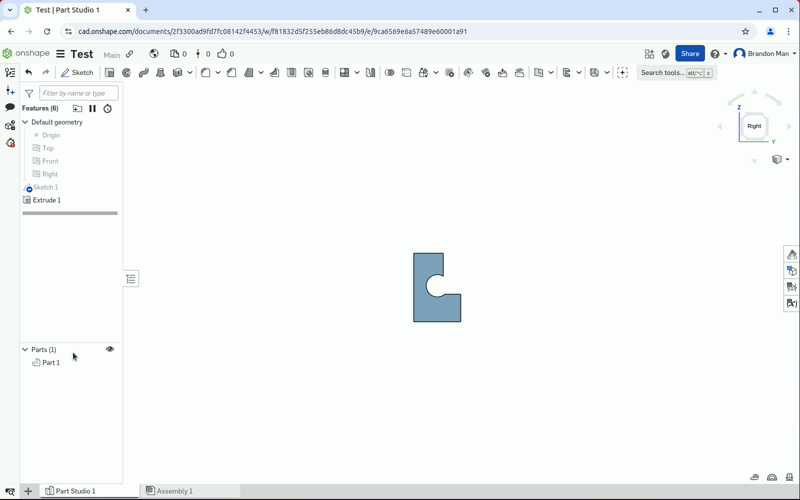
key(y)
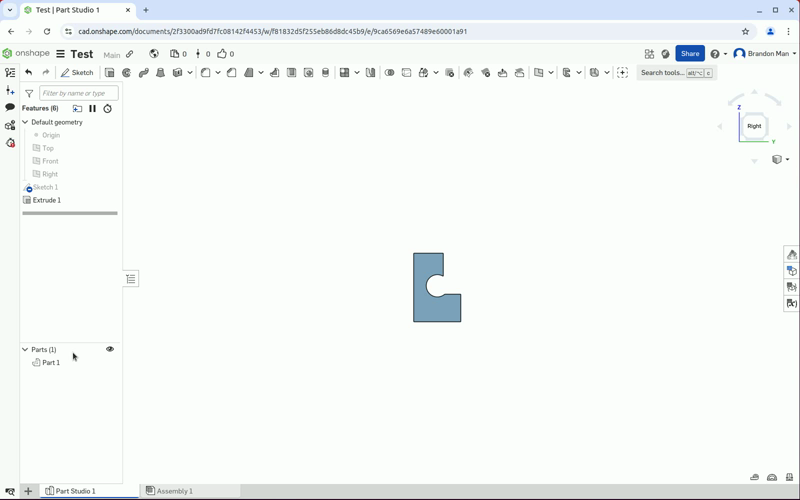
key(shift+p)
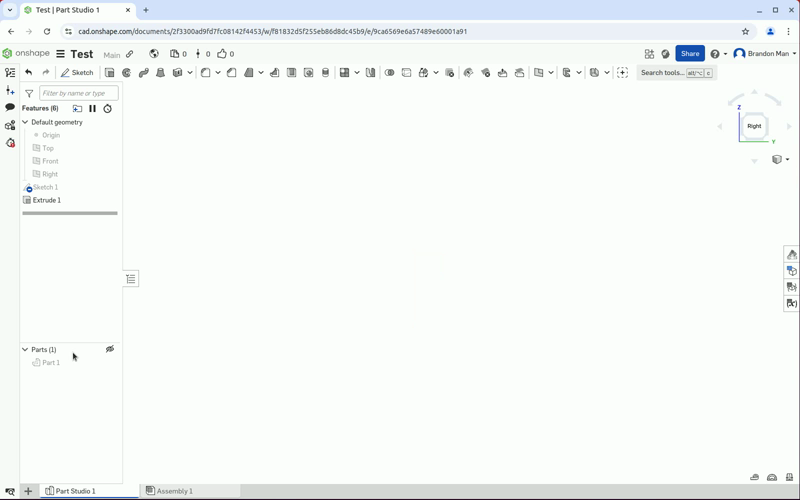
key(space)
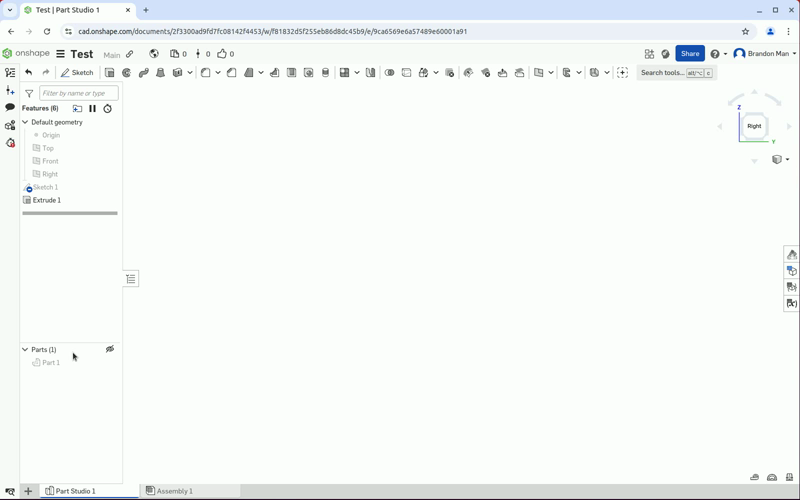
key_down(shift)
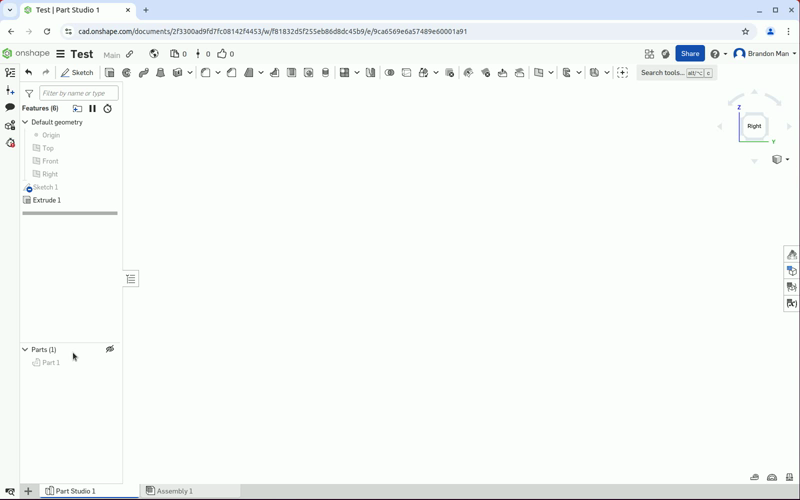
key(right)
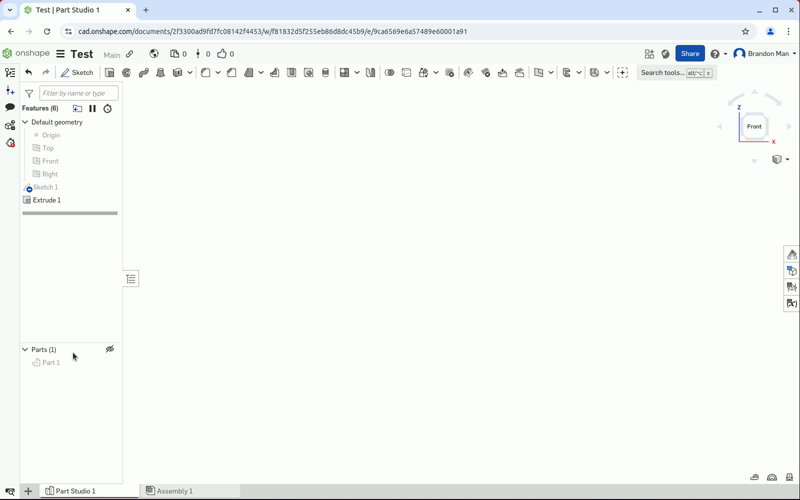
key_up(shift)
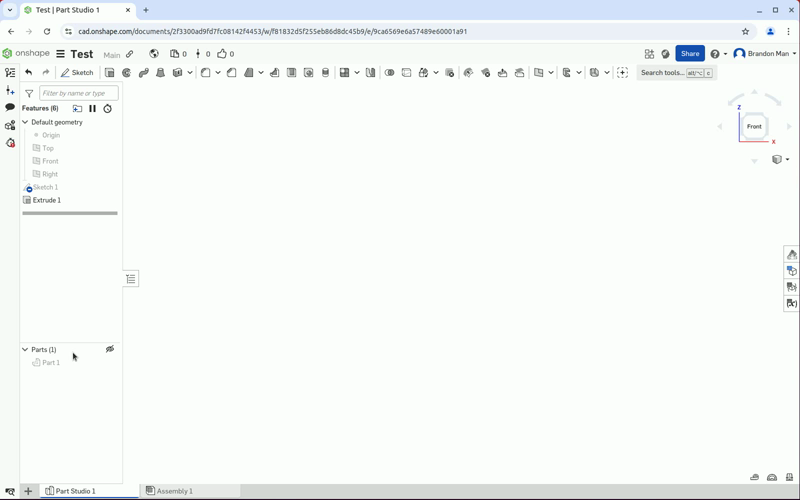
mouse_move(73, 352)
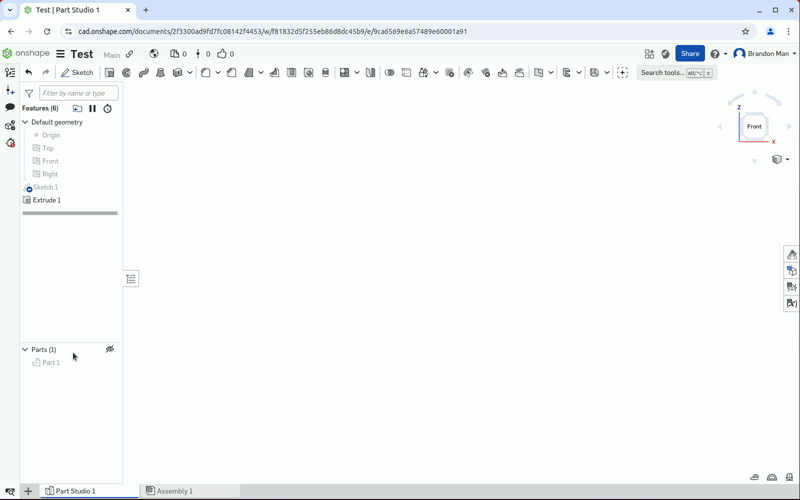
key(shift+y)
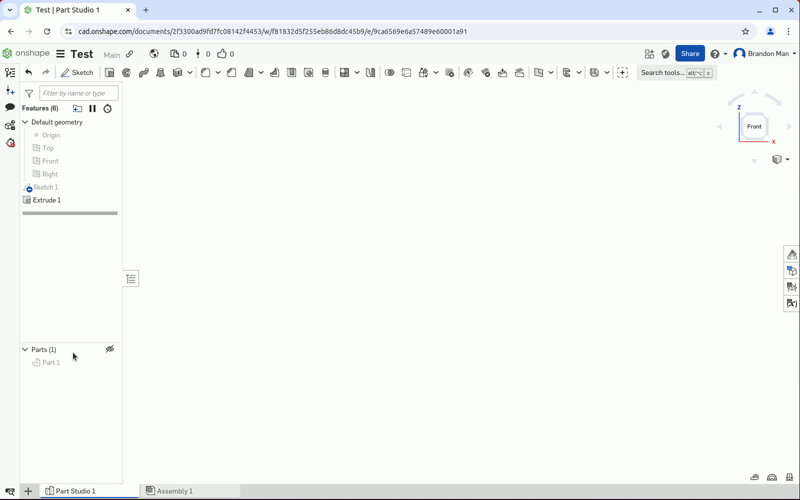
key(shift+s)
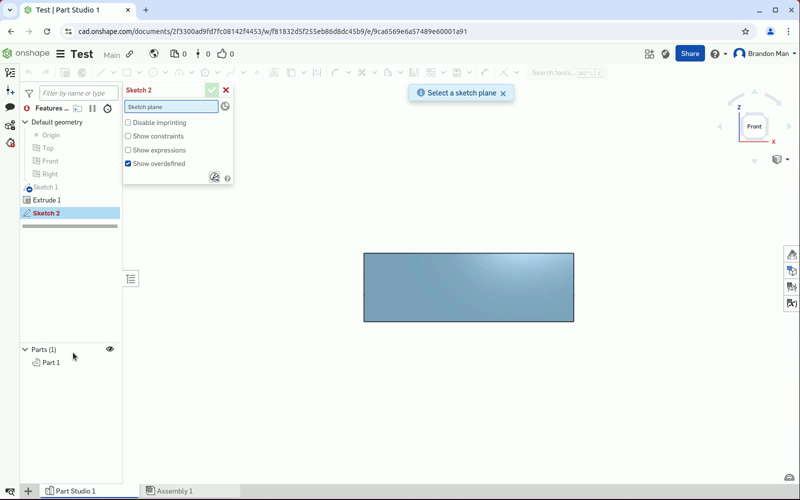
mouse_move(73, 163)
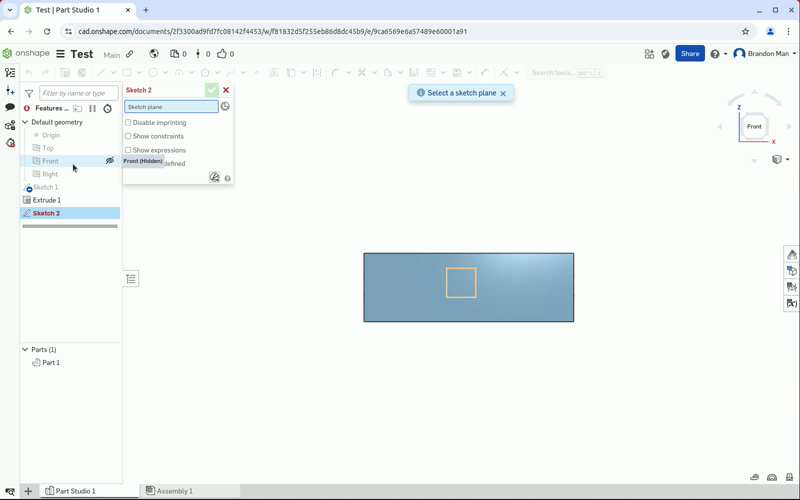
click(73, 163)
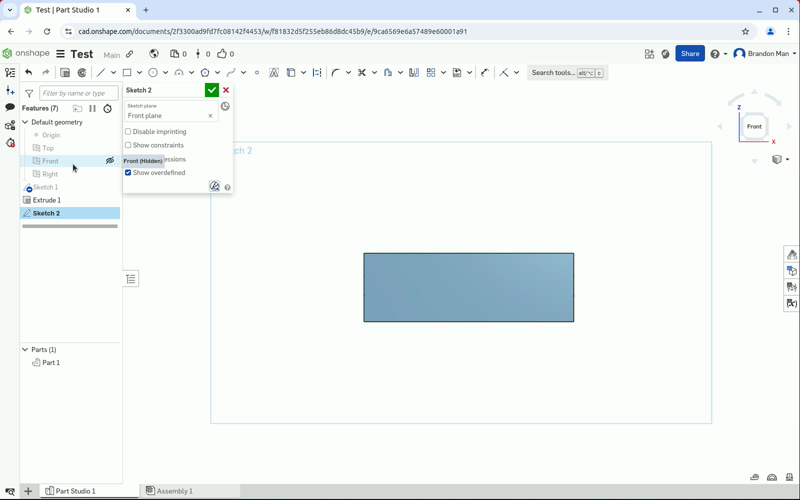
mouse_move(73, 352)
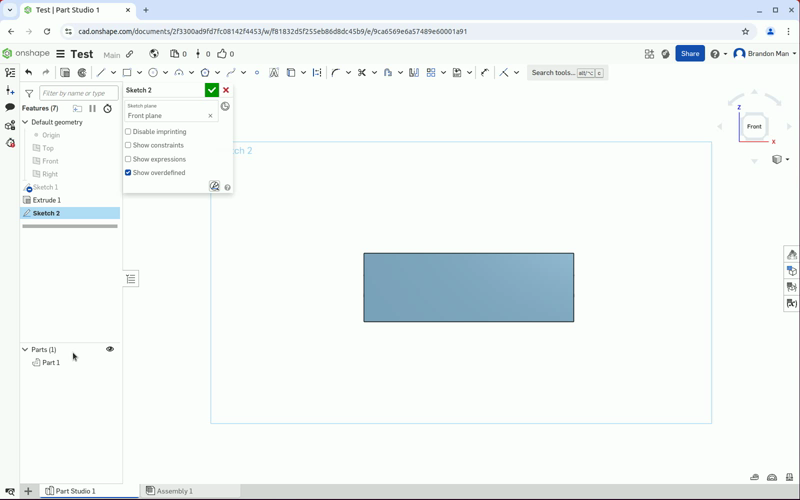
key(y)
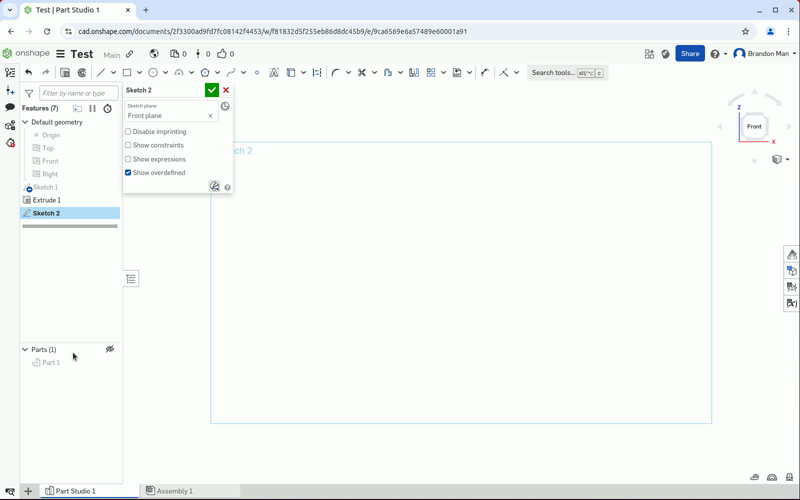
key(l)
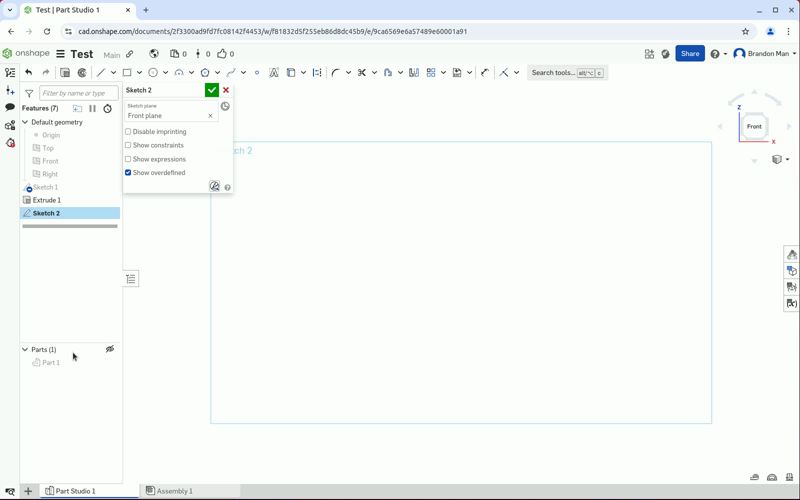
key_down(shift)
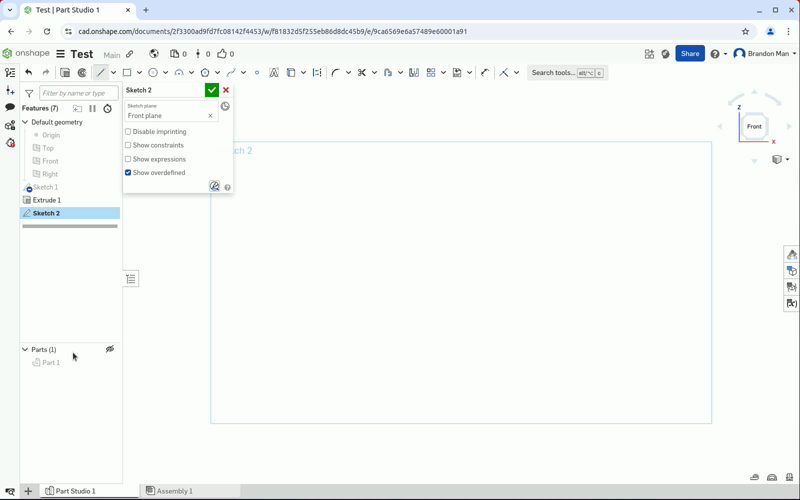
mouse_move(363, 321)
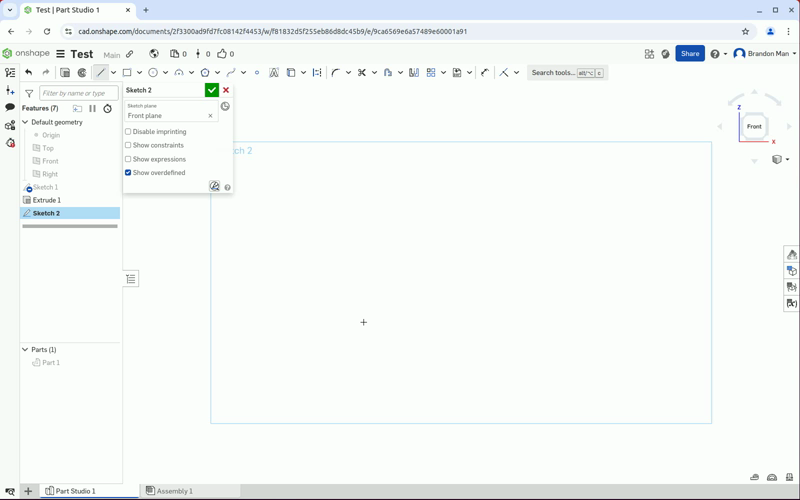
click(363, 321)
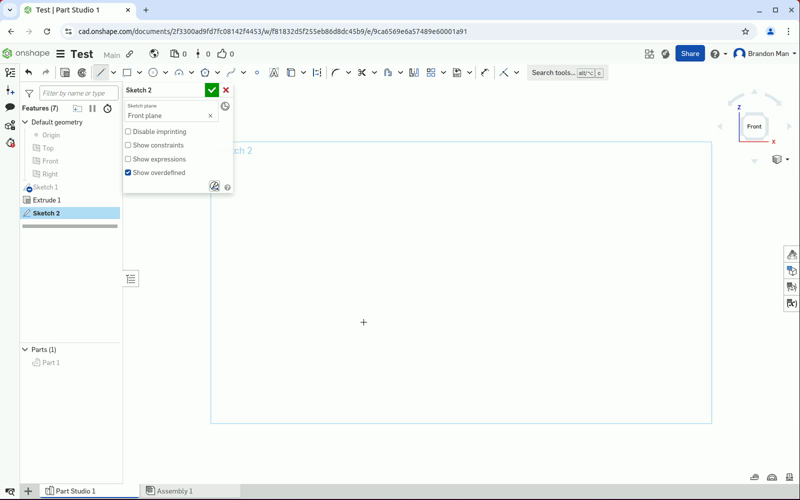
key_up(shift)
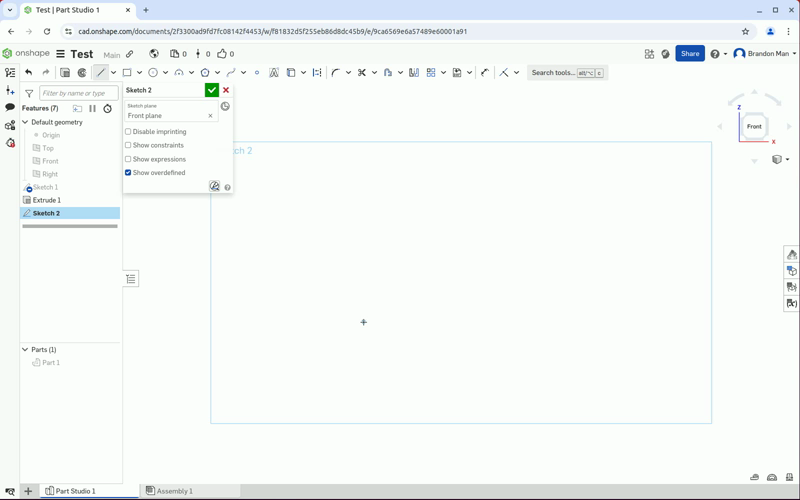
key_down(shift)
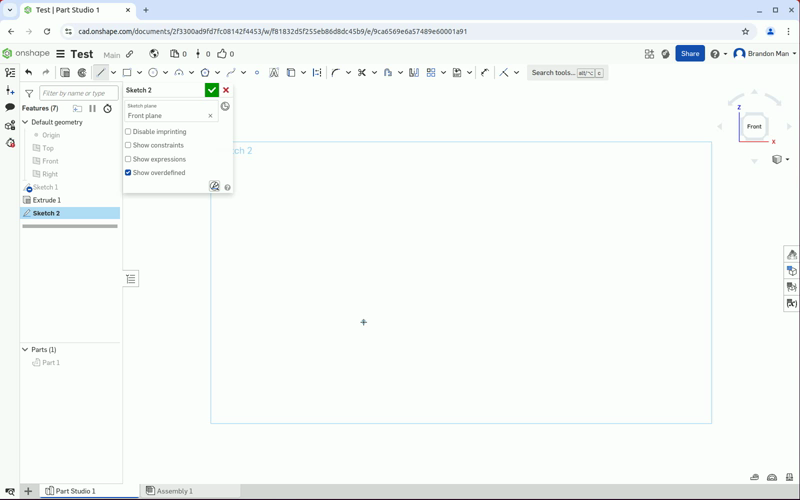
mouse_move(572, 321)
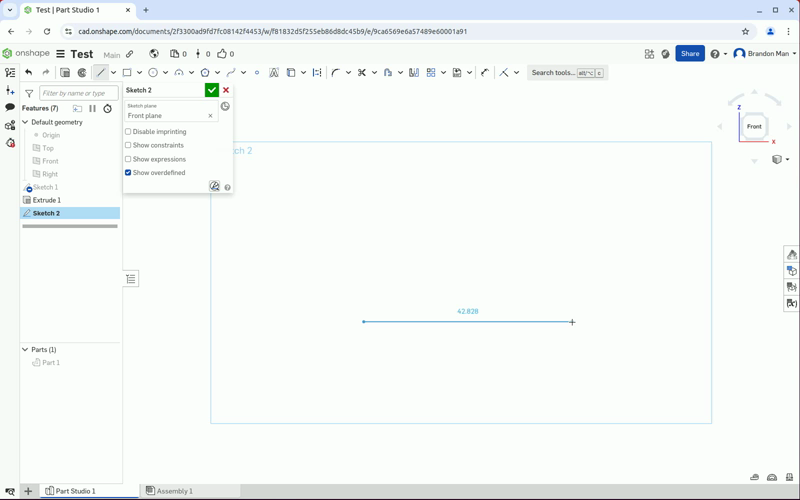
click(572, 321)
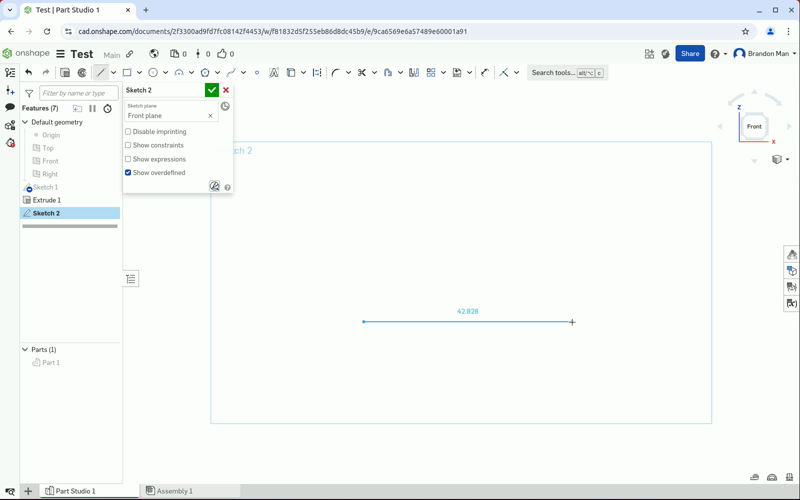
key_up(shift)
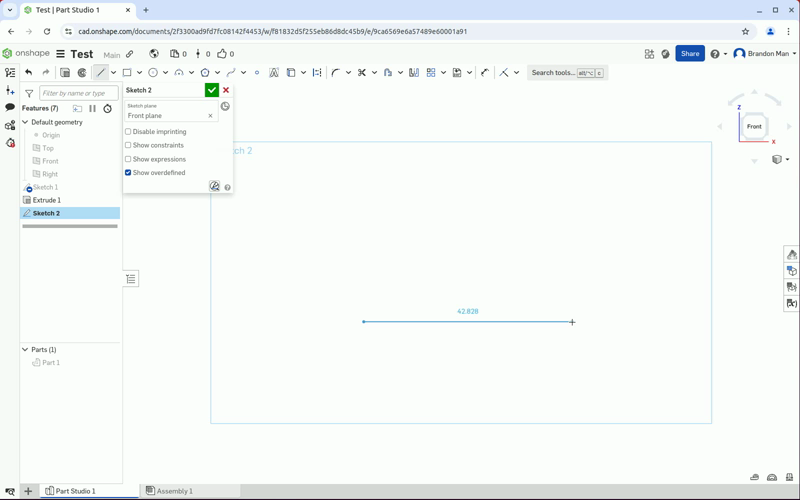
key_down(shift)
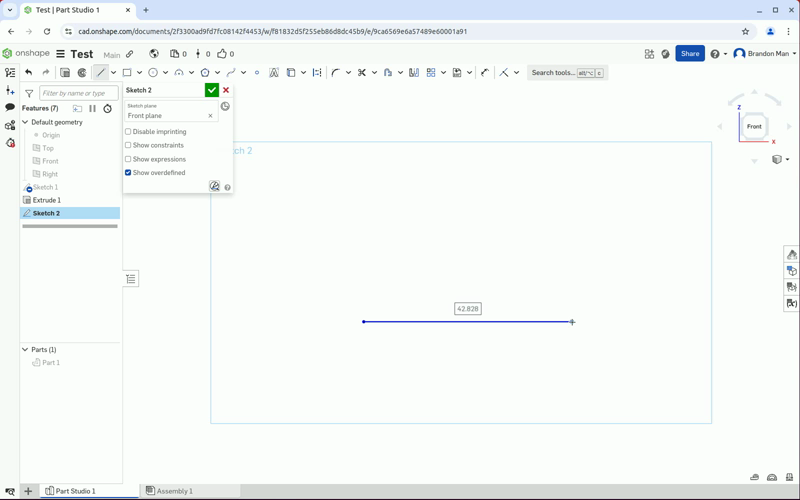
mouse_move(572, 253)
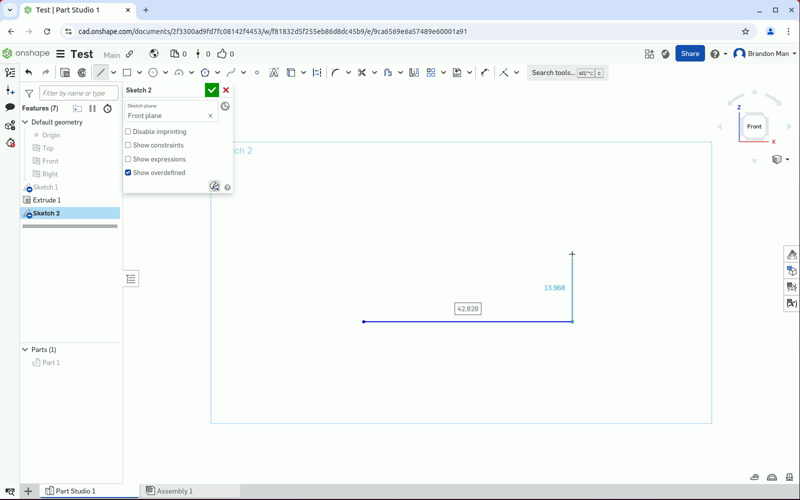
click(572, 253)
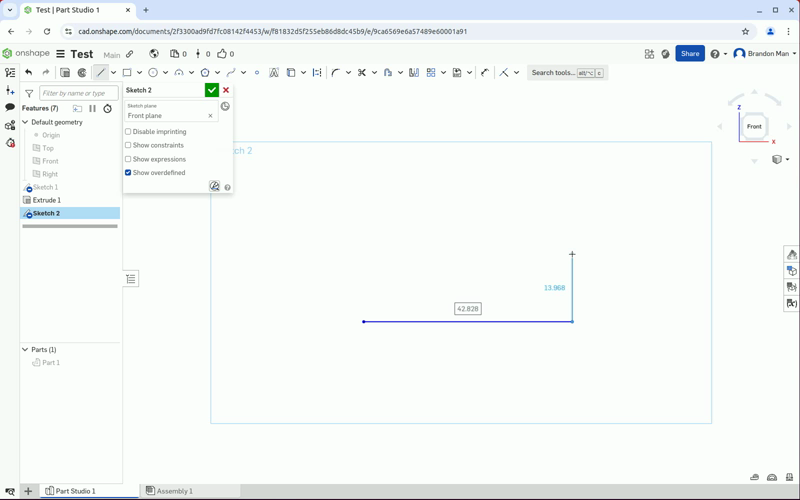
key_up(shift)
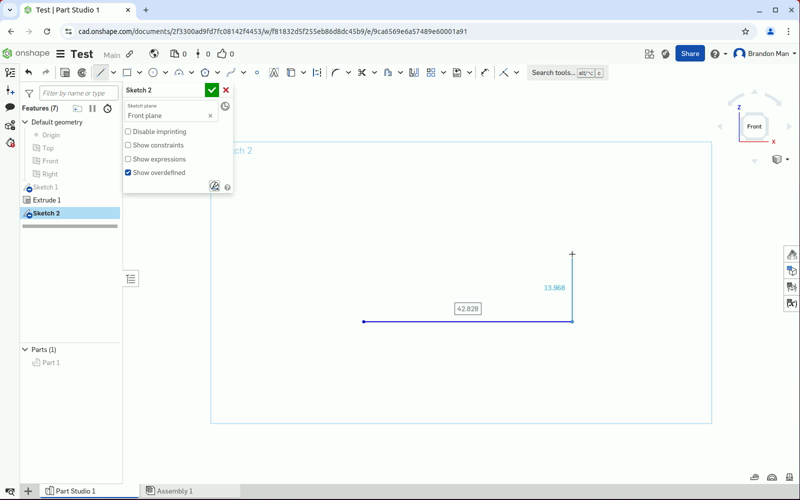
key_down(shift)
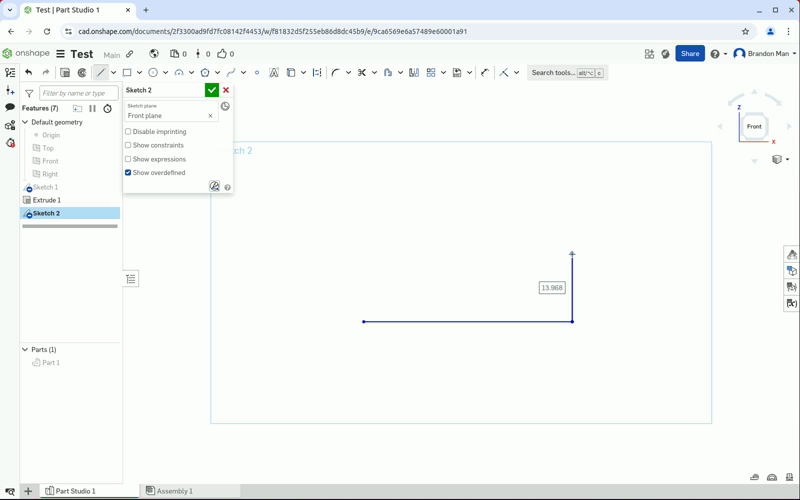
mouse_move(363, 253)
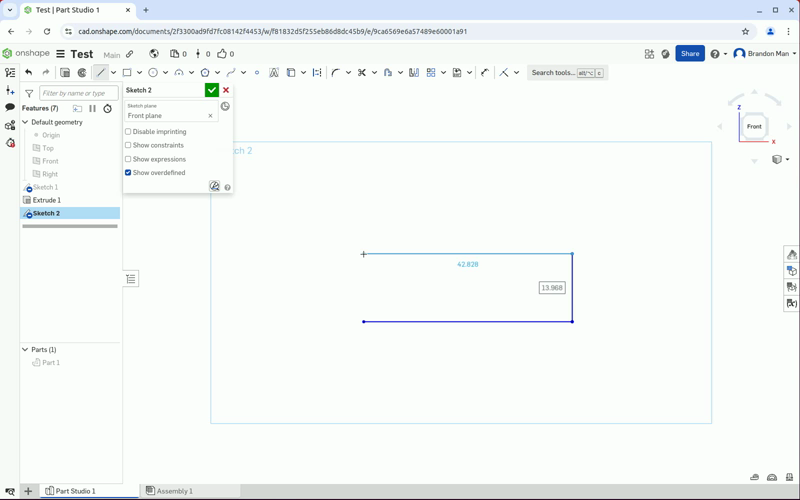
click(363, 253)
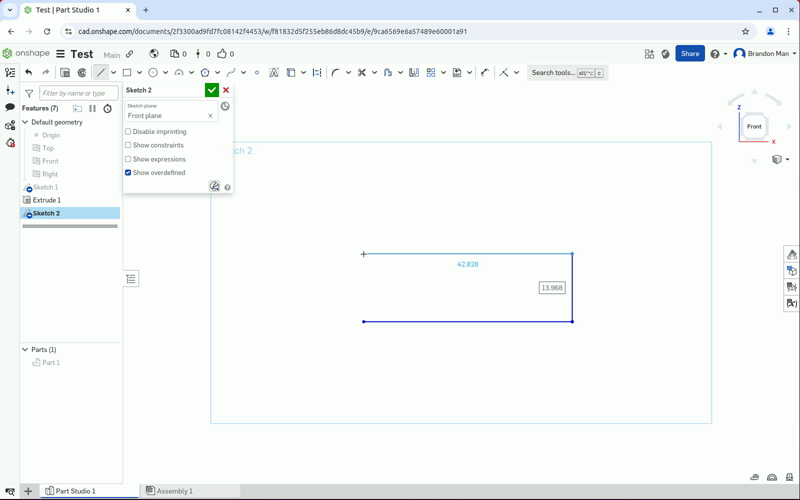
key_up(shift)
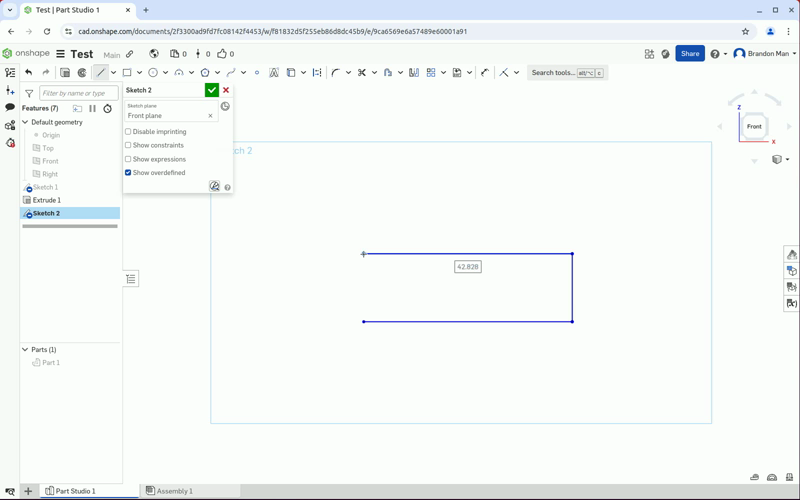
key_down(shift)
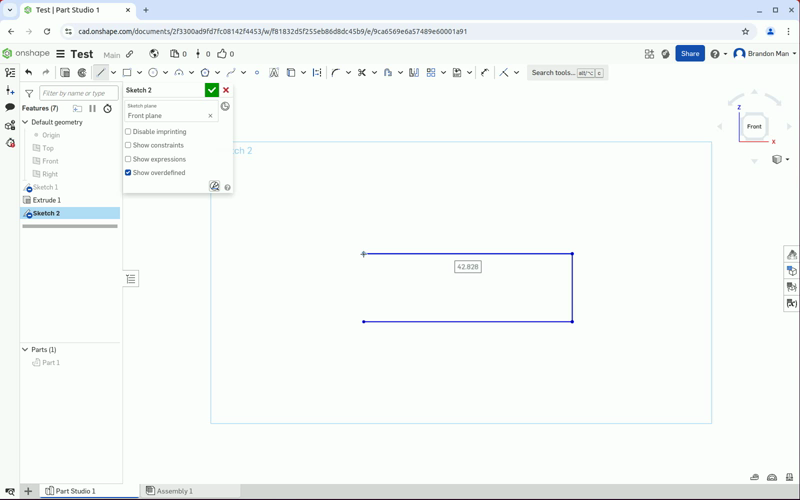
mouse_move(363, 321)
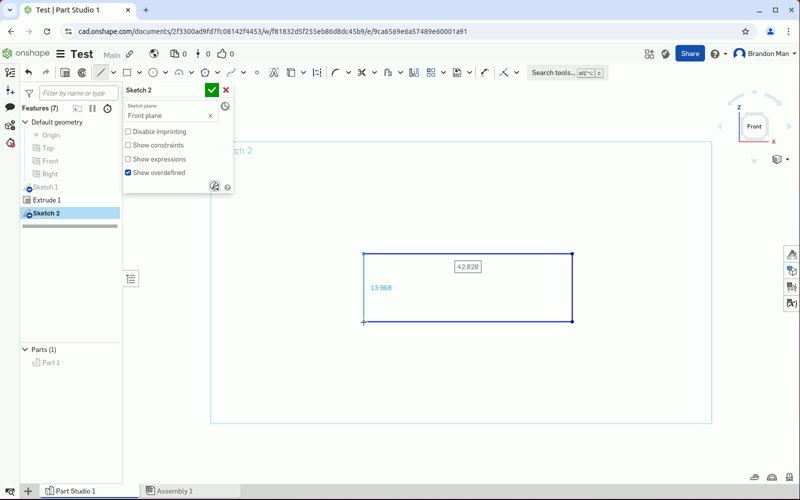
key_up(shift)
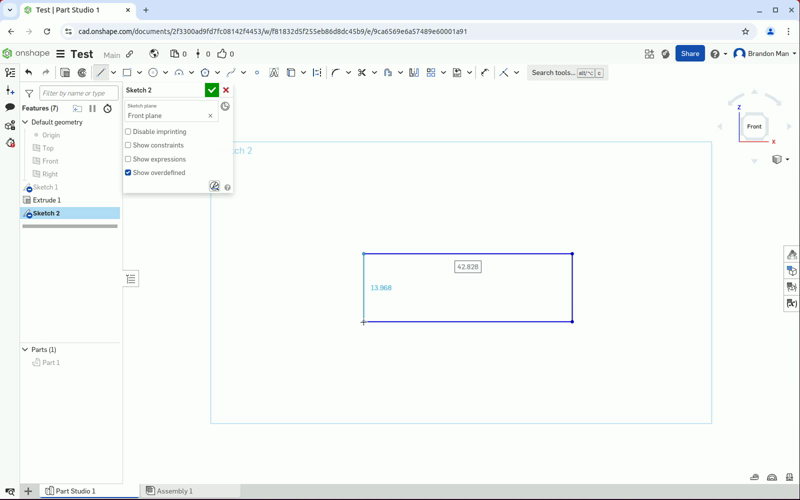
click(363, 321)
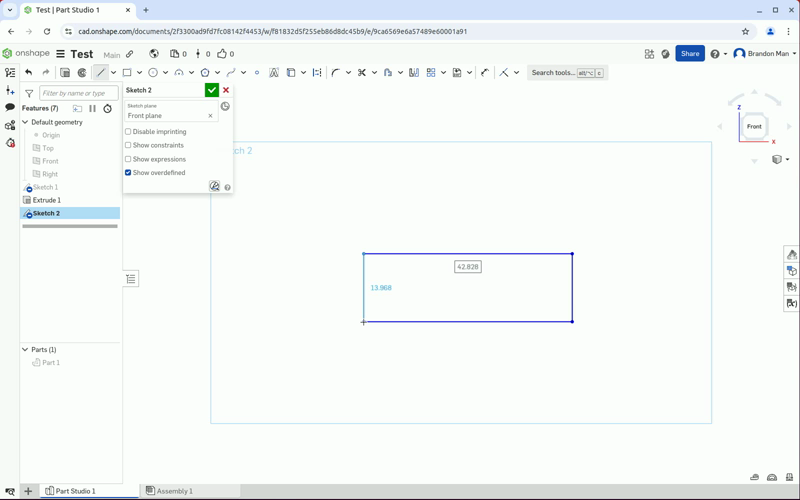
key(esc)
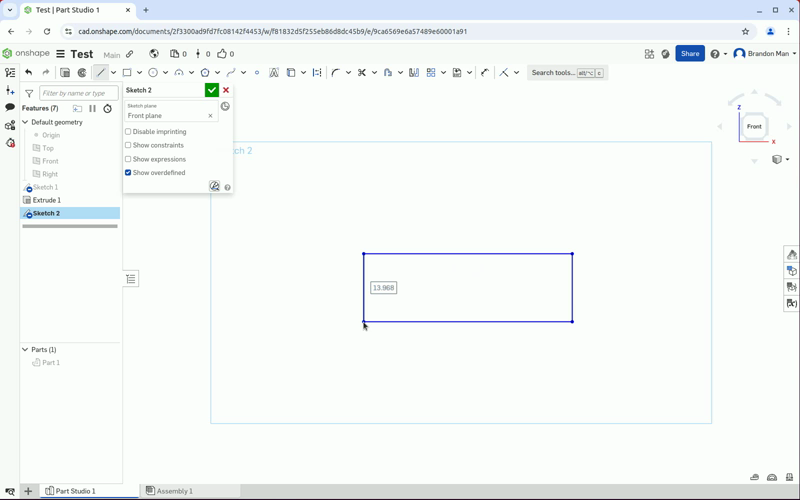
mouse_move(420, 272)
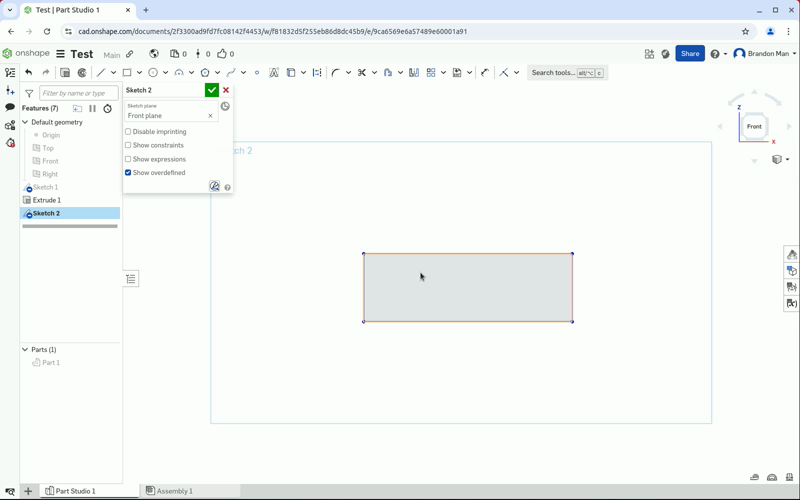
click(420, 272)
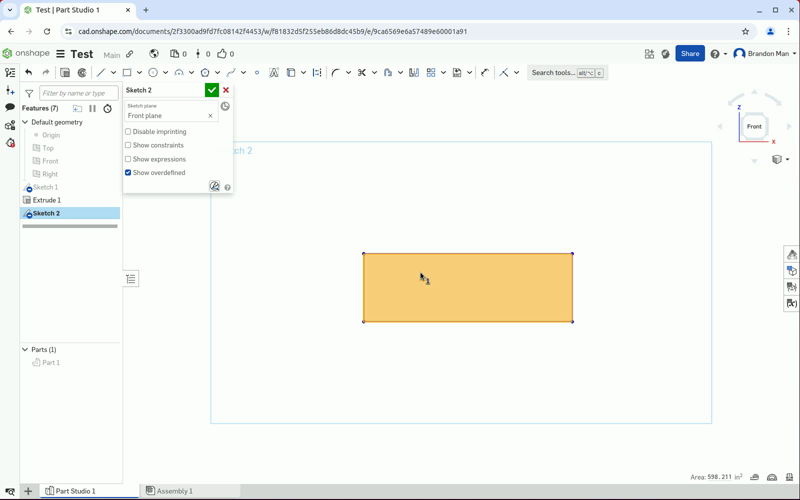
mouse_move(73, 352)
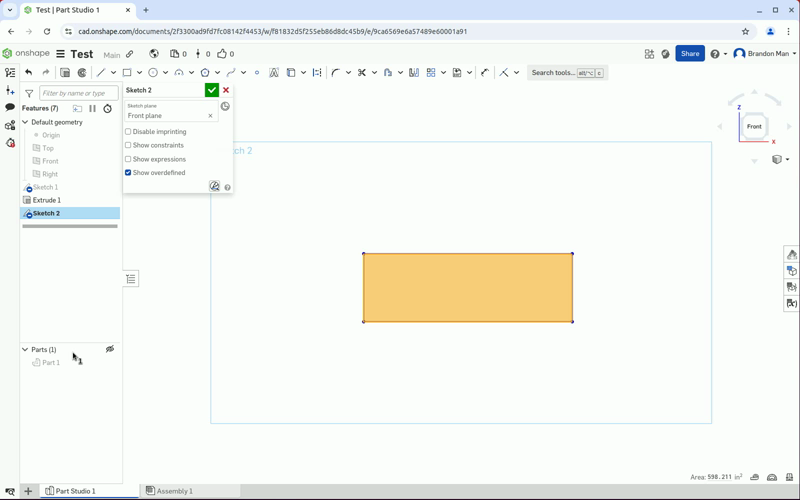
key(shift+y)
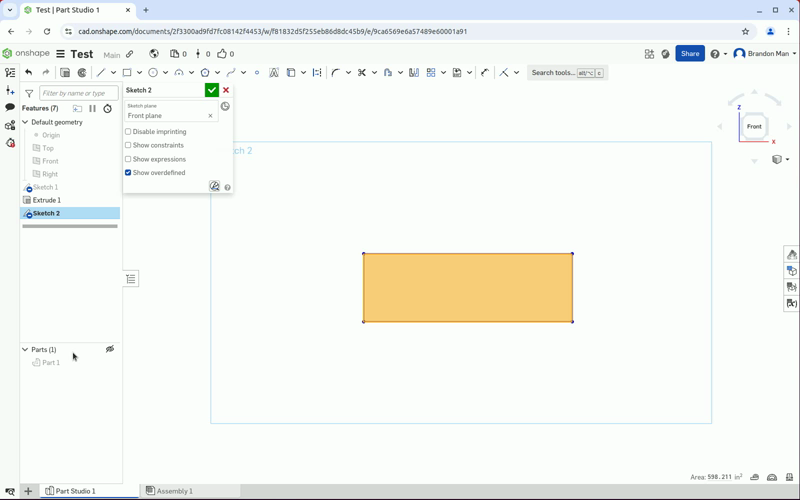
key(shift+e)
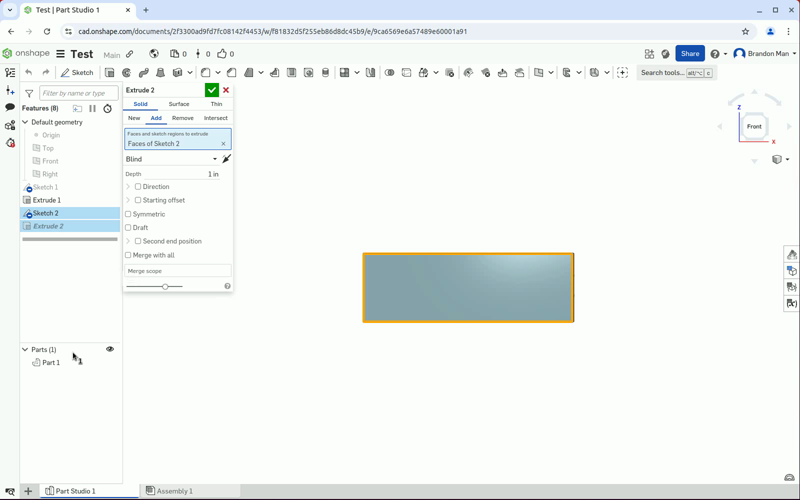
mouse_move(143, 106)
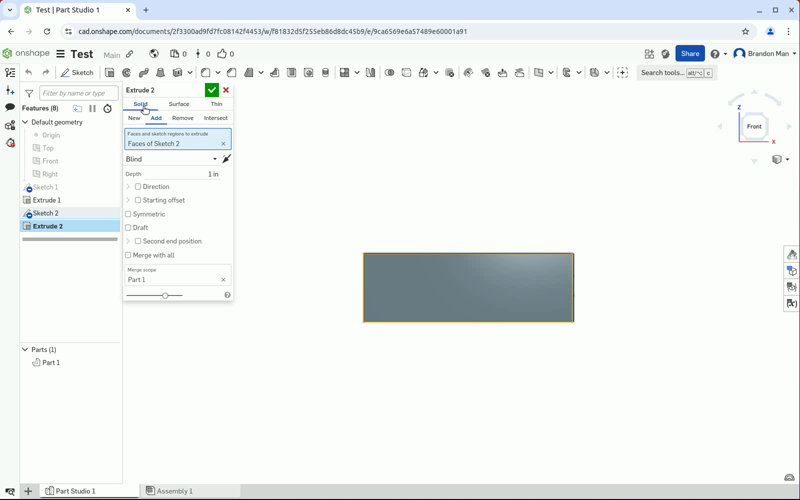
click(143, 106)
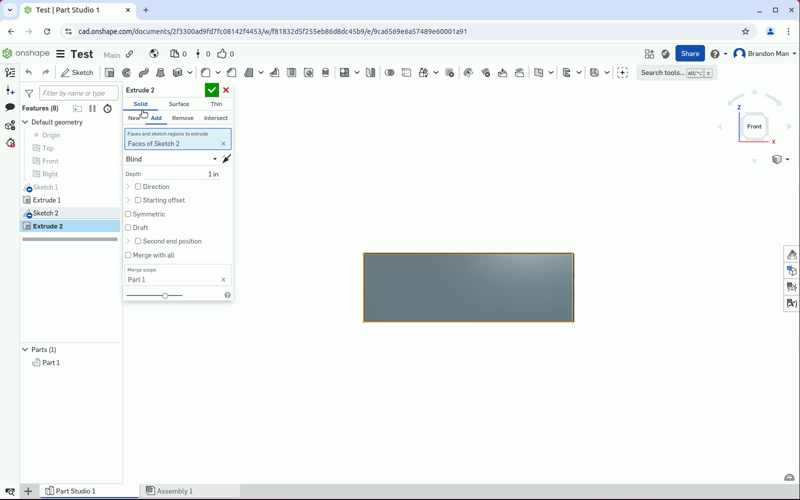
mouse_move(137, 120)
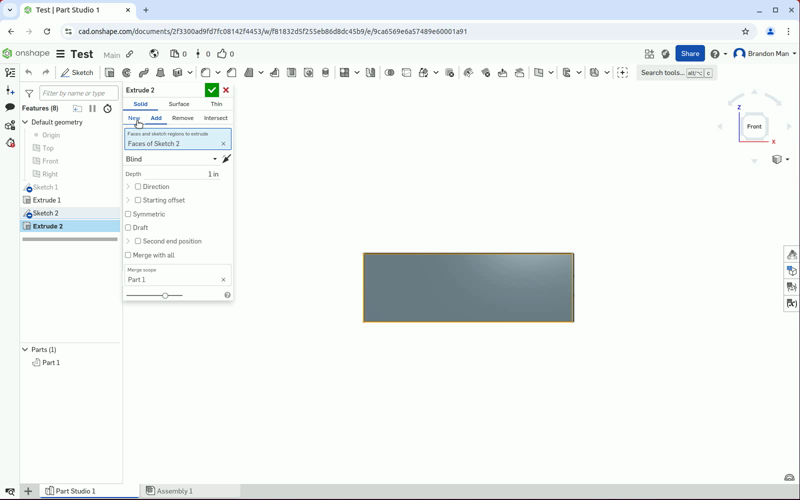
click(137, 120)
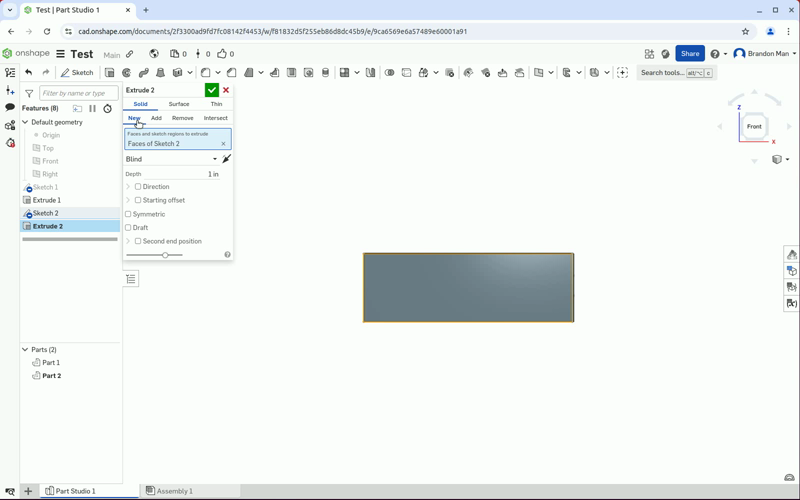
key(tab, 4)
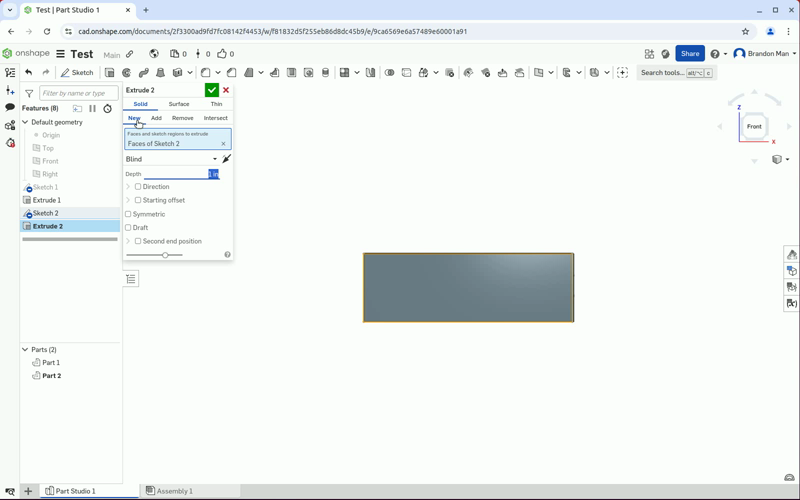
text(-1.685)
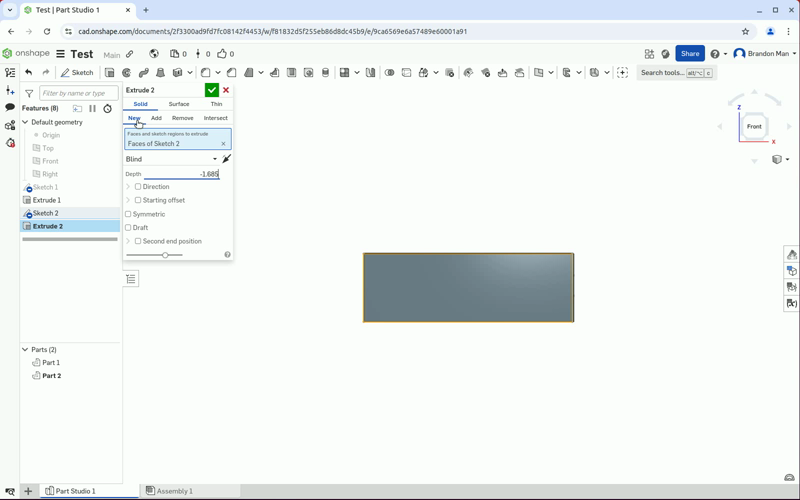
key(tab, 3)
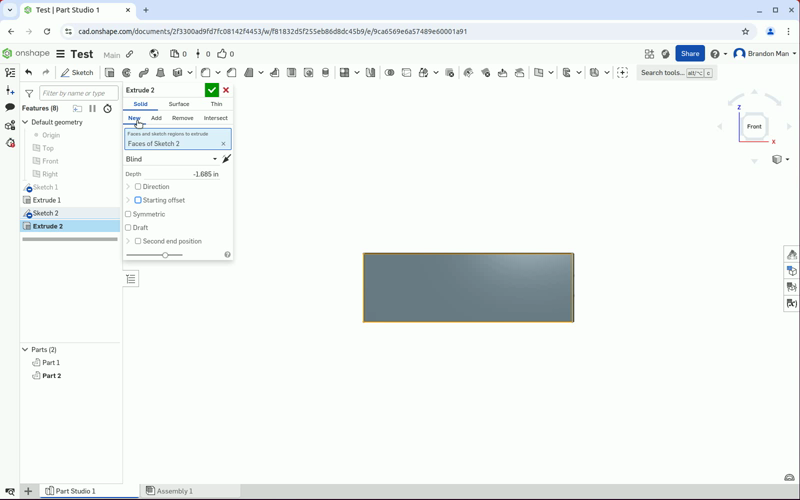
key(tab, 2)
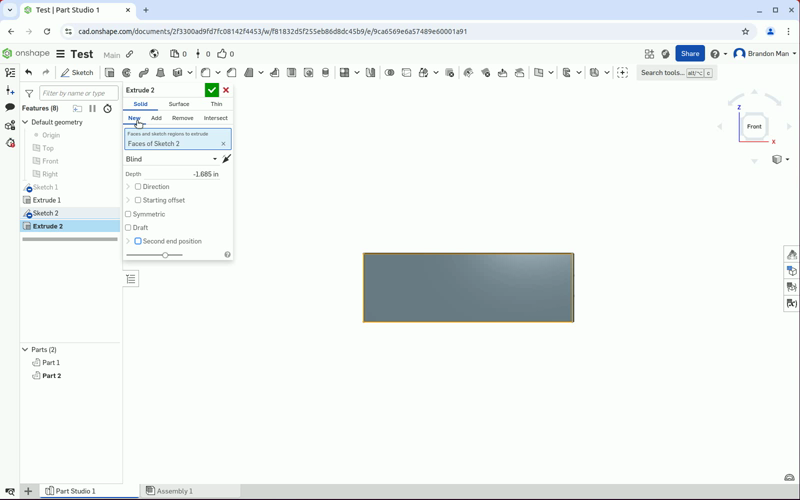
key(space)
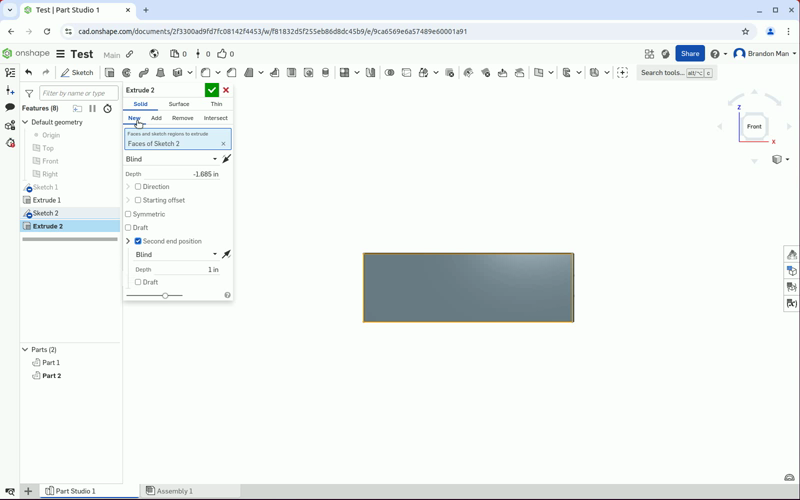
key(tab, 3)
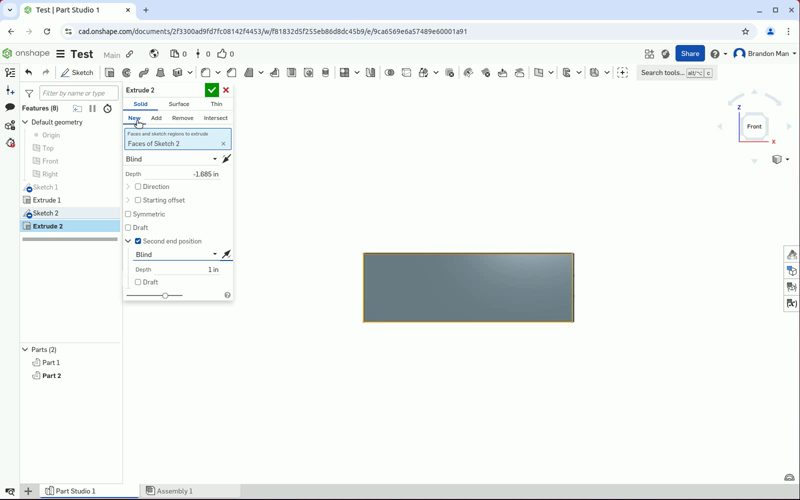
text(0.241)
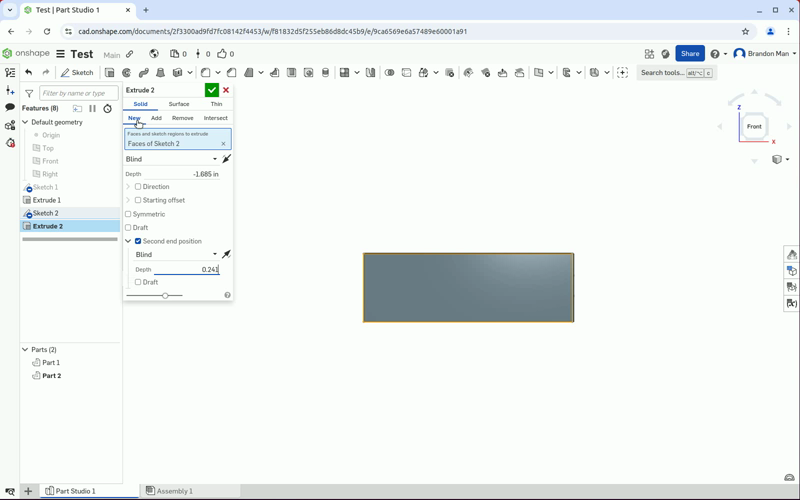
key(enter)
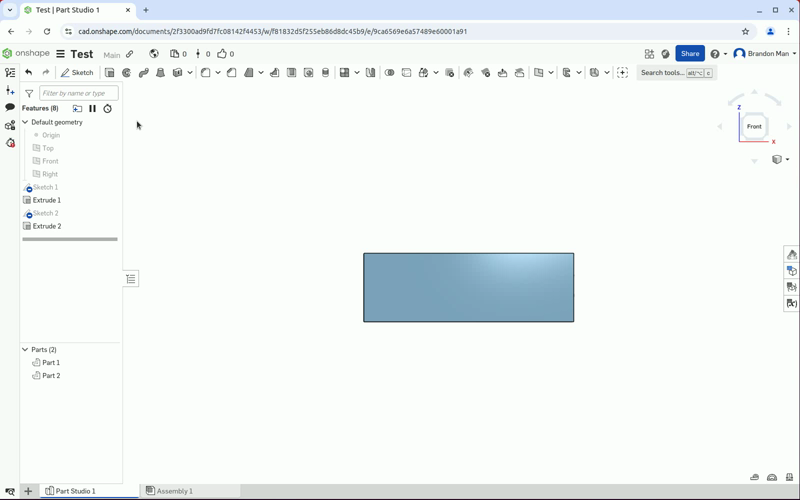
key(shift+h)
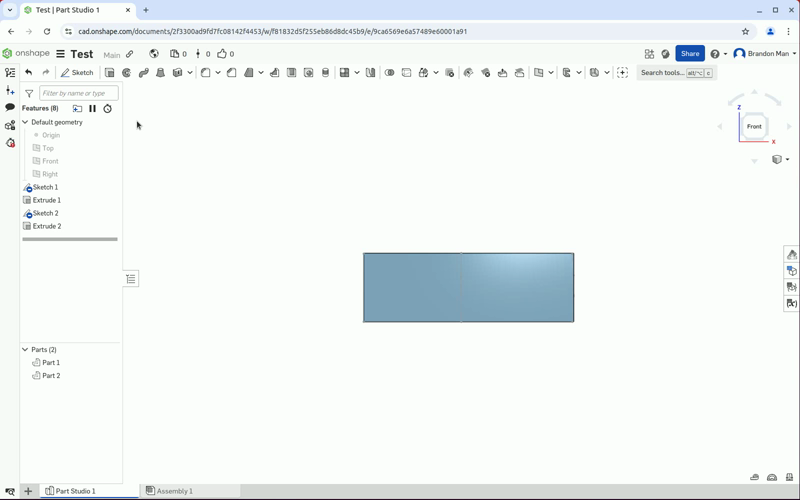
key(shift+h)
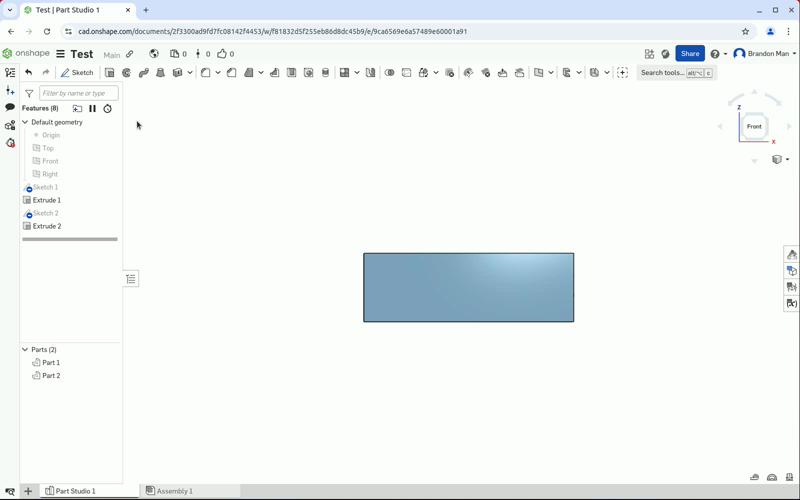
mouse_move(73, 189)
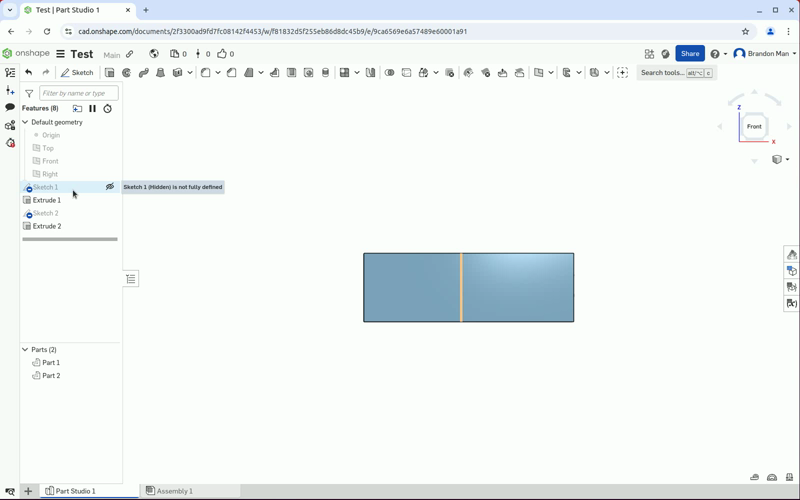
click(73, 189)
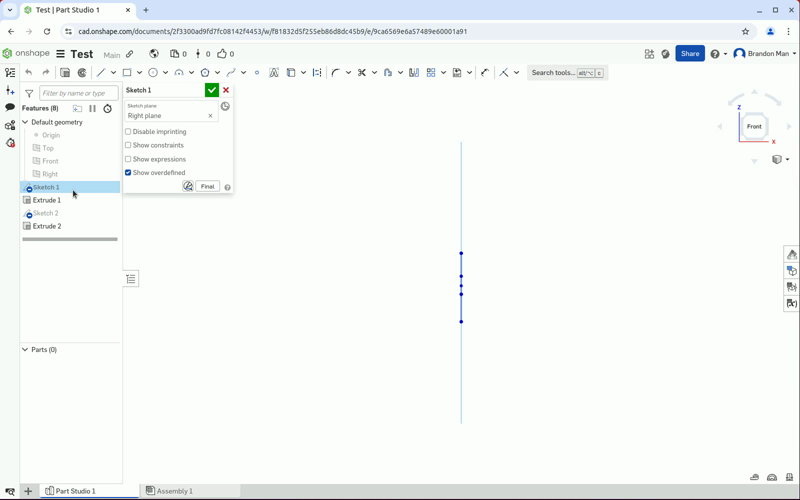
mouse_move(229, 92)
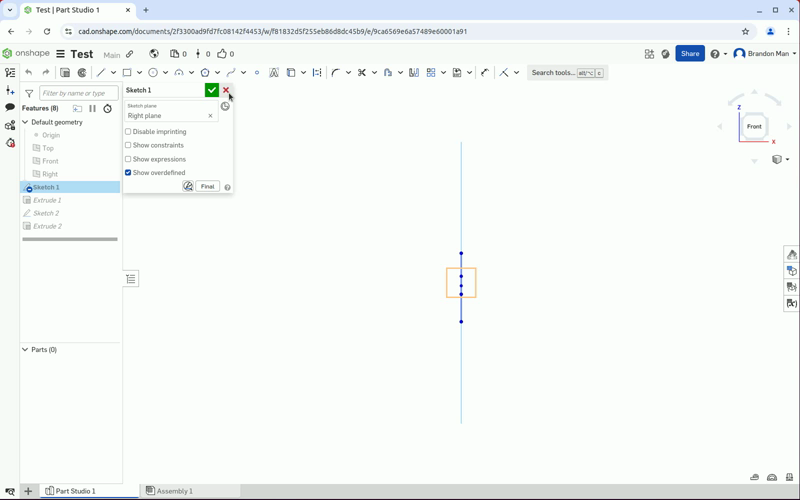
click(229, 92)
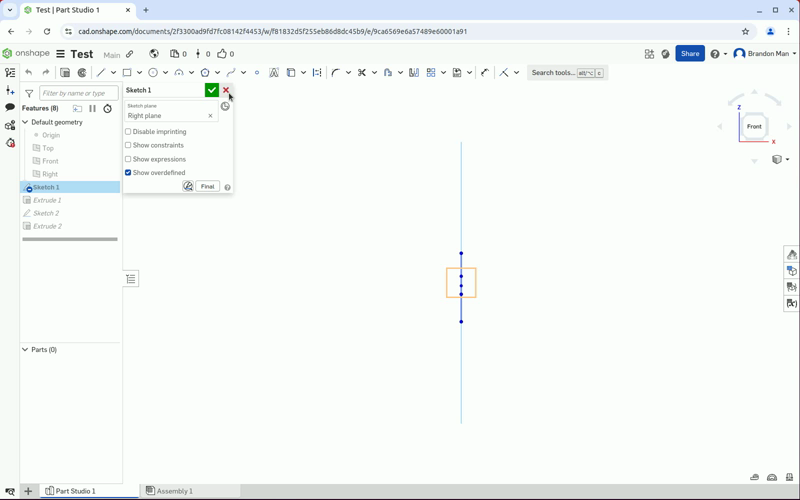
key(shift+s)
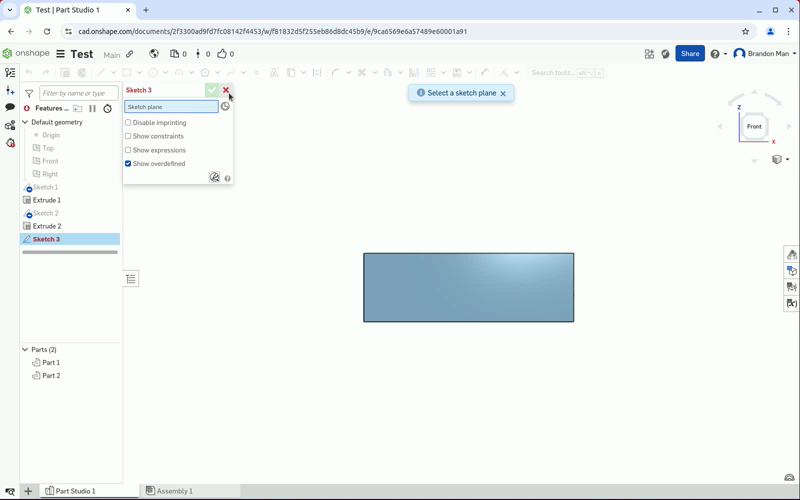
mouse_move(73, 163)
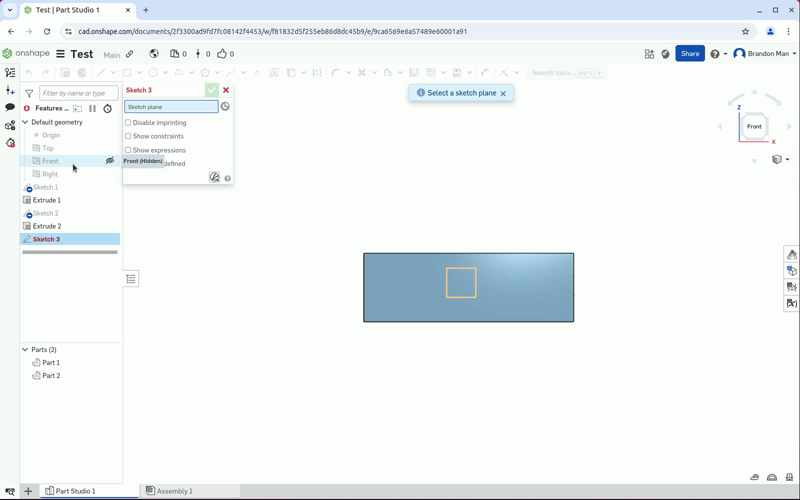
click(73, 163)
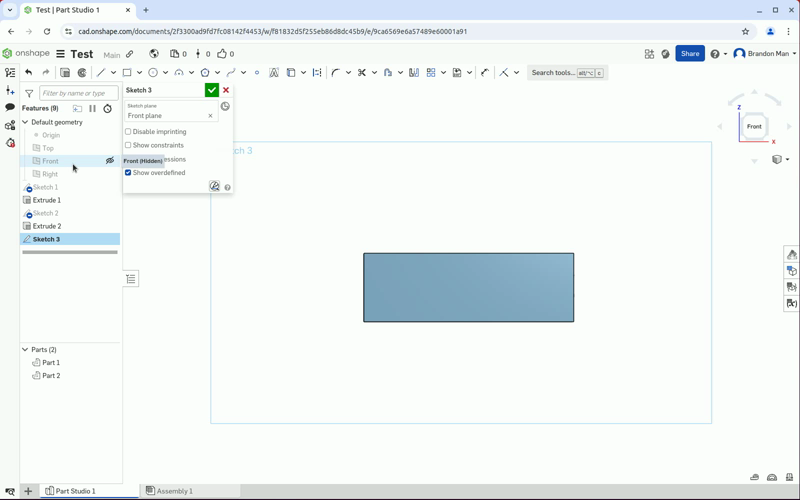
mouse_move(73, 352)
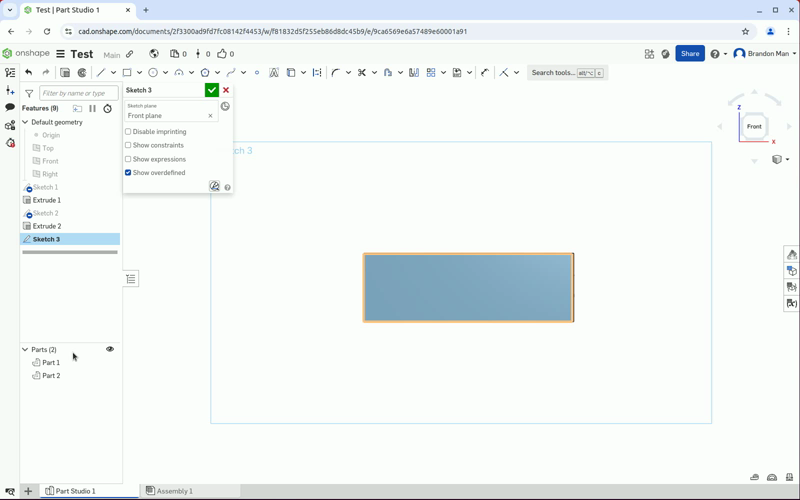
key(y)
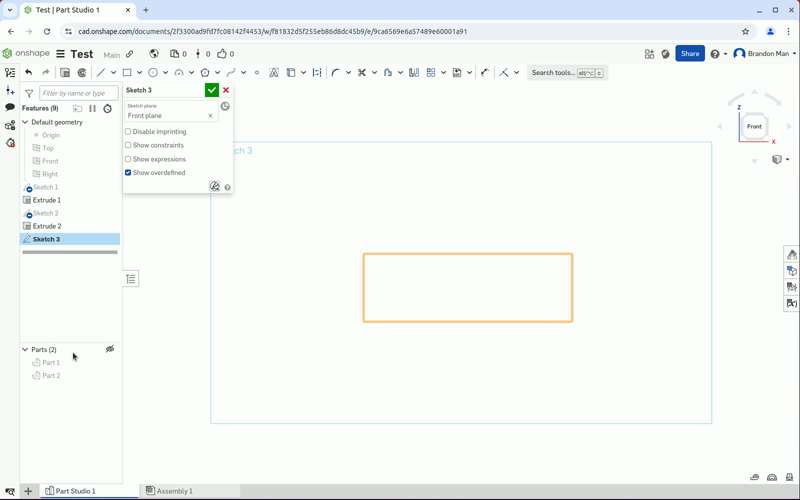
key(l)
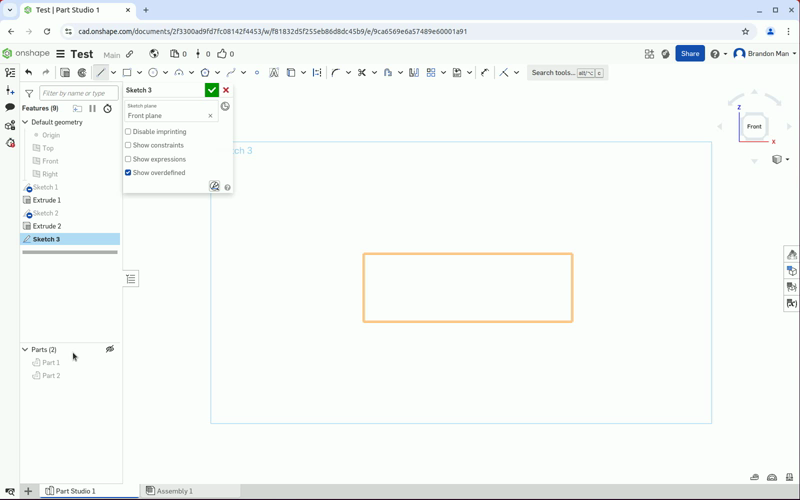
key_down(shift)
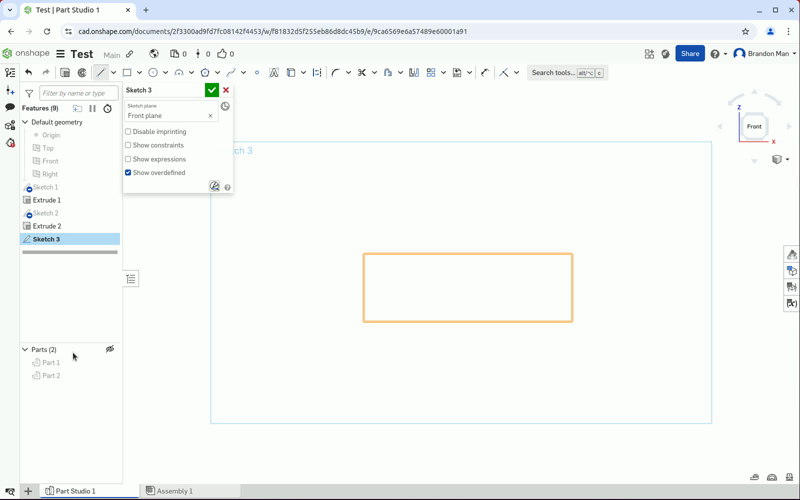
mouse_move(363, 253)
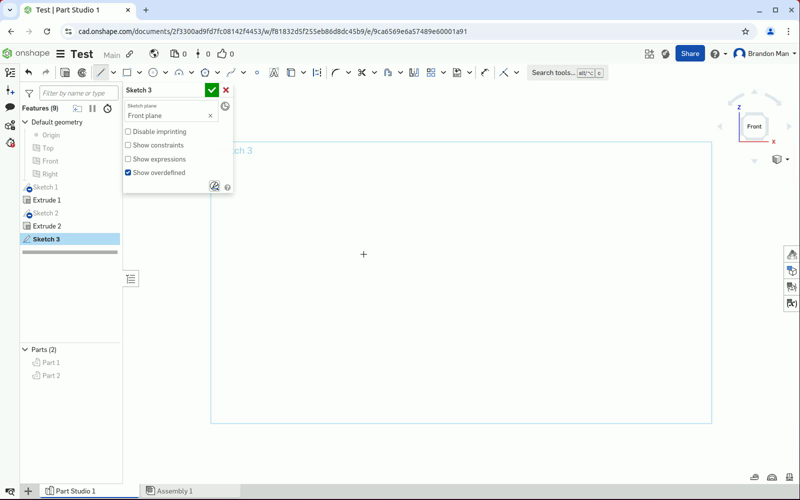
click(363, 253)
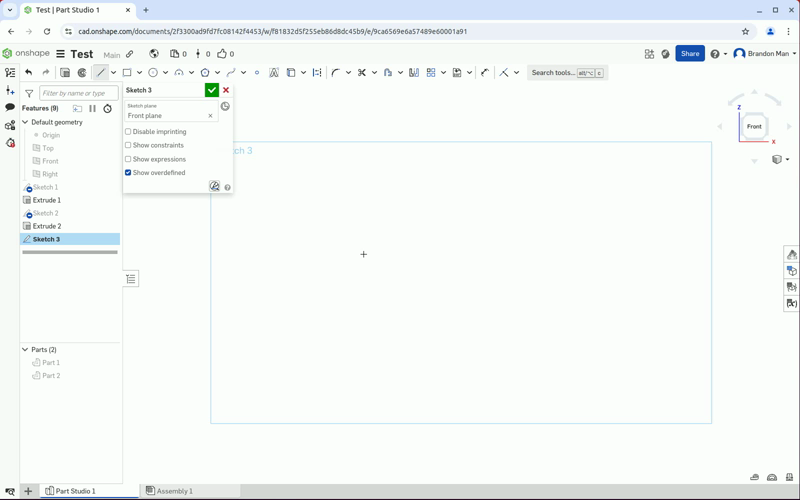
key_up(shift)
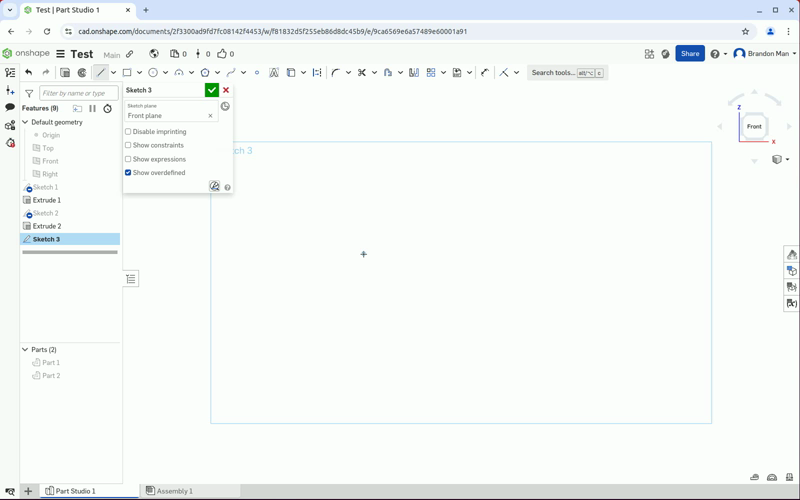
key_down(shift)
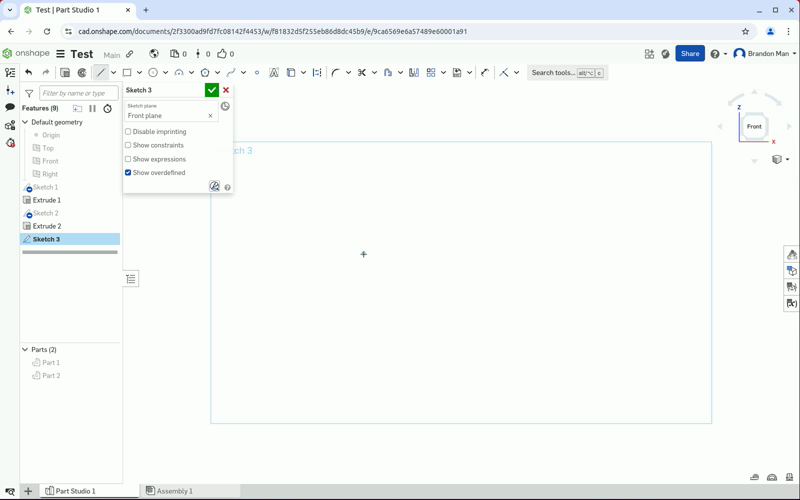
mouse_move(572, 253)
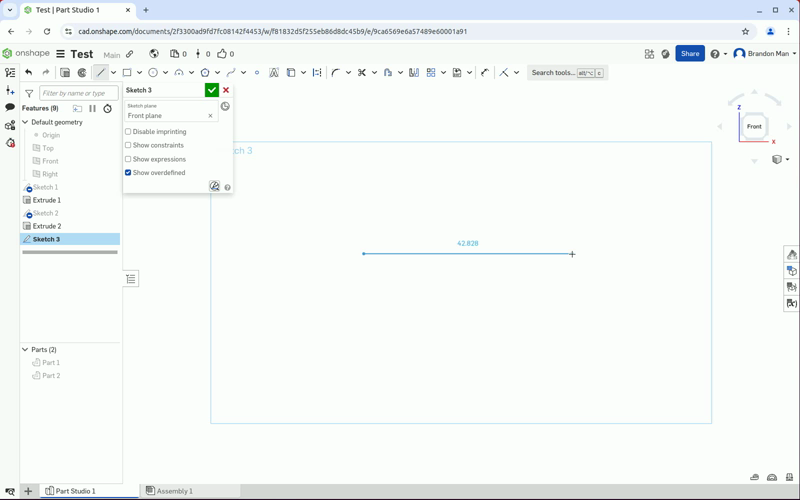
click(572, 253)
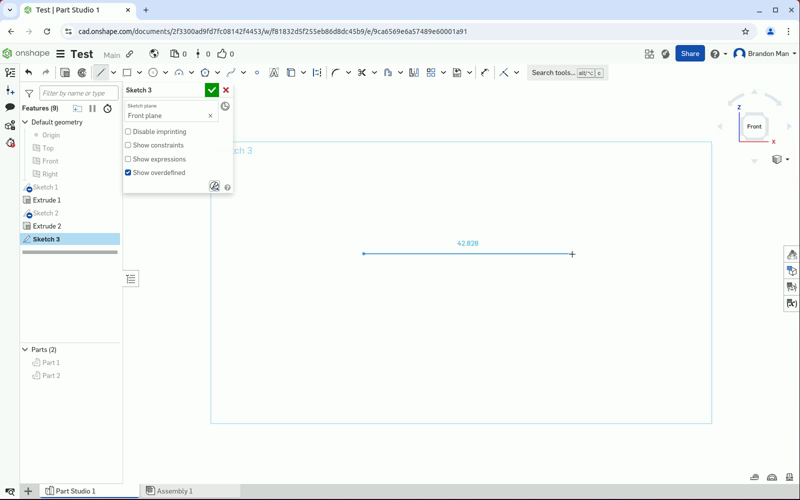
key_up(shift)
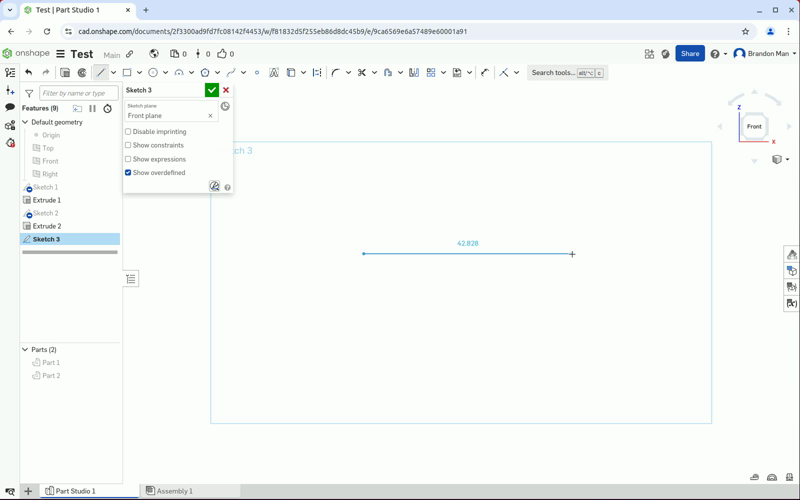
key_down(shift)
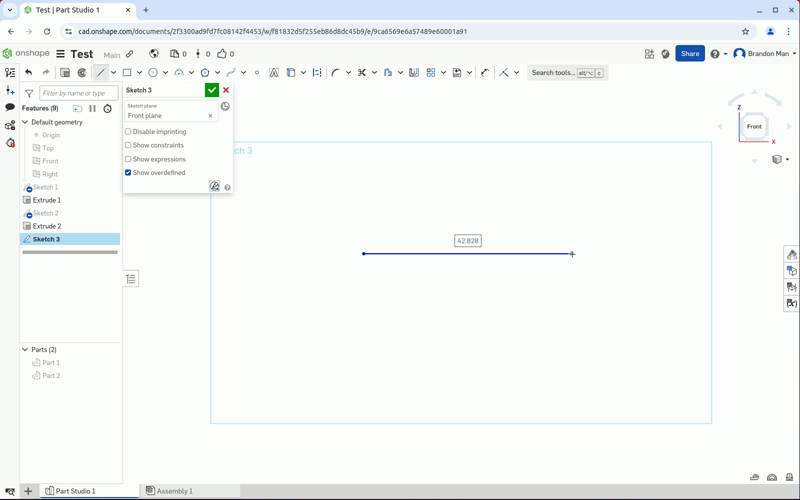
mouse_move(589, 253)
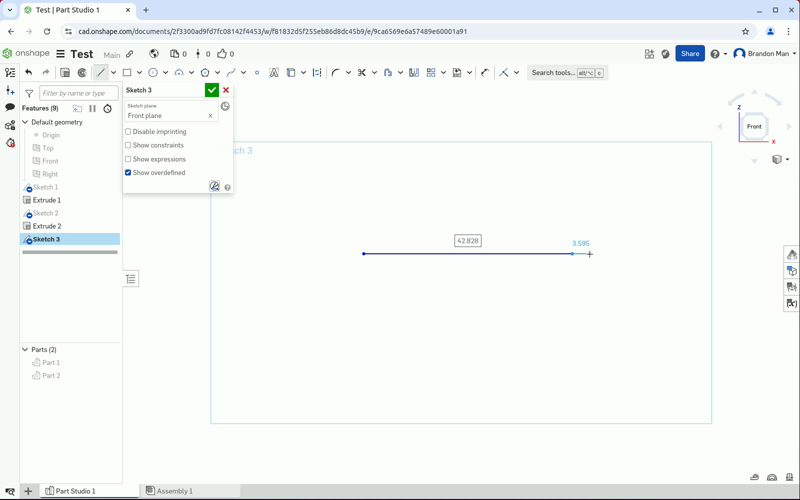
mouse_move(572, 229)
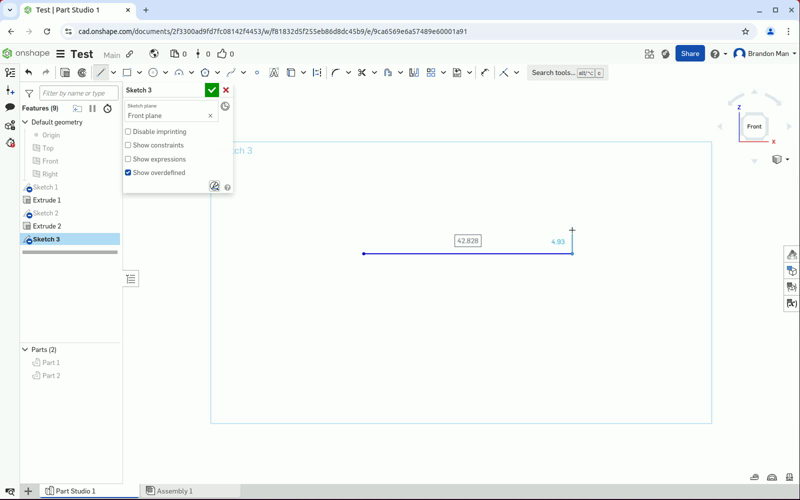
click(572, 229)
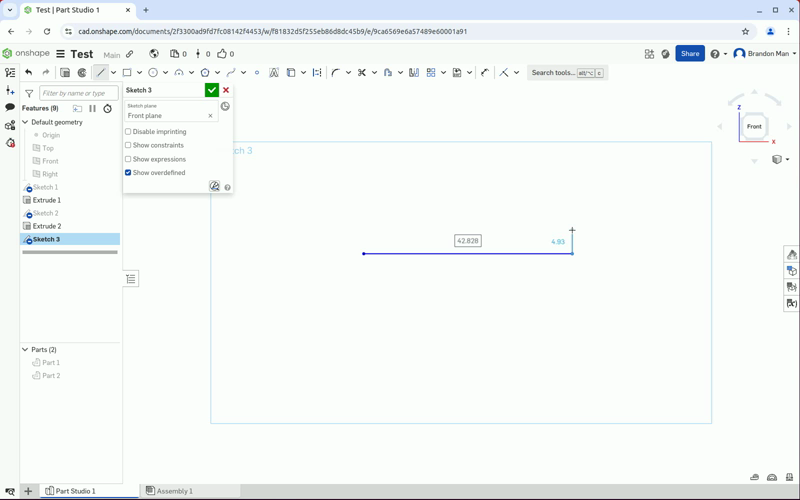
key_up(shift)
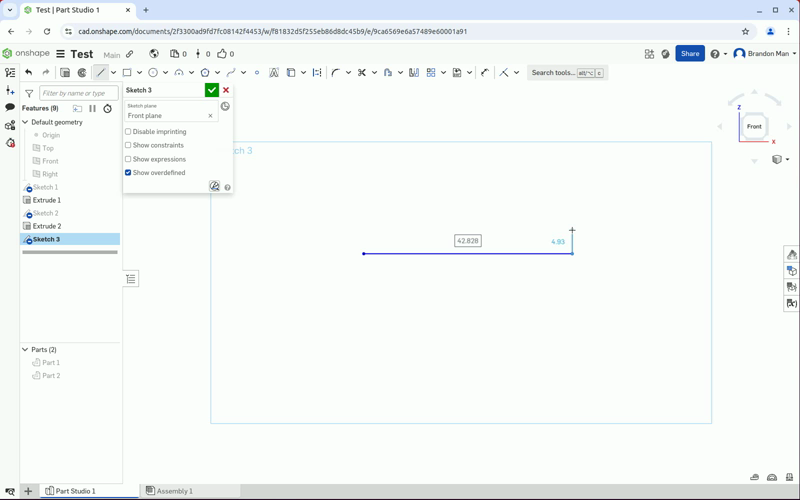
key_down(shift)
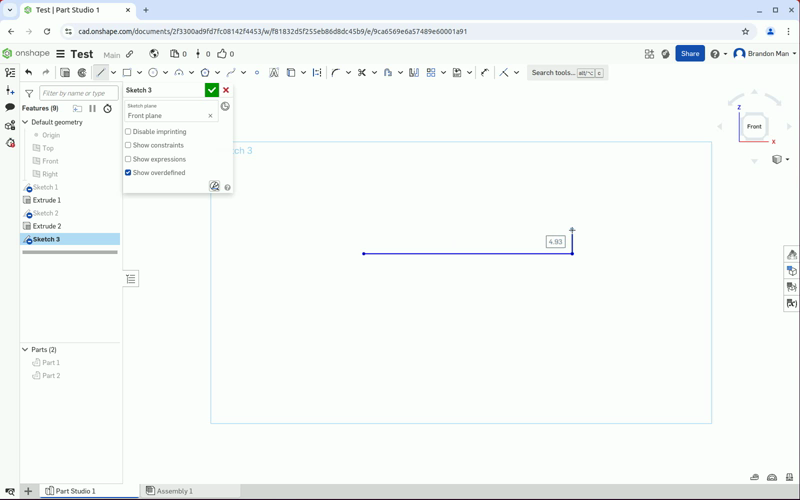
mouse_move(363, 229)
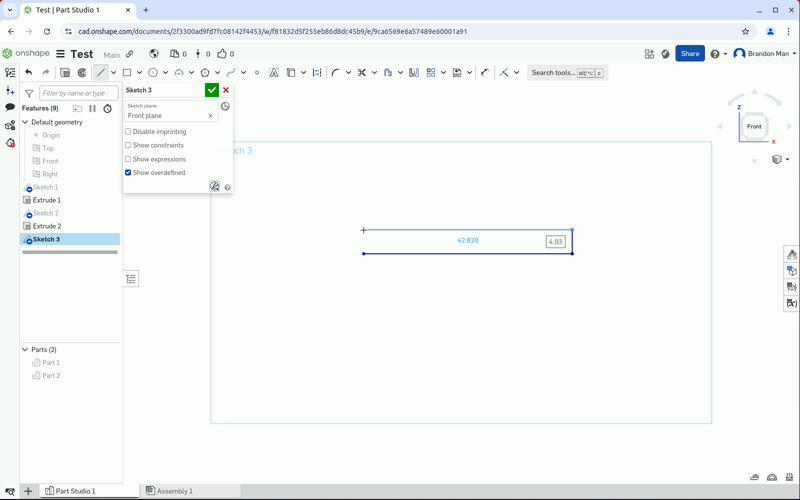
click(363, 229)
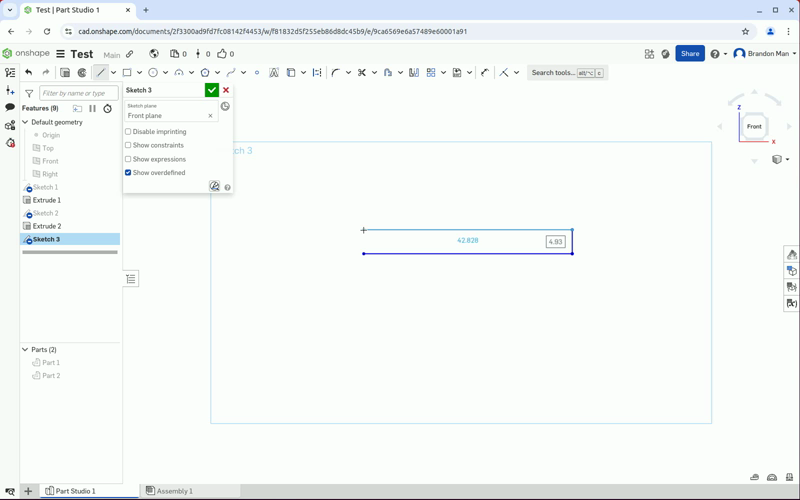
key_up(shift)
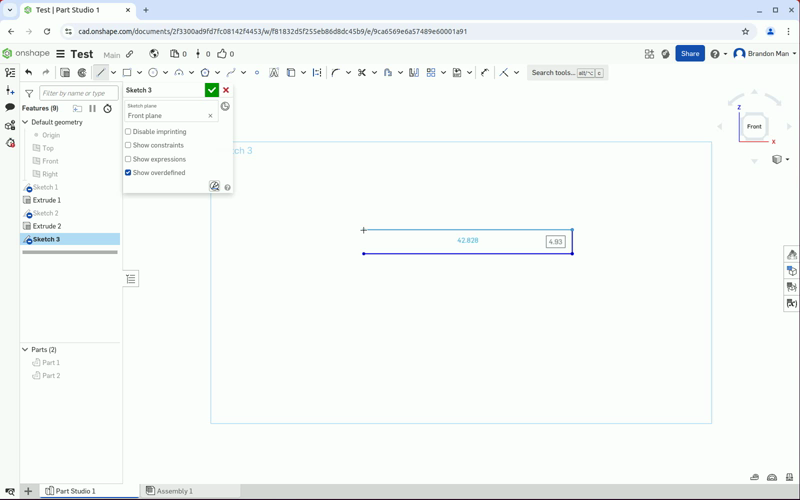
mouse_move(393, 229)
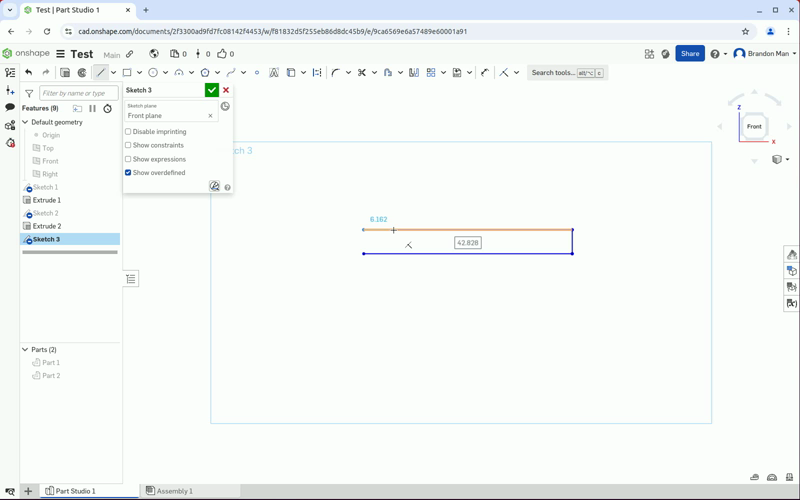
key_down(shift)
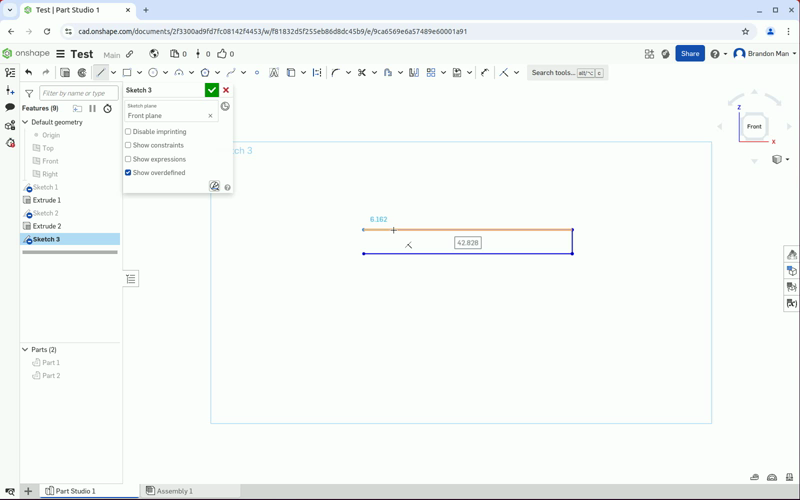
mouse_move(363, 253)
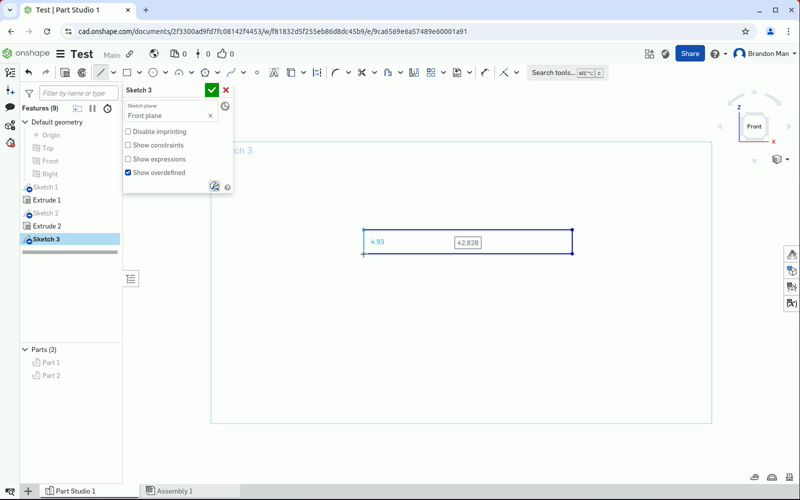
key_up(shift)
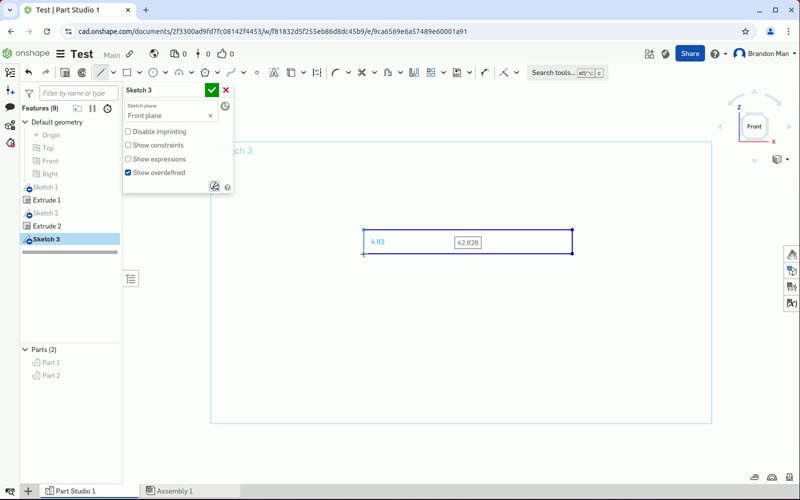
click(363, 253)
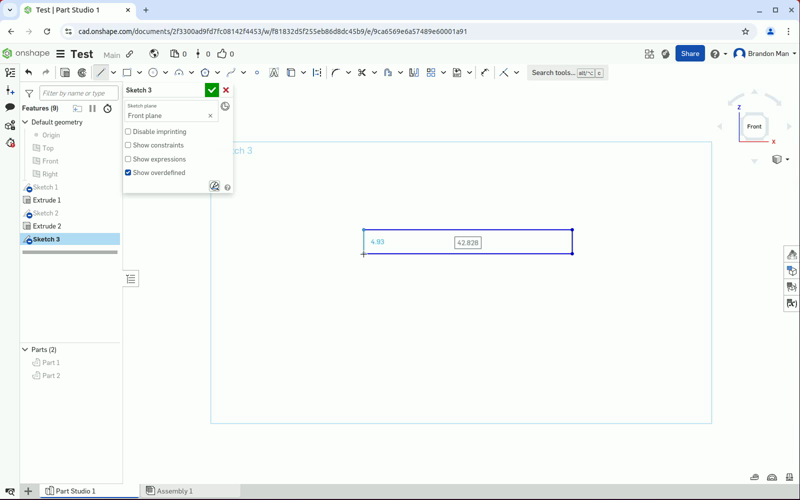
key(esc)
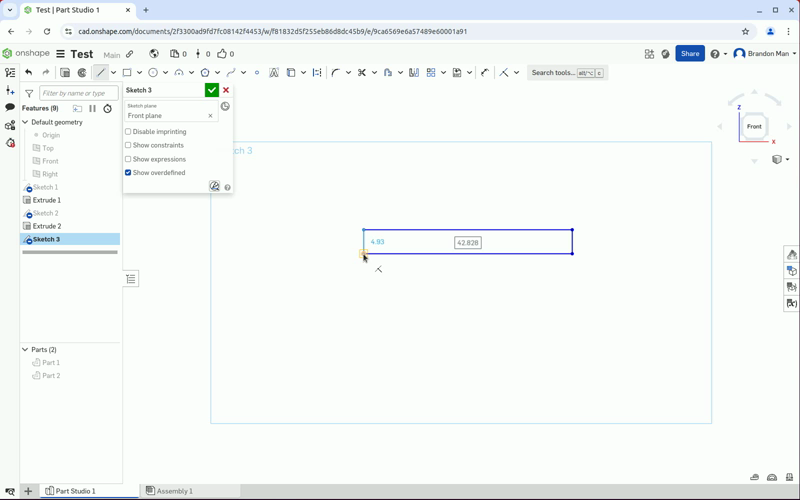
key(c)
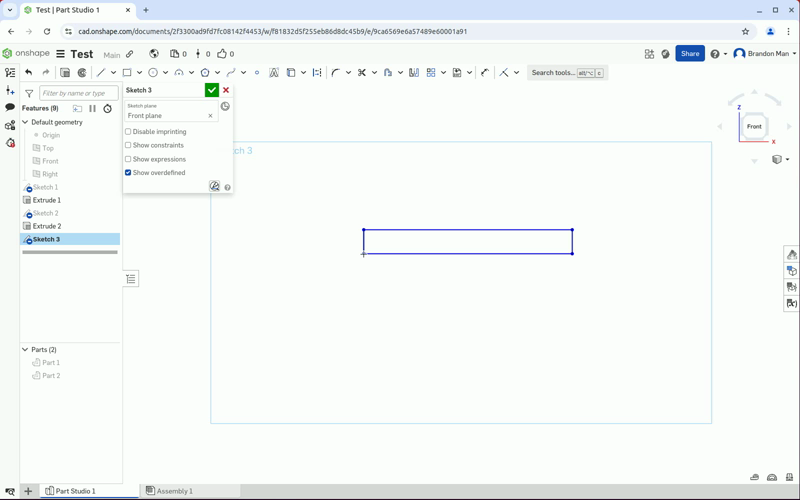
key_down(shift)
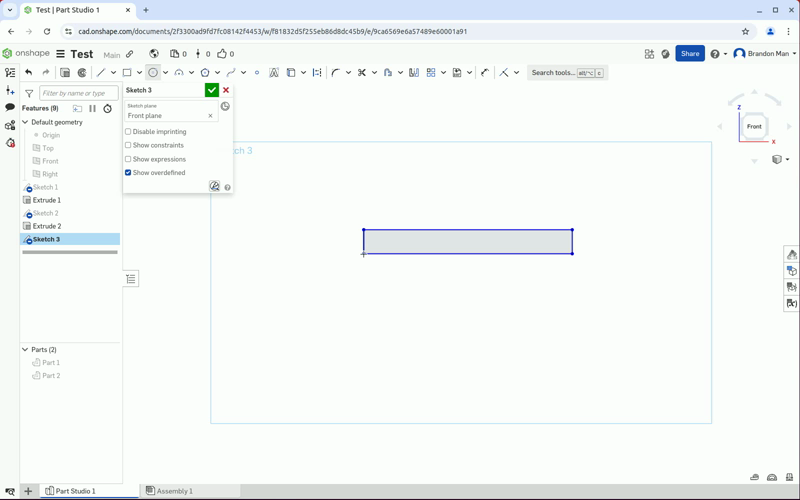
mouse_move(376, 240)
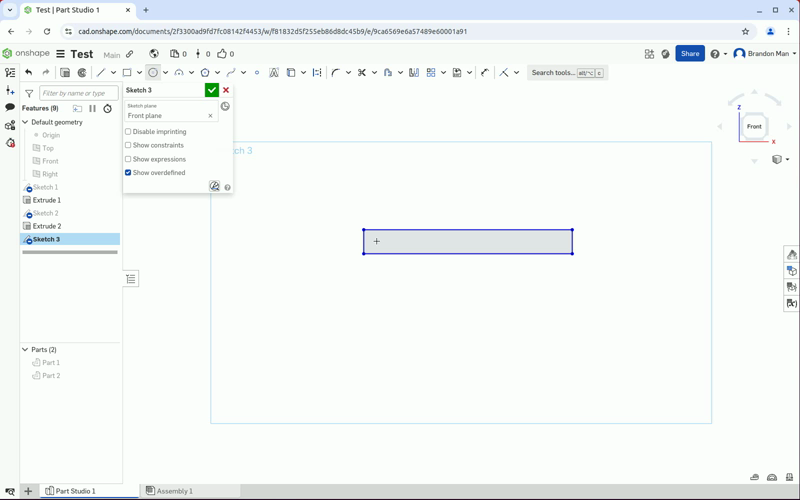
click(376, 240)
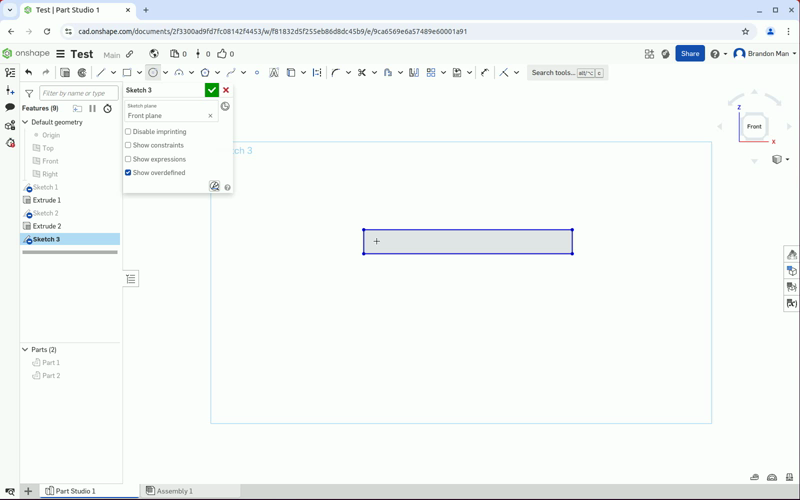
key_up(shift)
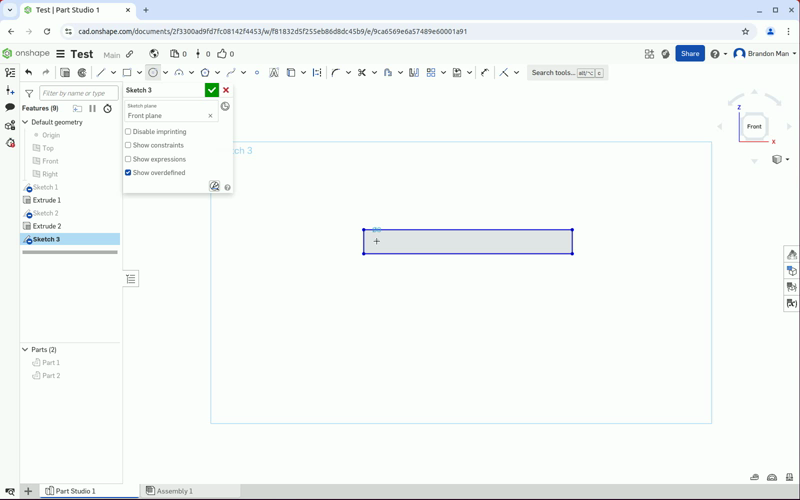
mouse_move(383, 240)
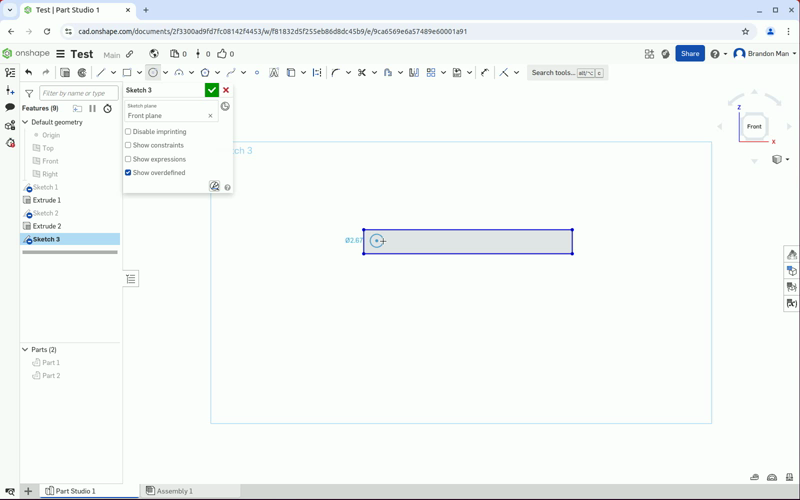
click(383, 240)
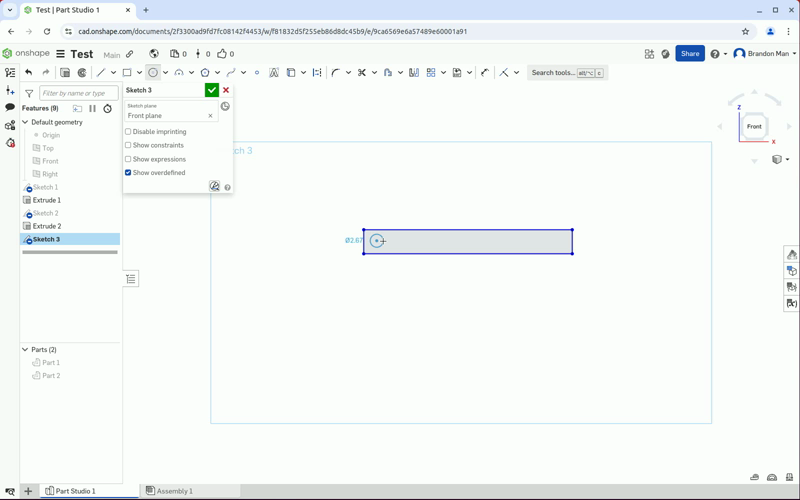
key(esc)
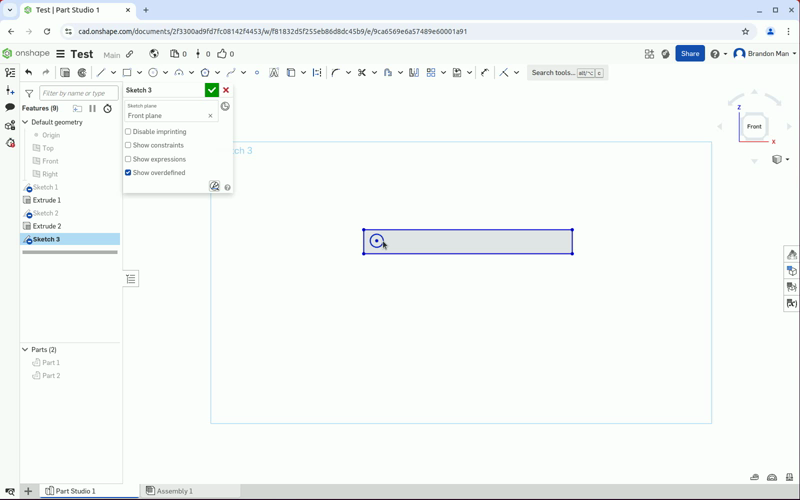
key(c)
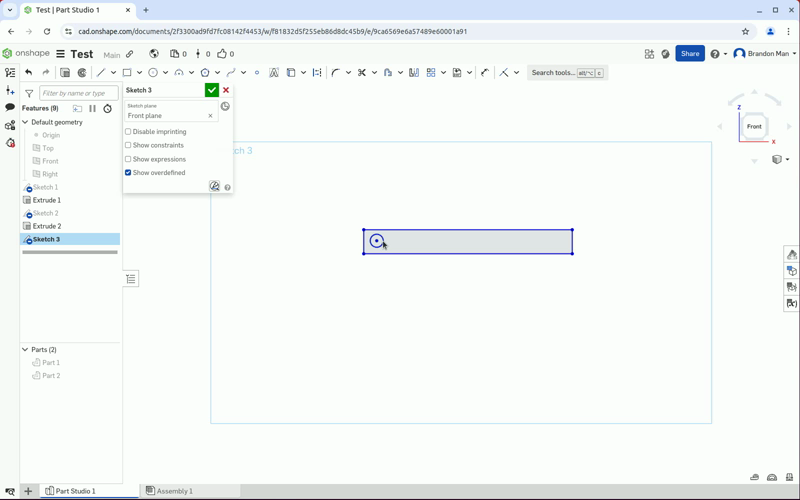
key_down(shift)
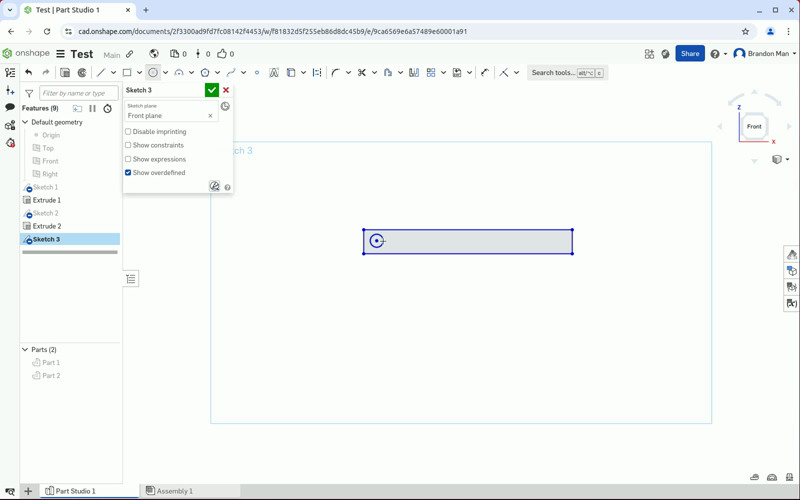
mouse_move(559, 240)
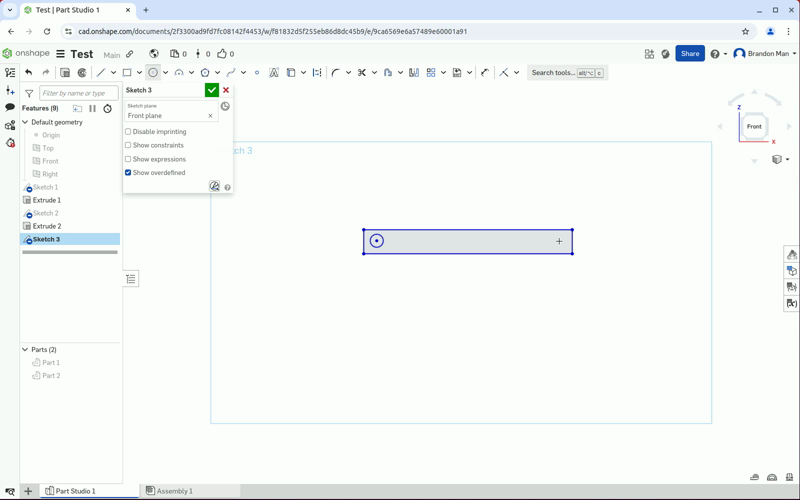
click(559, 240)
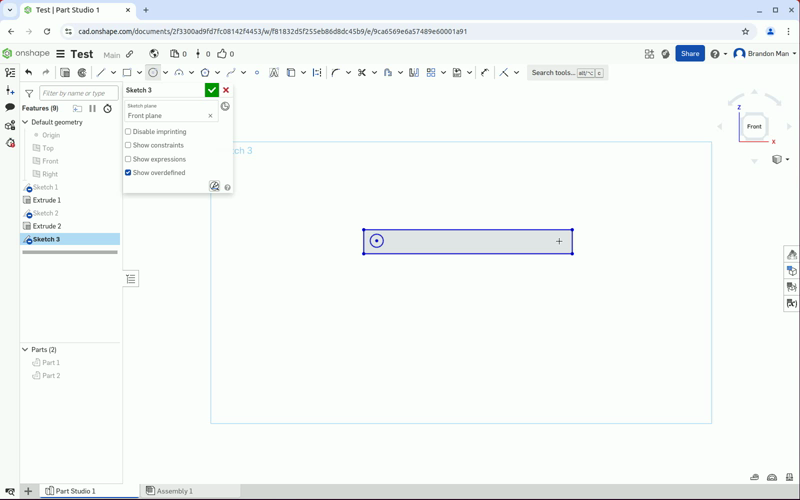
key_up(shift)
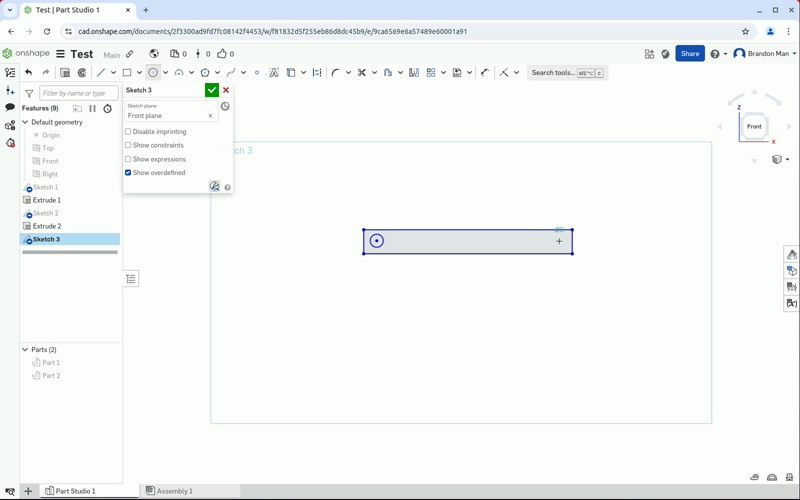
mouse_move(565, 240)
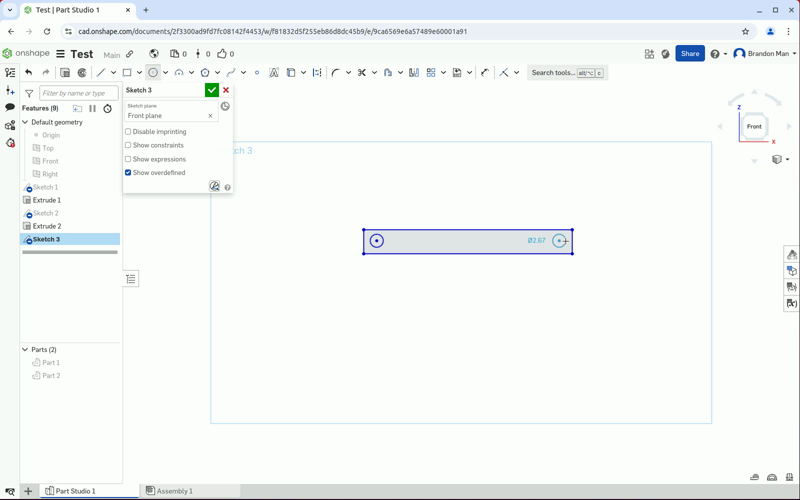
click(565, 240)
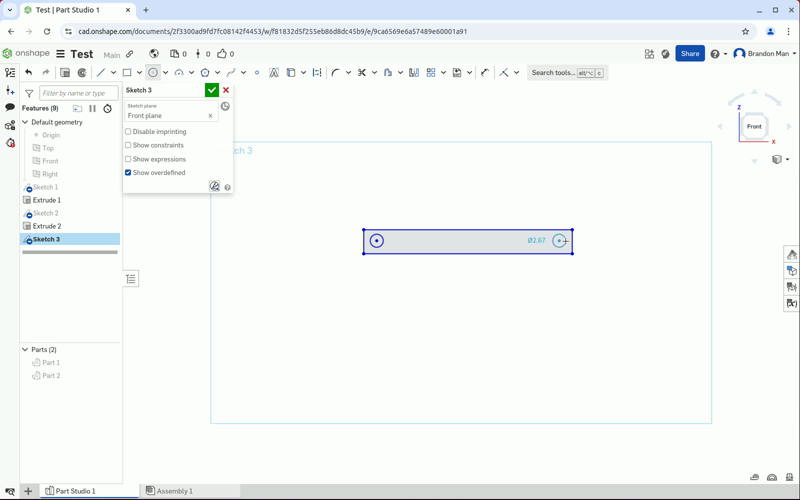
key(esc)
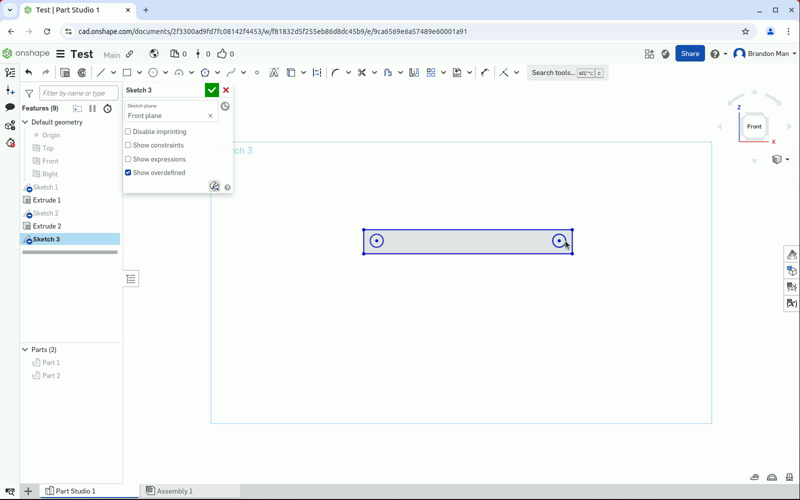
mouse_move(386, 245)
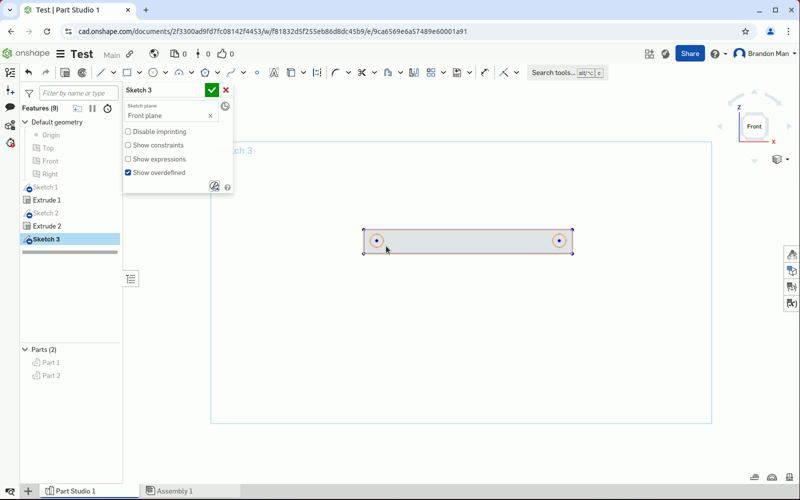
click(386, 245)
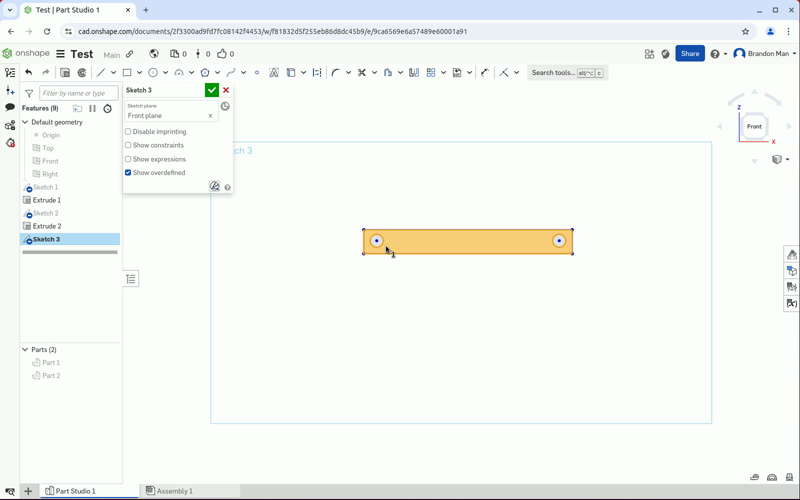
mouse_move(73, 352)
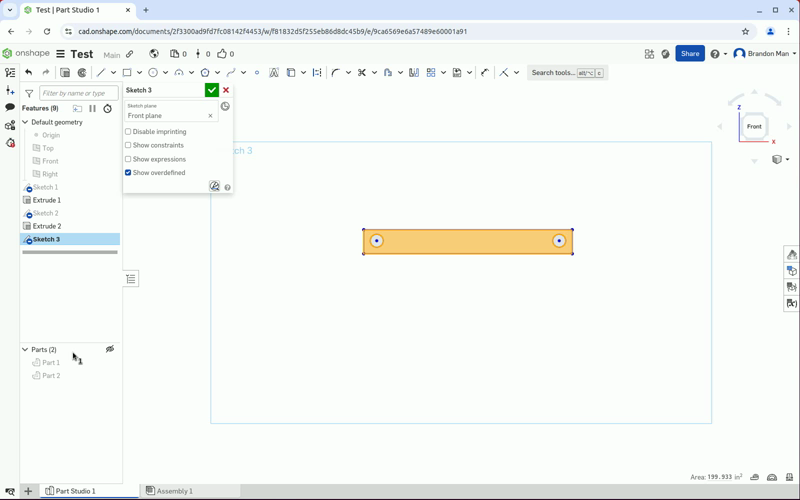
key(shift+y)
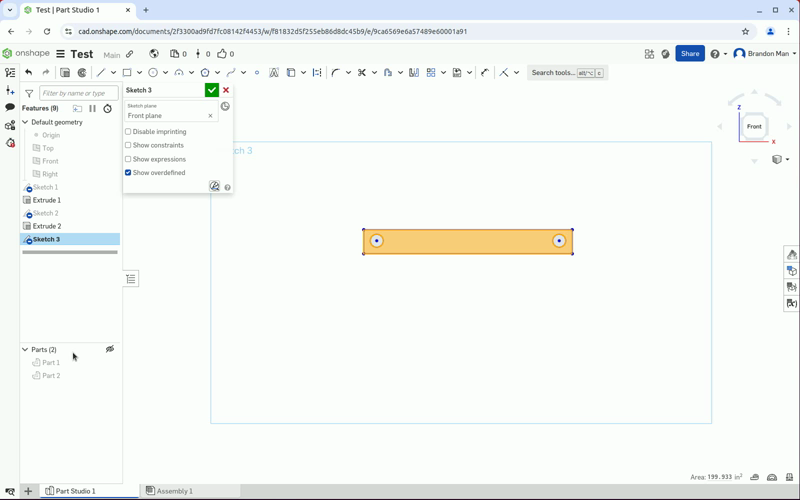
key(shift+e)
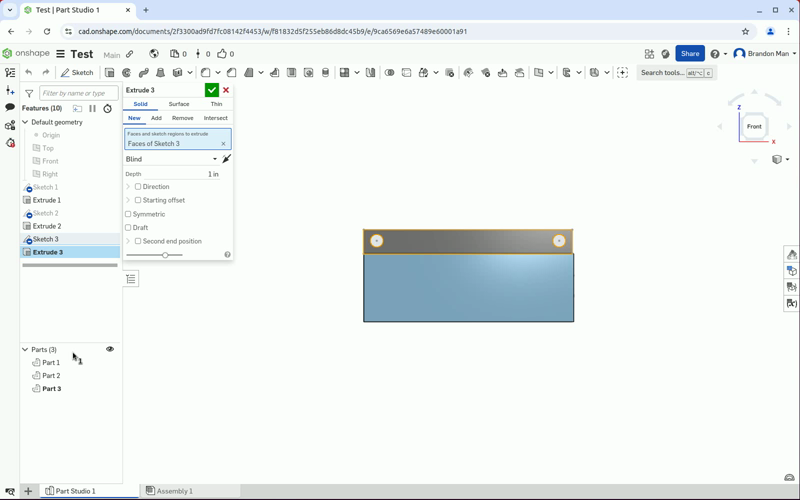
mouse_move(143, 106)
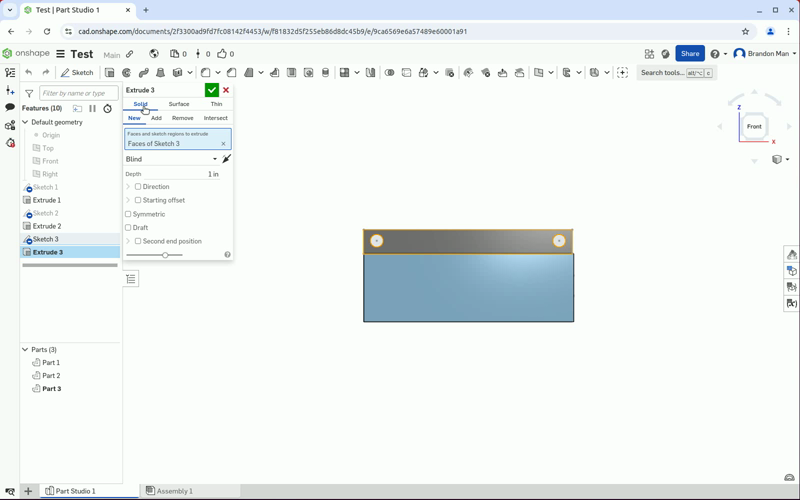
click(143, 106)
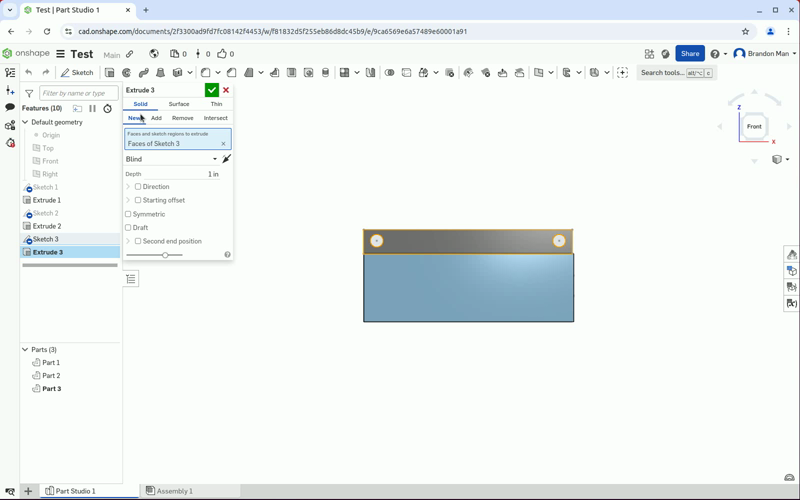
mouse_move(137, 120)
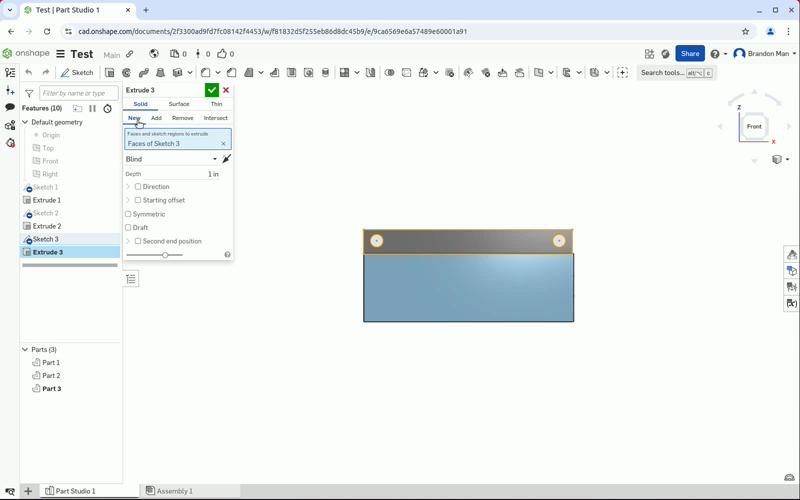
click(137, 120)
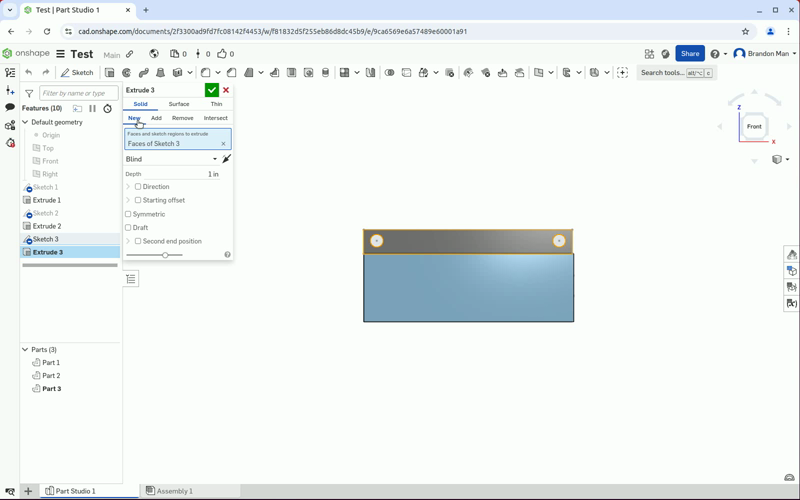
key(tab, 4)
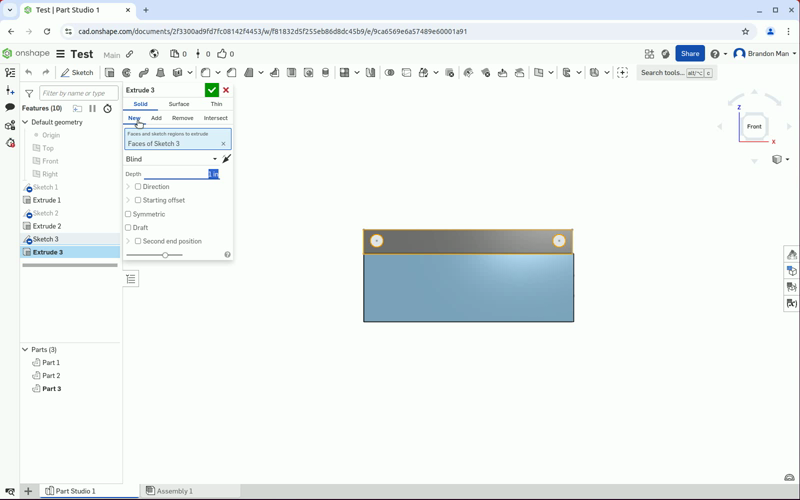
text(-1.685)
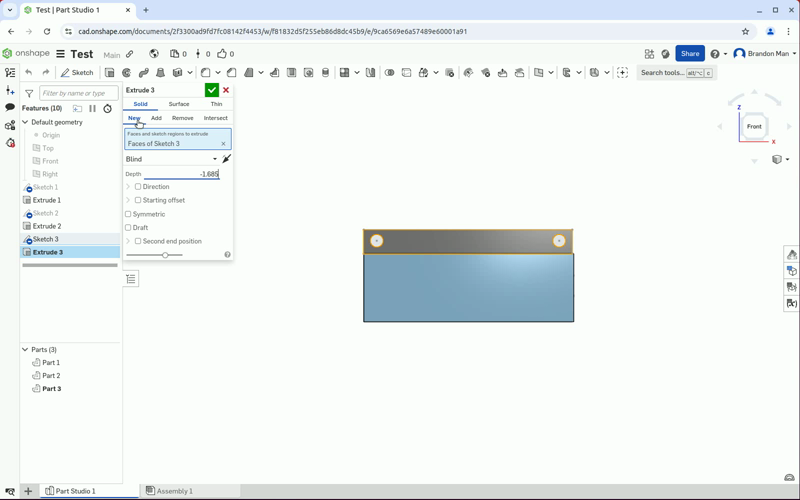
key(tab, 3)
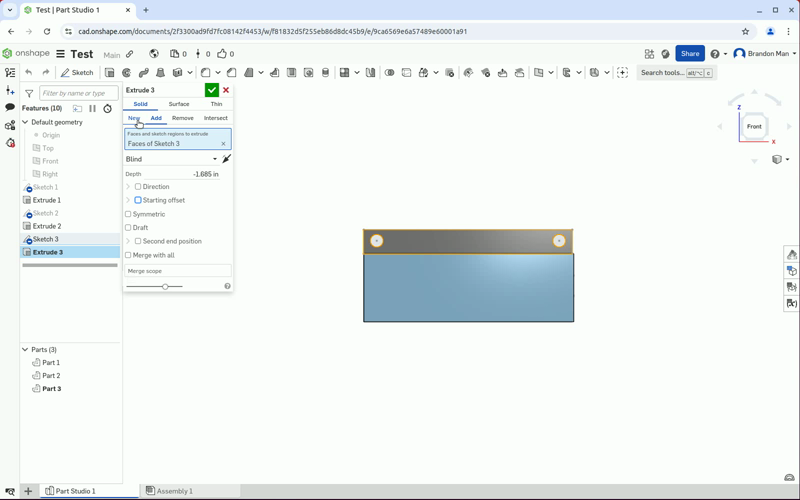
key(tab, 2)
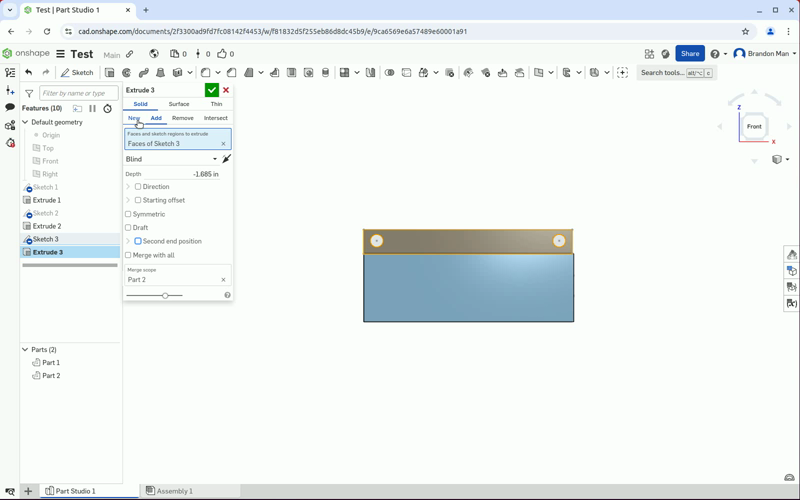
key(space)
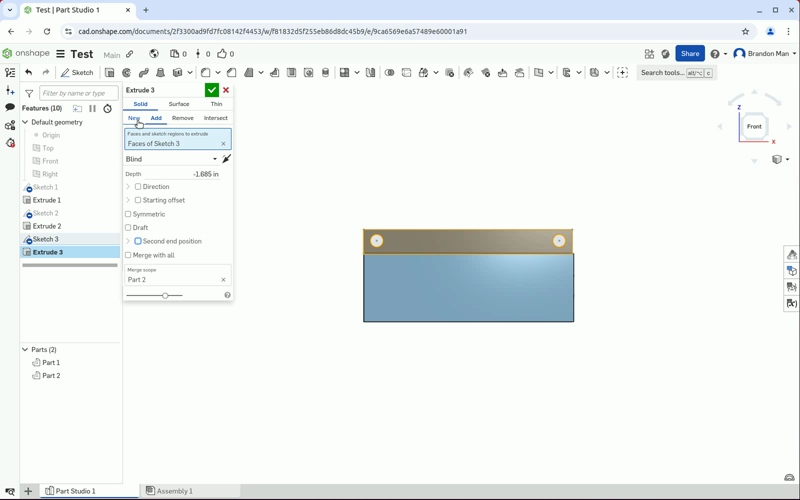
key(tab, 3)
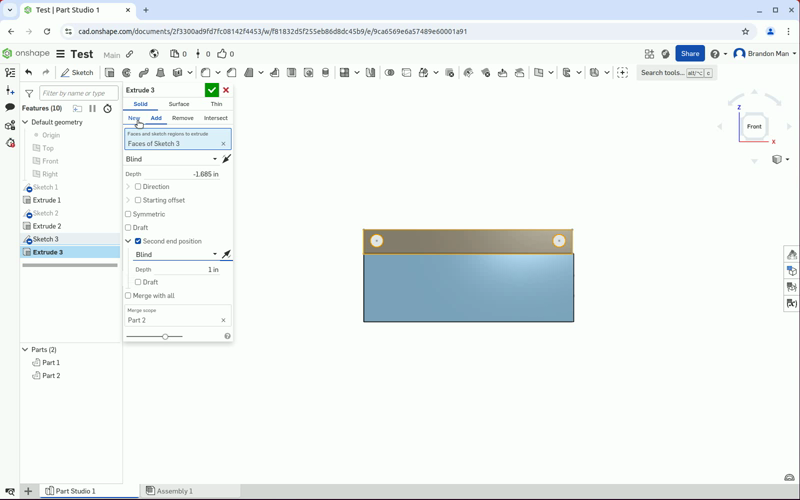
text(0.241)
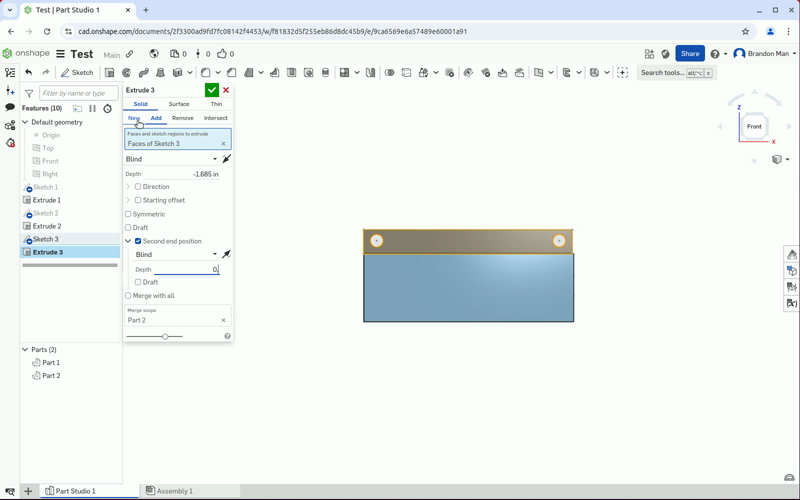
key(enter)
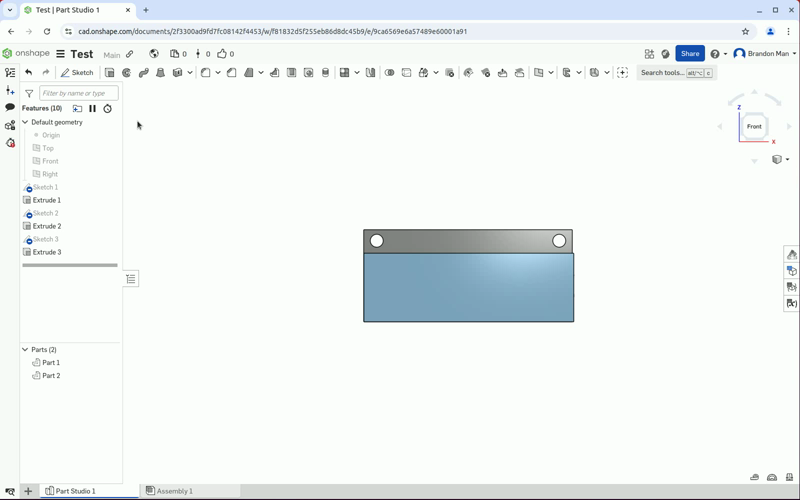
key(shift+h)
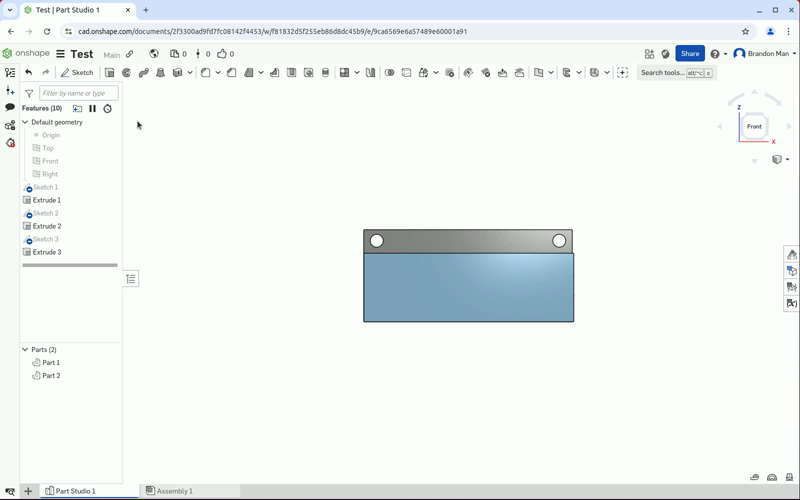
key(shift+h)
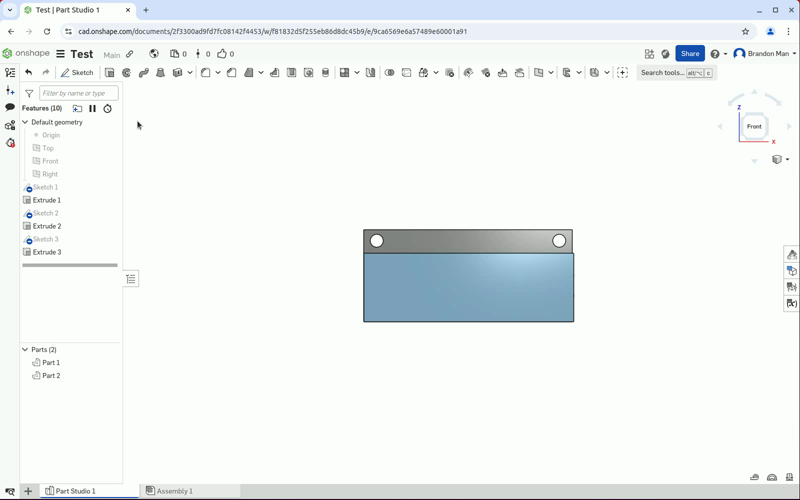
mouse_move(73, 189)
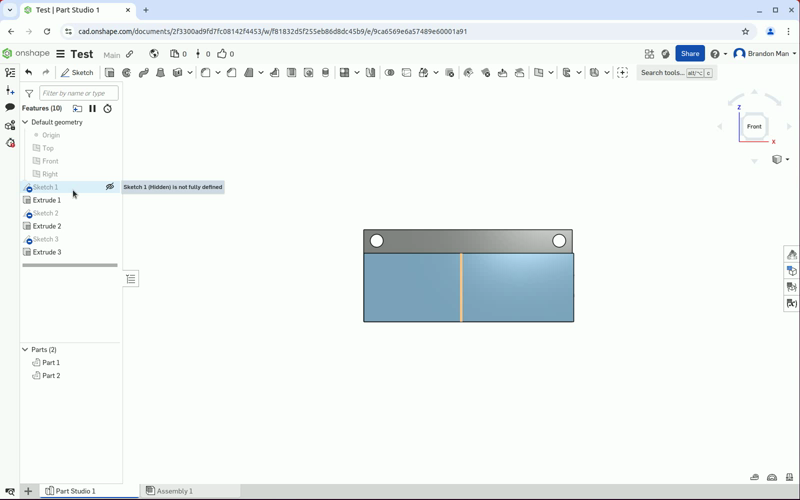
click(73, 189)
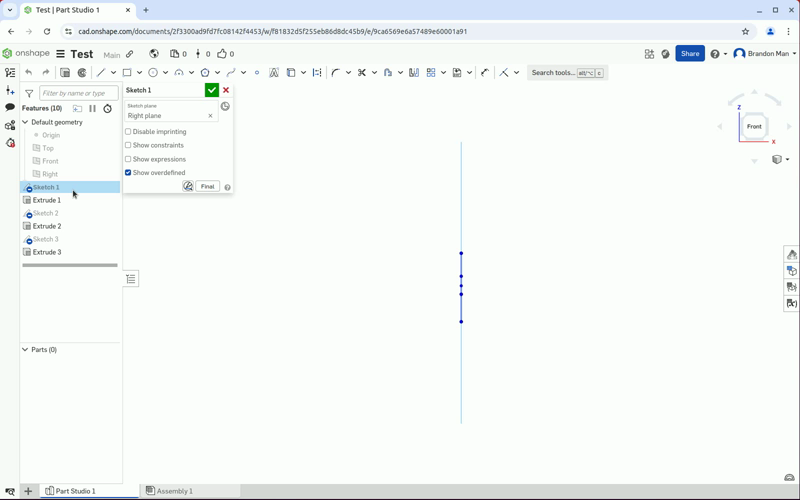
mouse_move(229, 92)
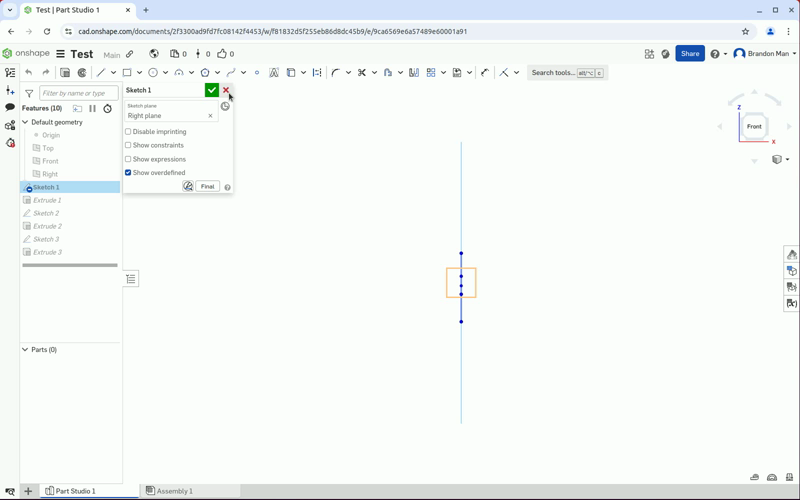
click(229, 92)
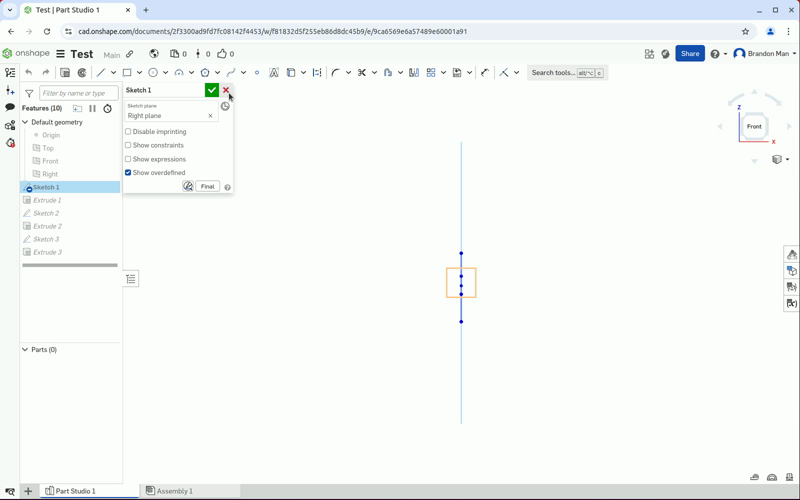
key(shift+s)
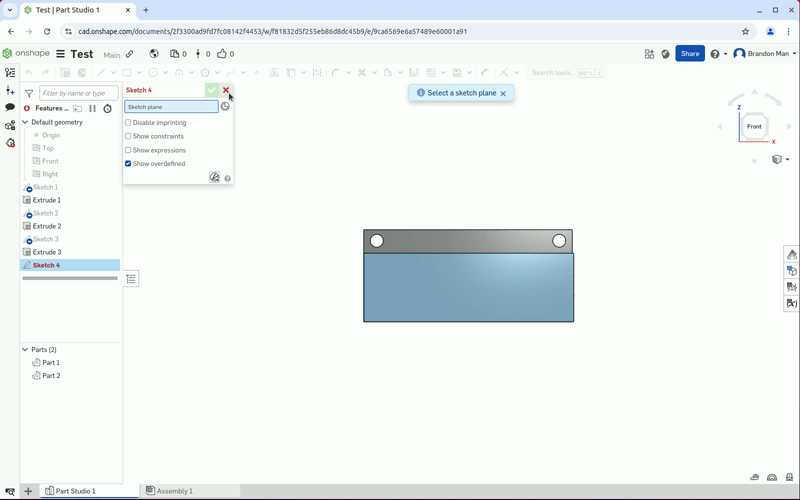
mouse_move(73, 163)
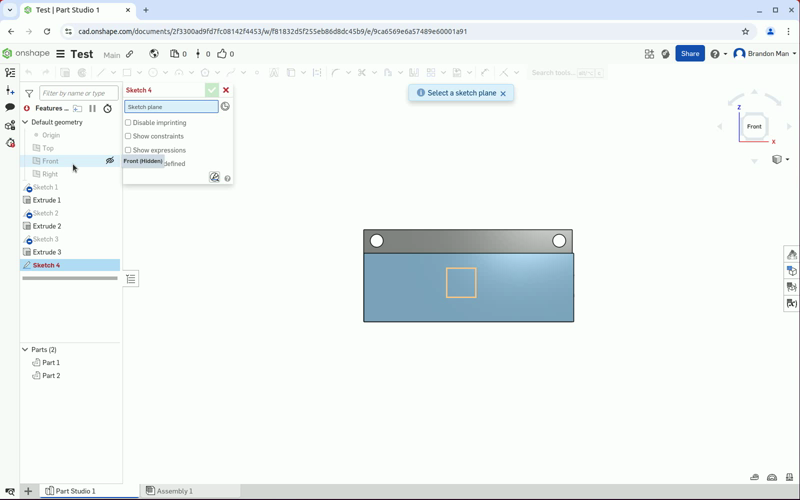
click(73, 163)
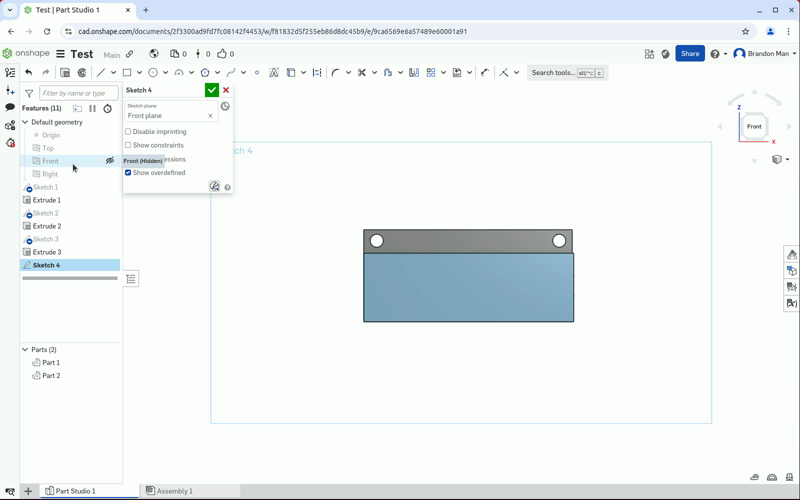
mouse_move(73, 352)
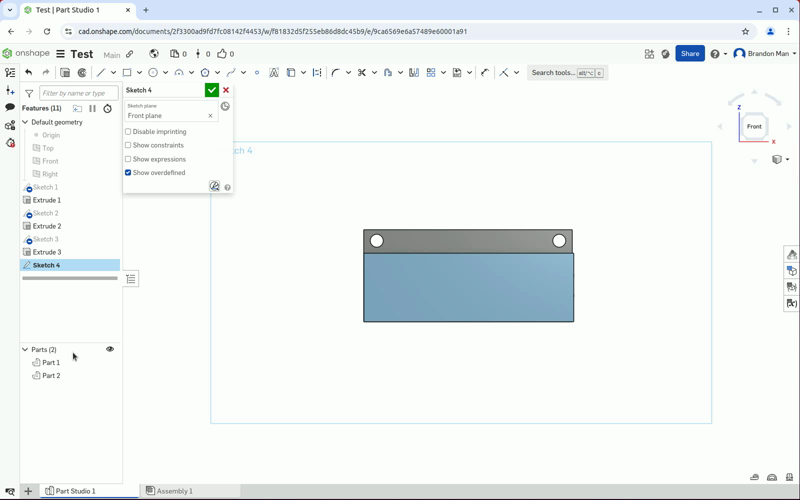
key(y)
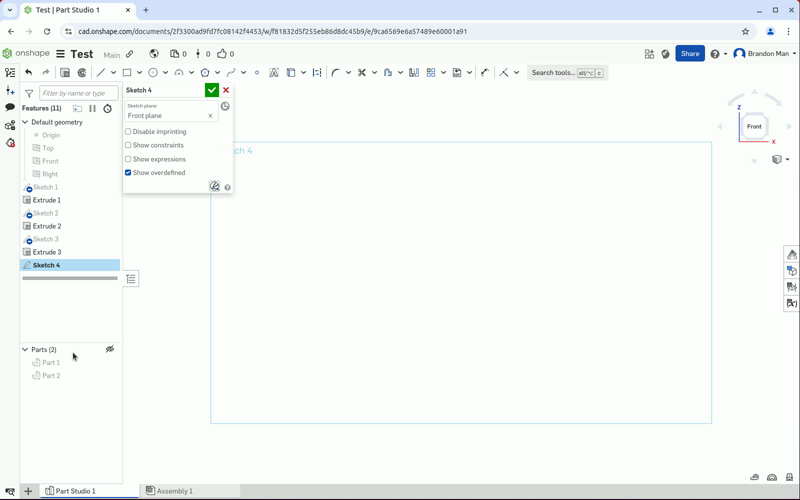
key(l)
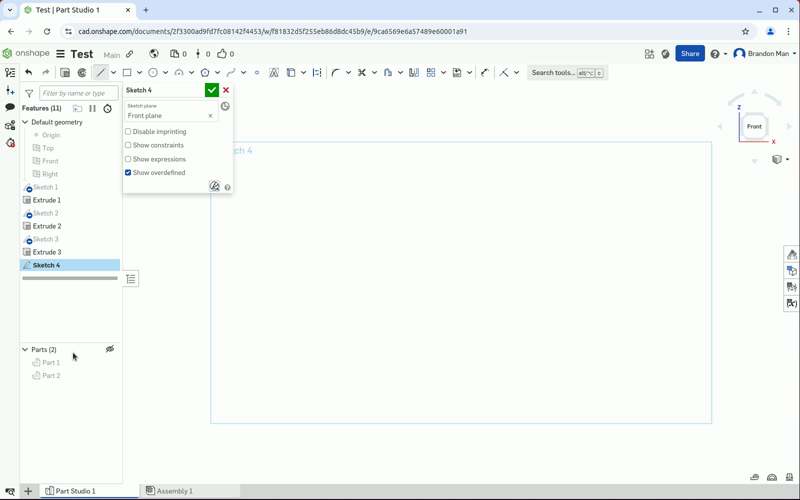
key_down(shift)
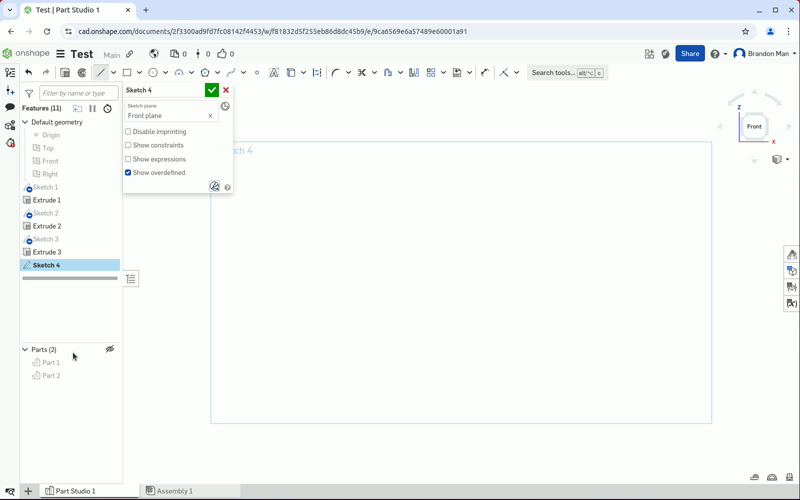
mouse_move(363, 346)
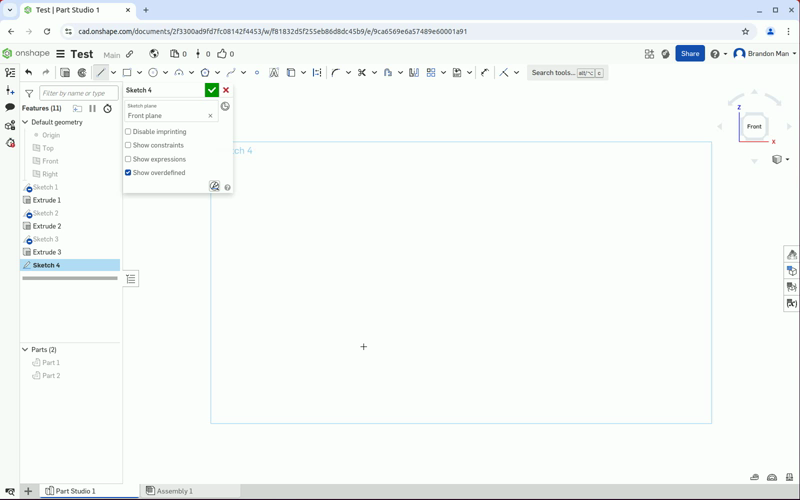
click(363, 346)
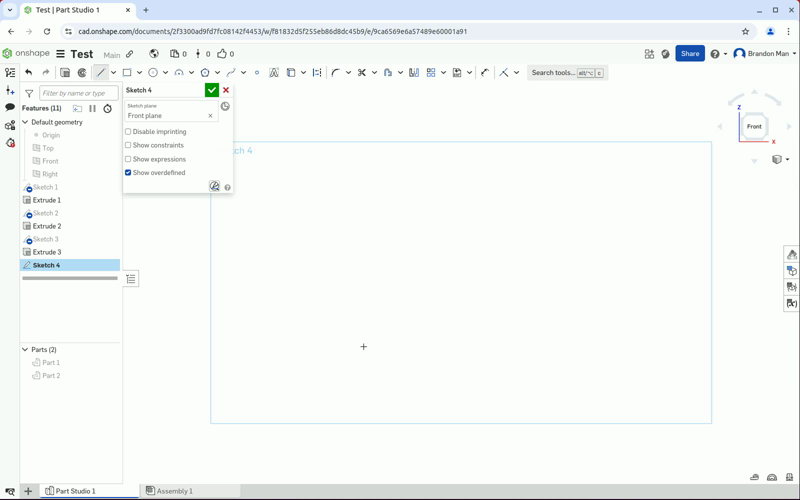
key_up(shift)
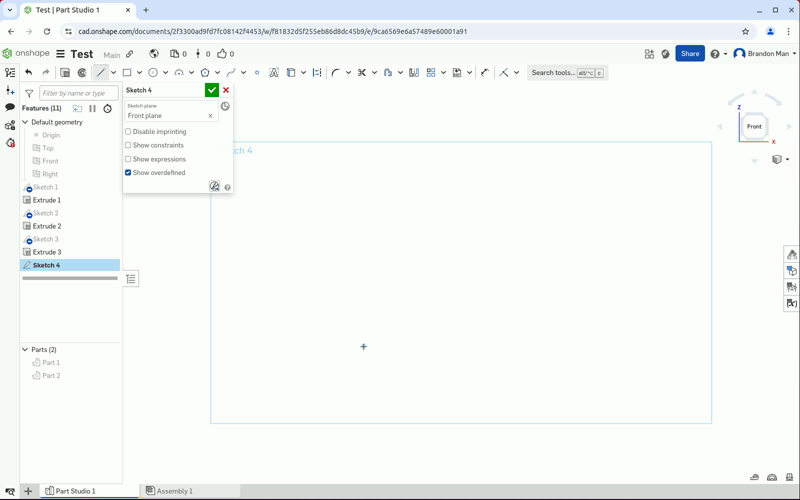
key_down(shift)
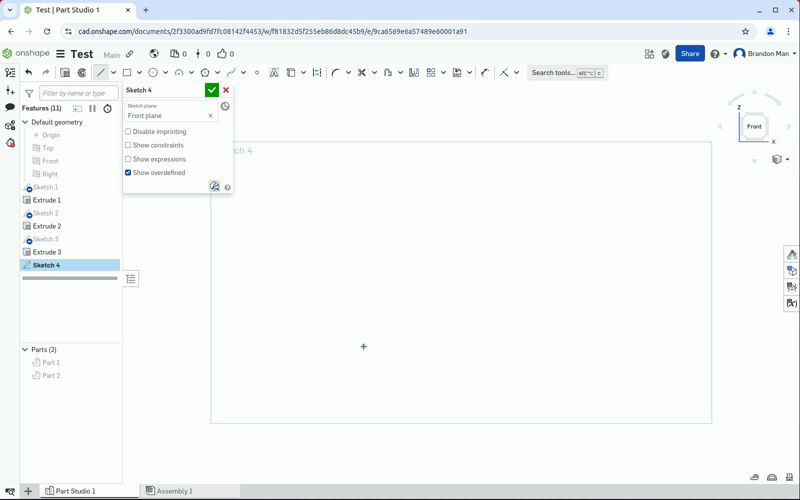
mouse_move(572, 346)
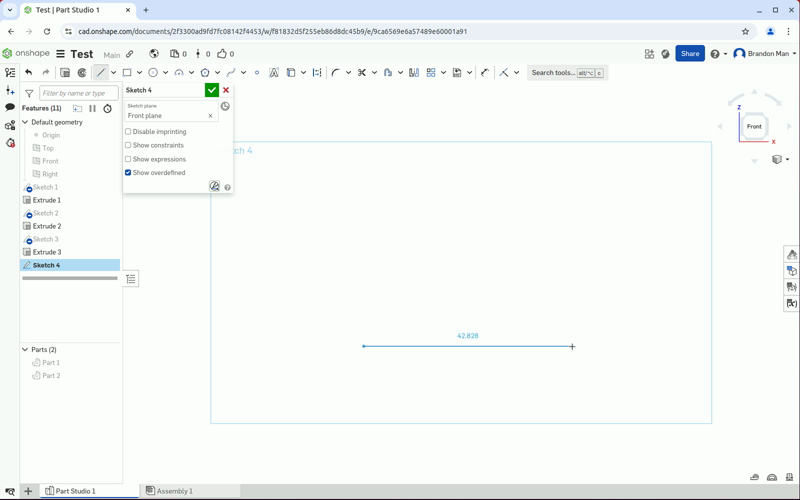
click(572, 346)
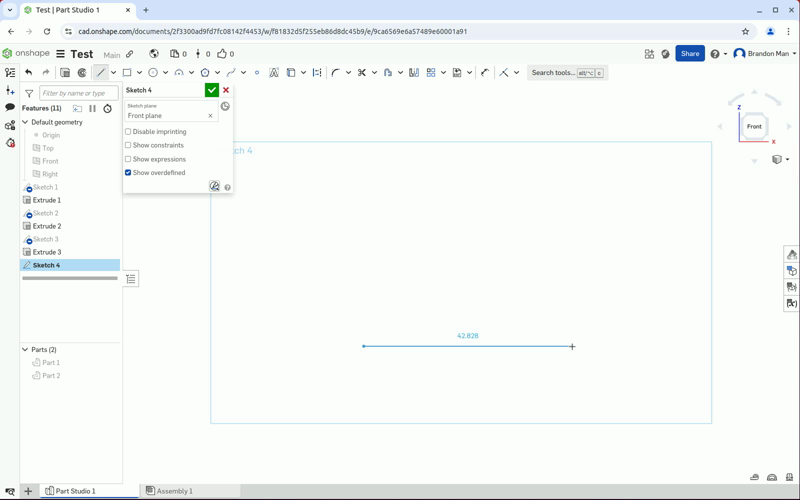
key_up(shift)
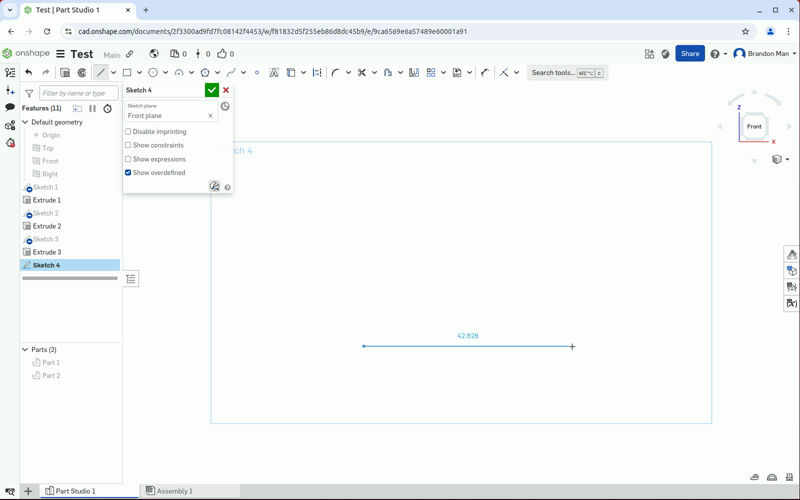
key_down(shift)
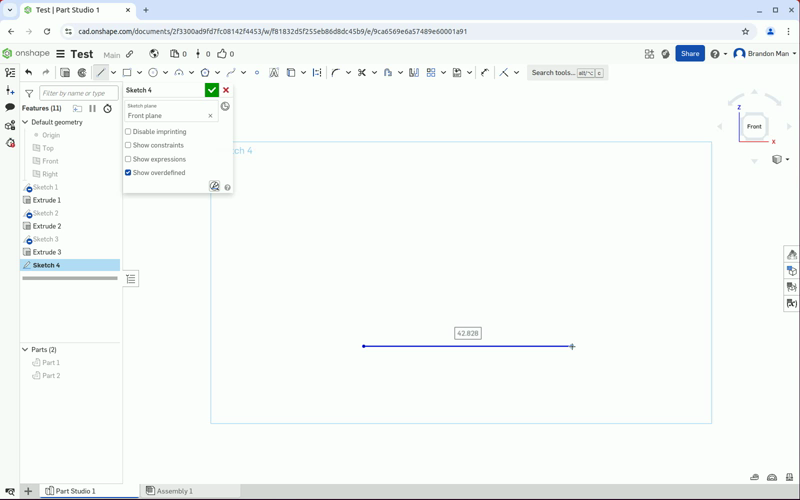
mouse_move(589, 346)
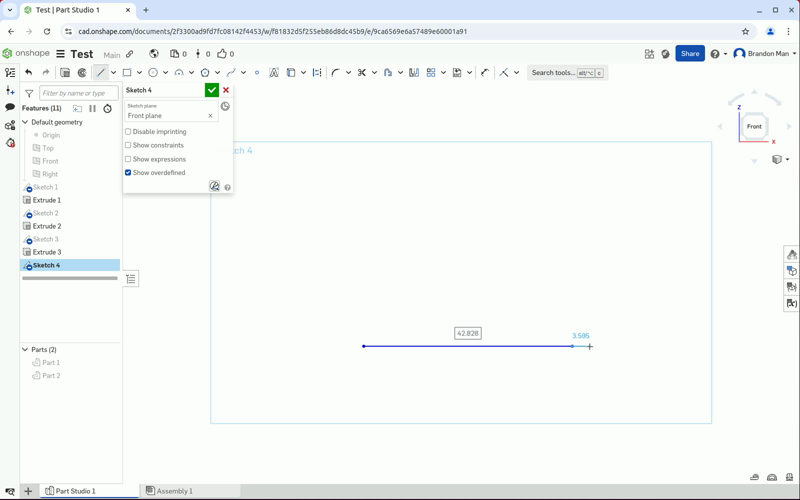
mouse_move(572, 321)
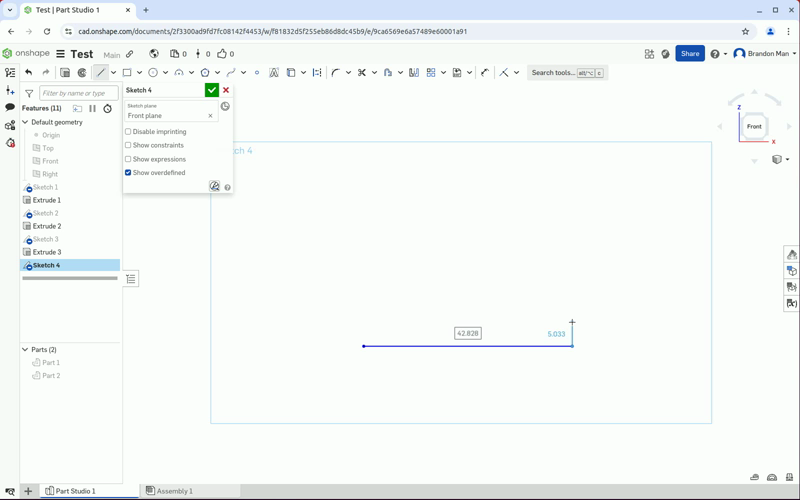
click(572, 321)
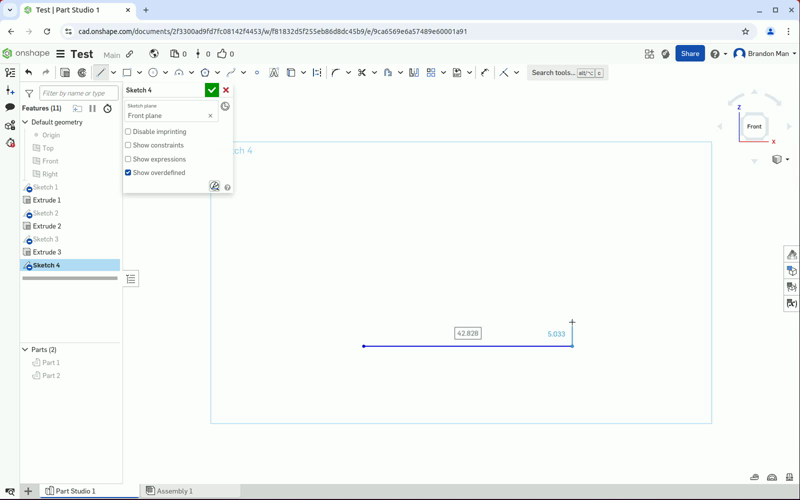
key_up(shift)
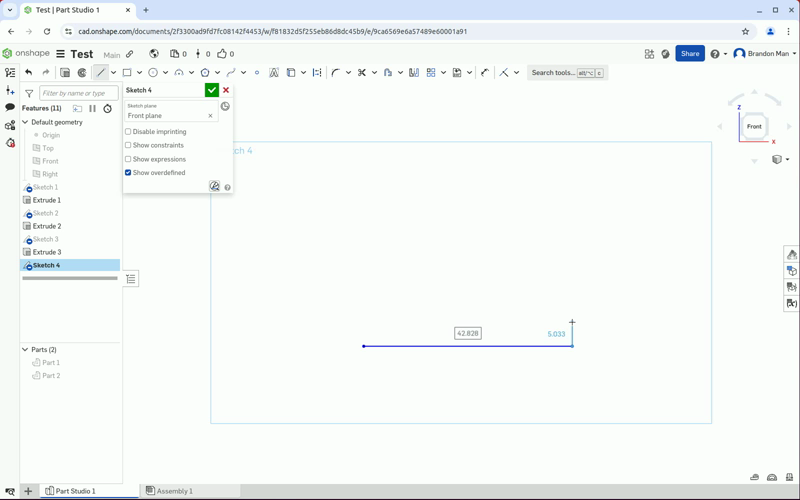
key_down(shift)
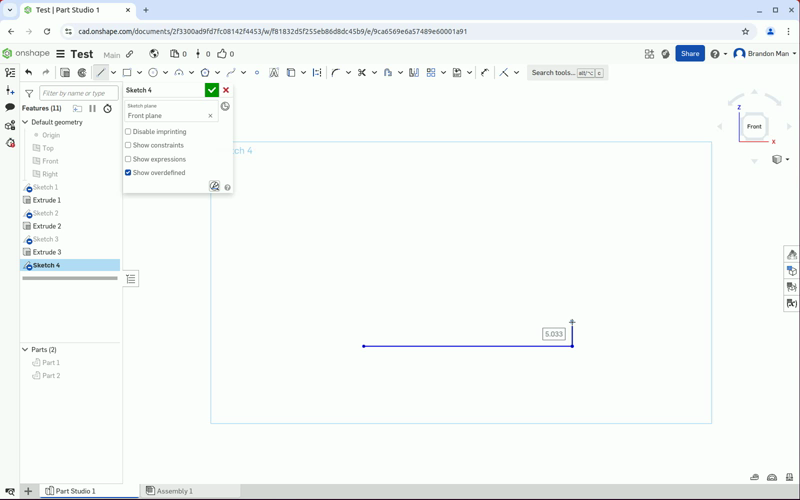
mouse_move(363, 321)
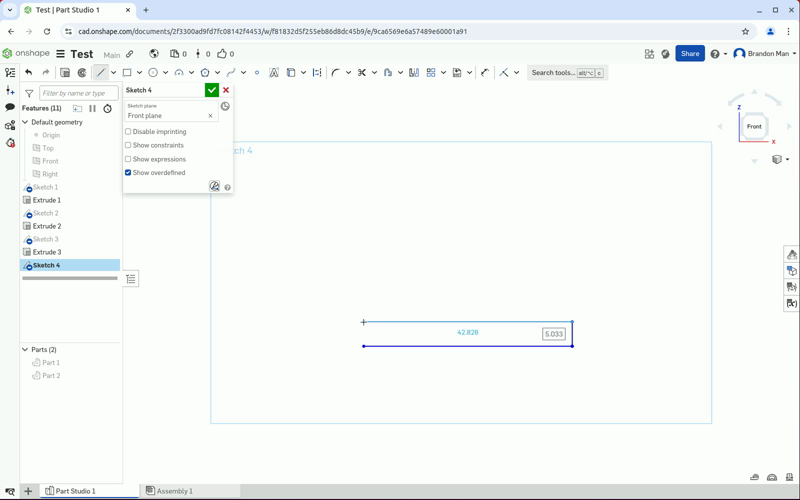
click(363, 321)
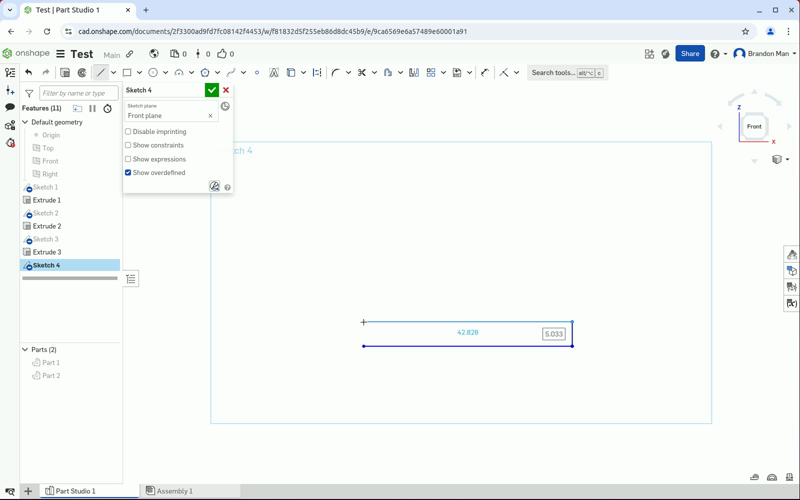
key_up(shift)
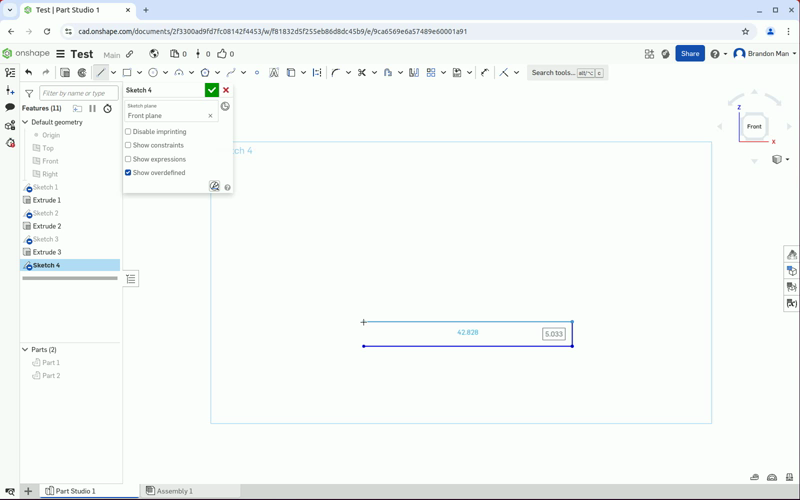
mouse_move(393, 321)
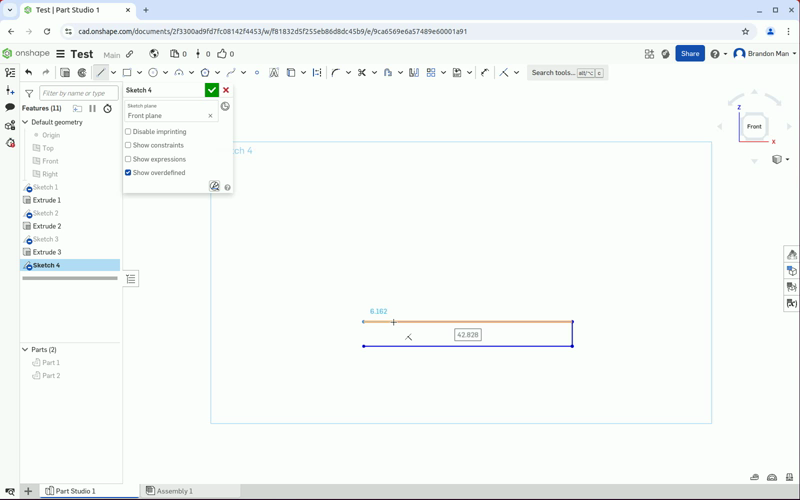
key_down(shift)
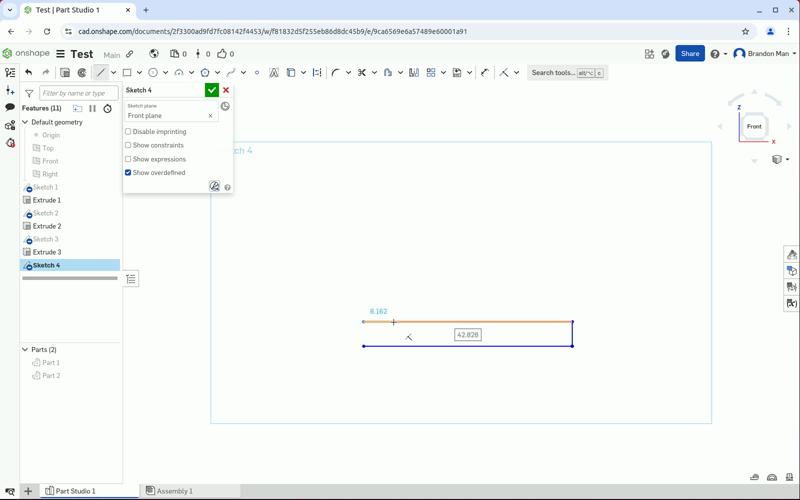
mouse_move(363, 346)
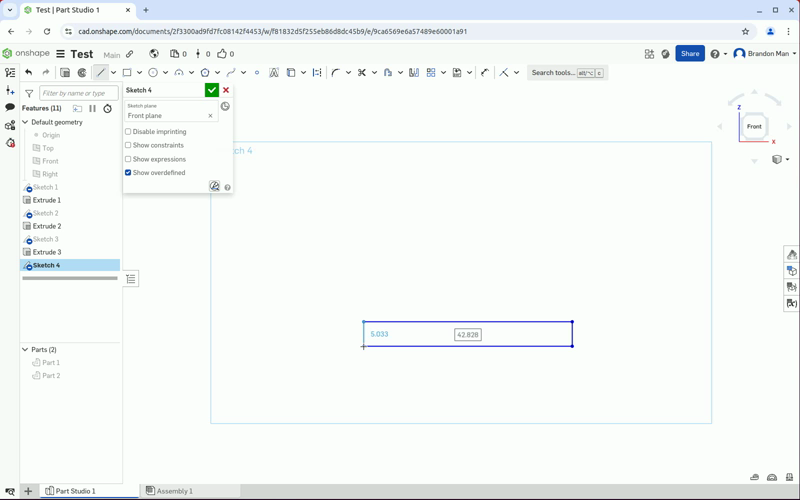
key_up(shift)
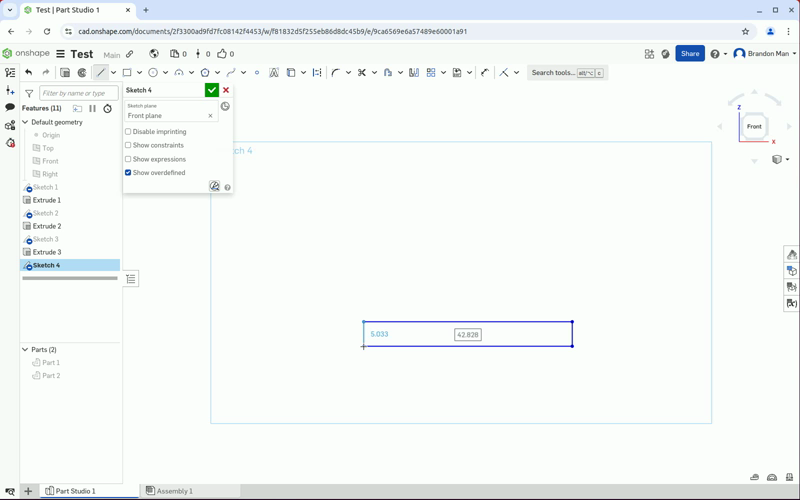
click(363, 346)
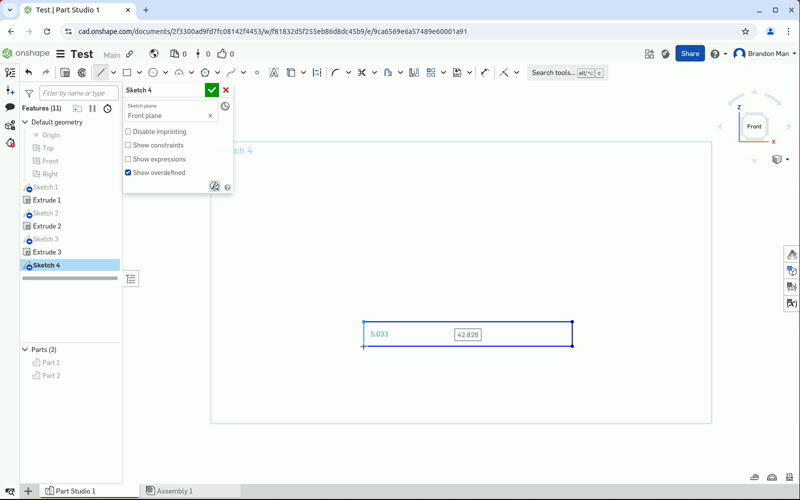
key(esc)
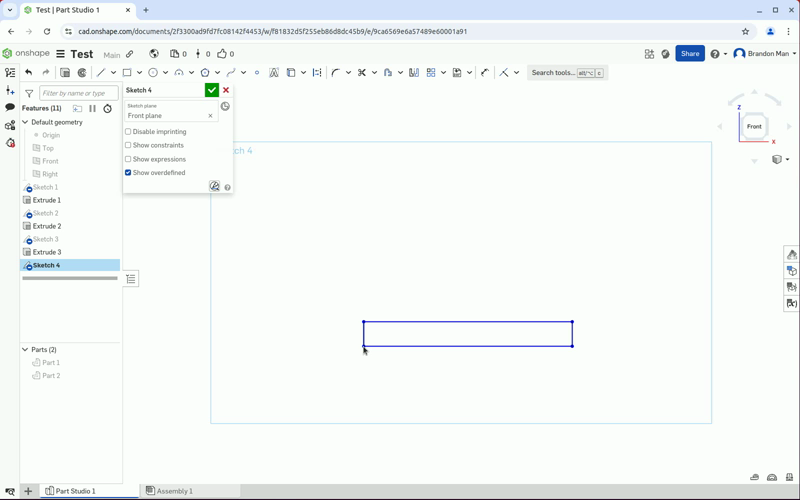
key(c)
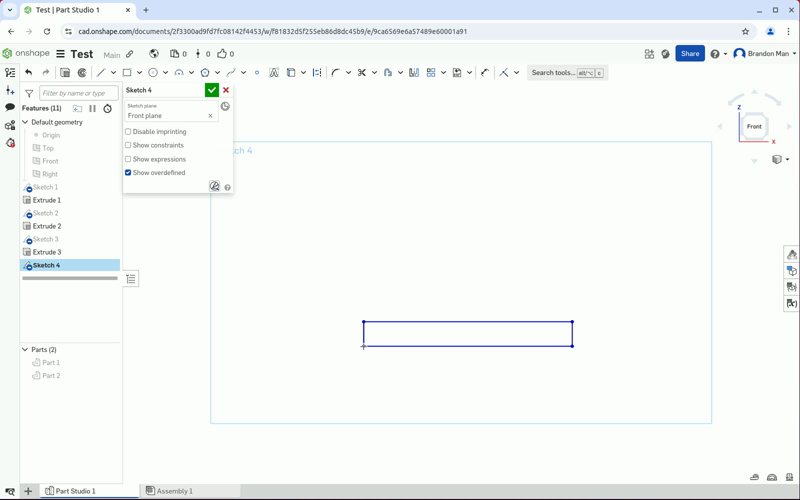
key_down(shift)
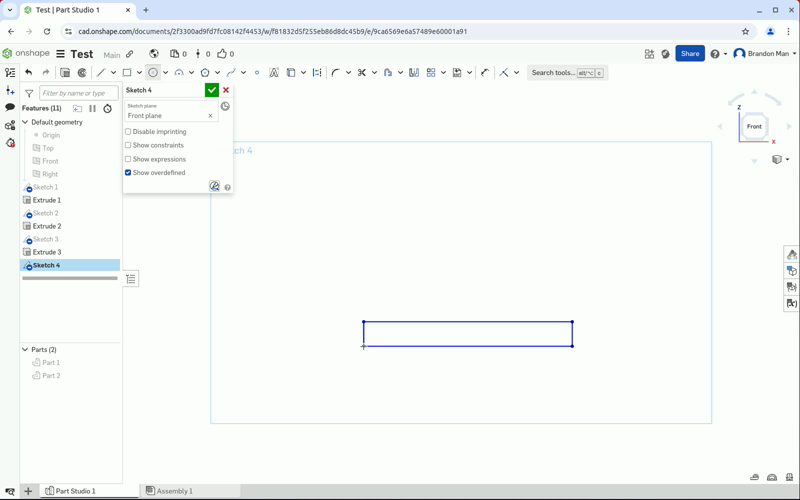
mouse_move(376, 333)
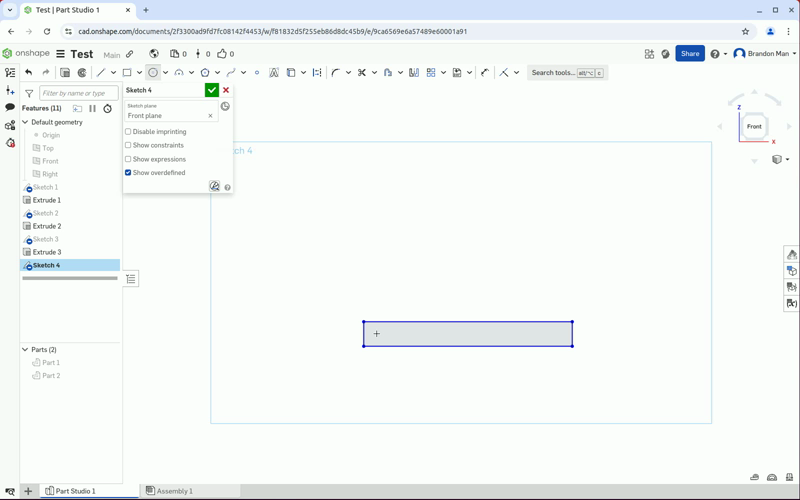
click(376, 333)
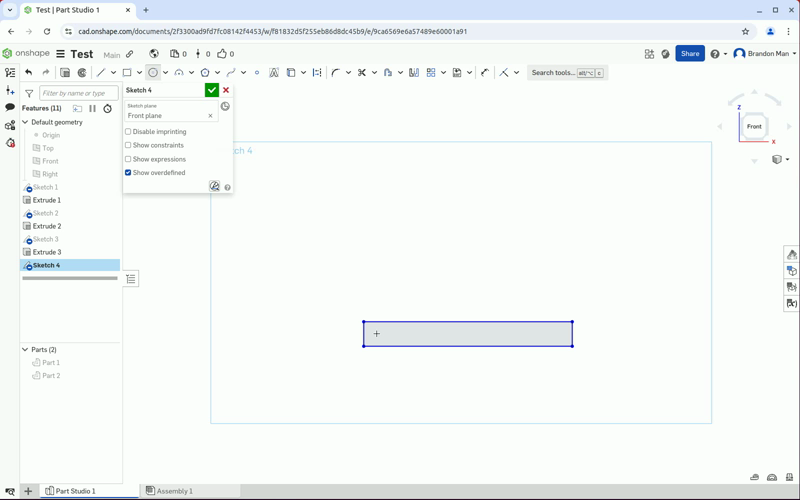
key_up(shift)
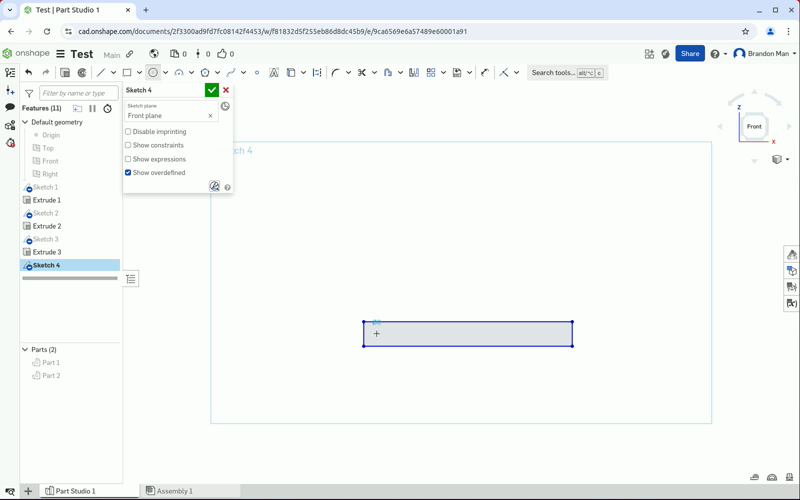
mouse_move(383, 333)
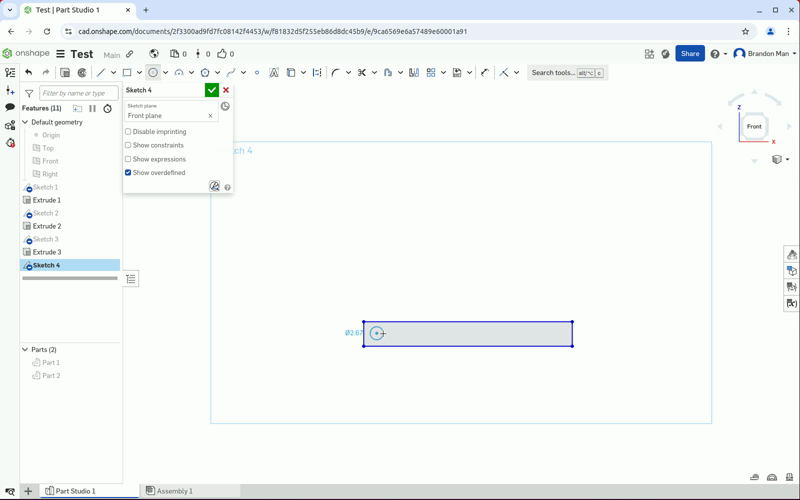
click(383, 333)
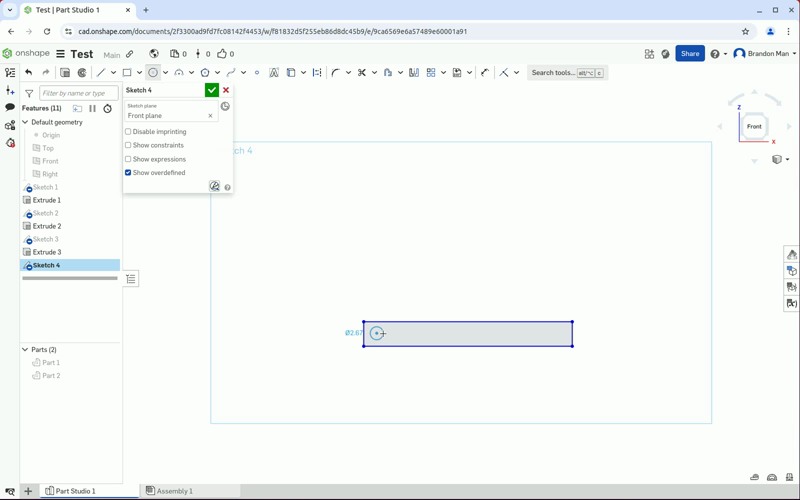
key(esc)
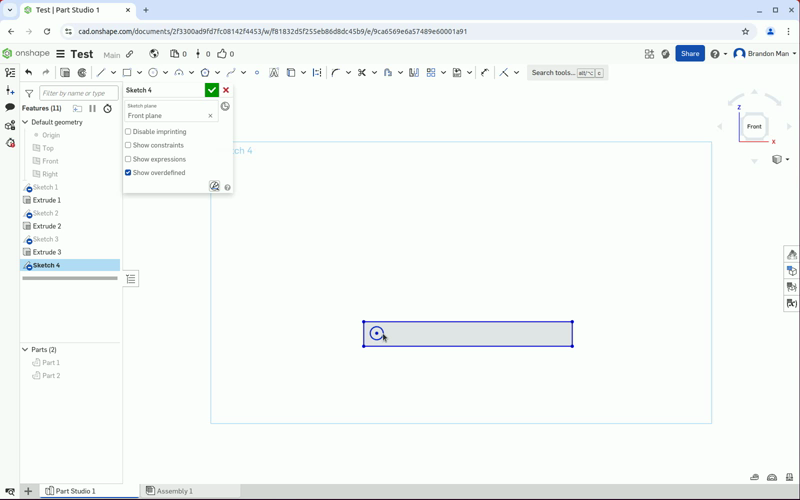
key(c)
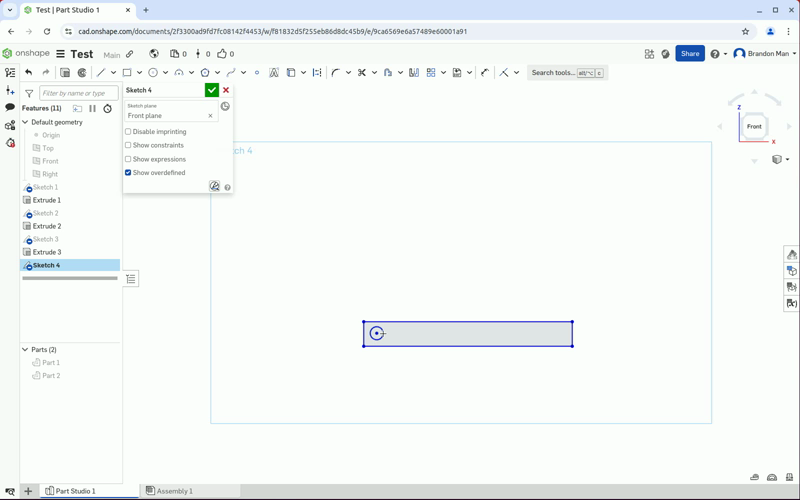
key_down(shift)
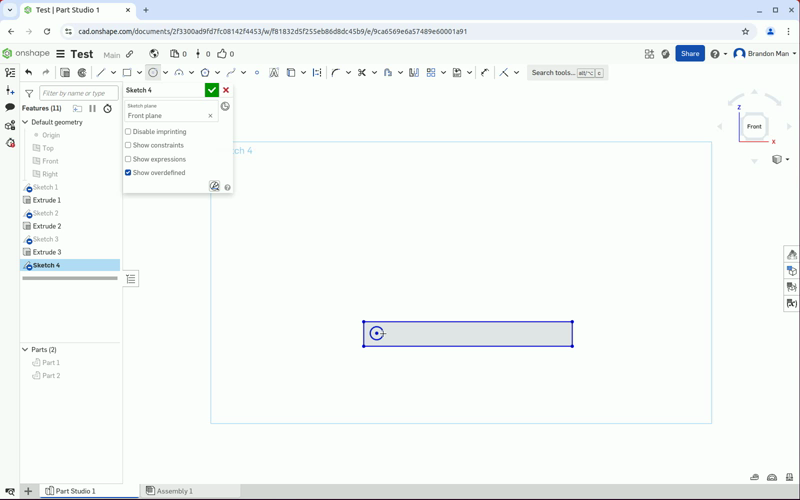
mouse_move(559, 333)
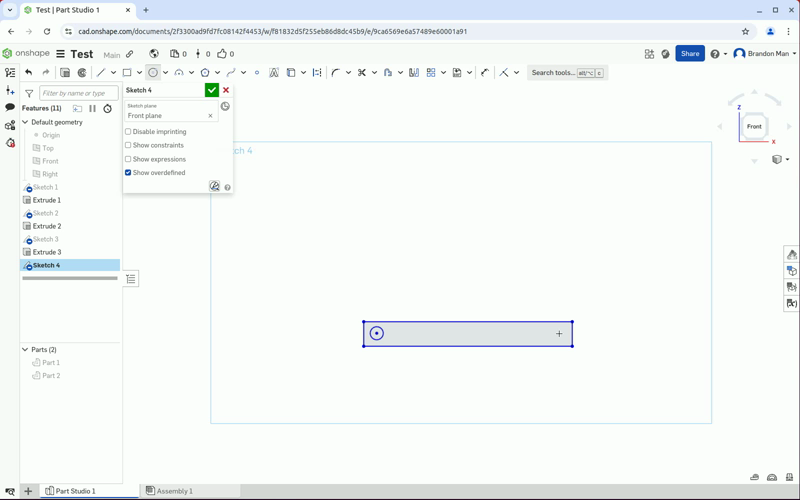
click(559, 333)
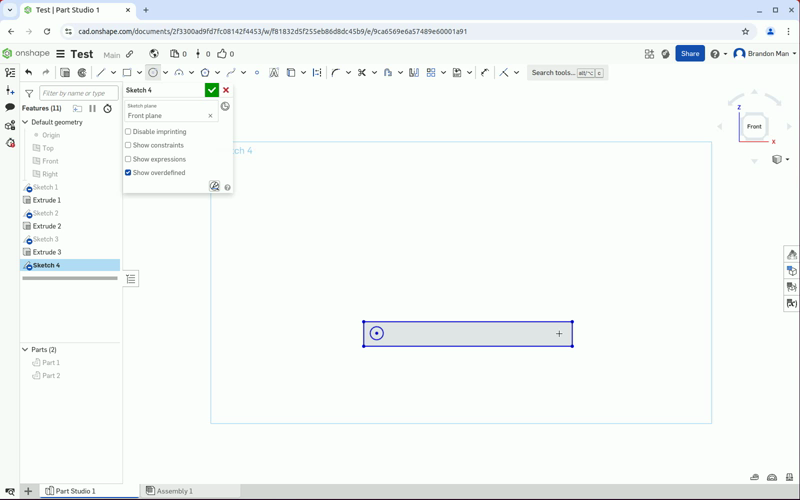
key_up(shift)
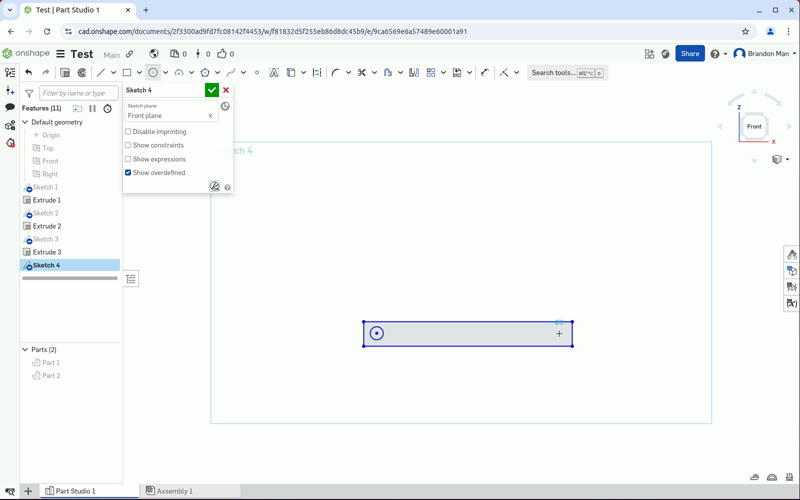
mouse_move(565, 333)
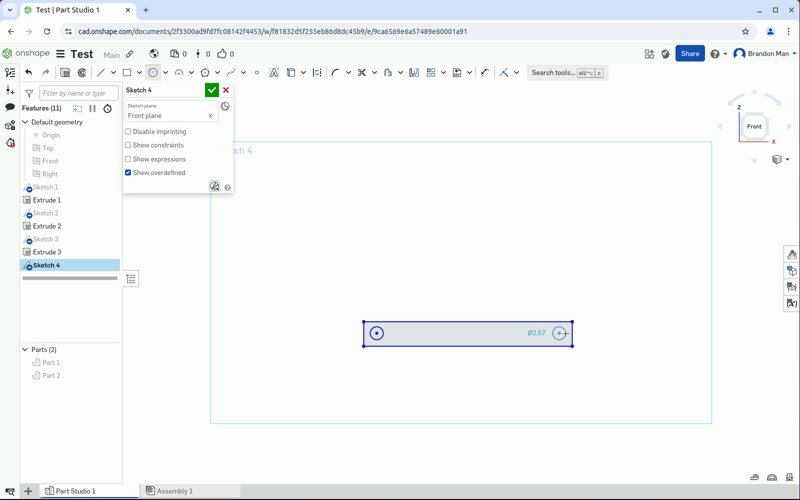
click(565, 333)
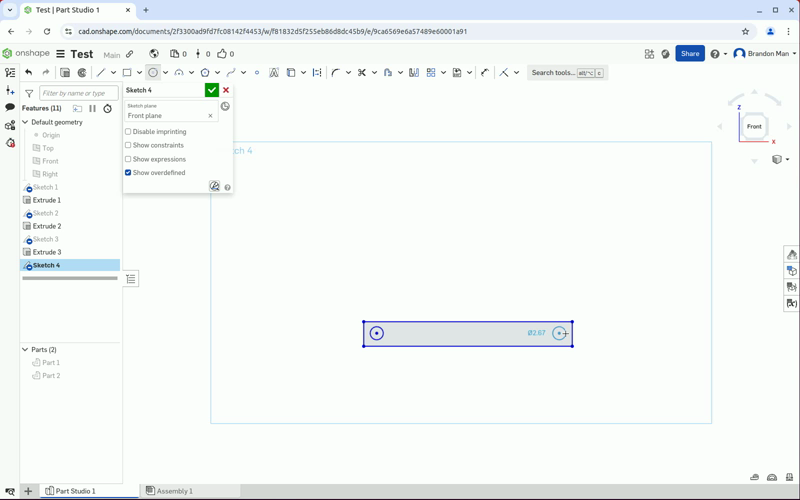
key(esc)
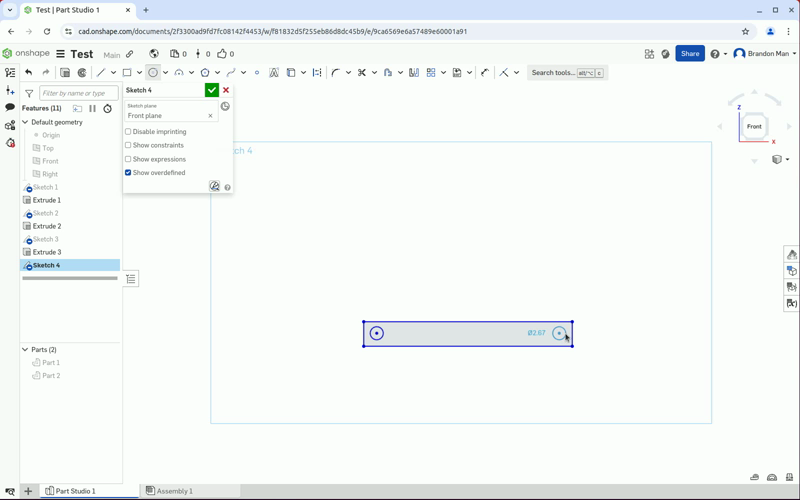
mouse_move(470, 325)
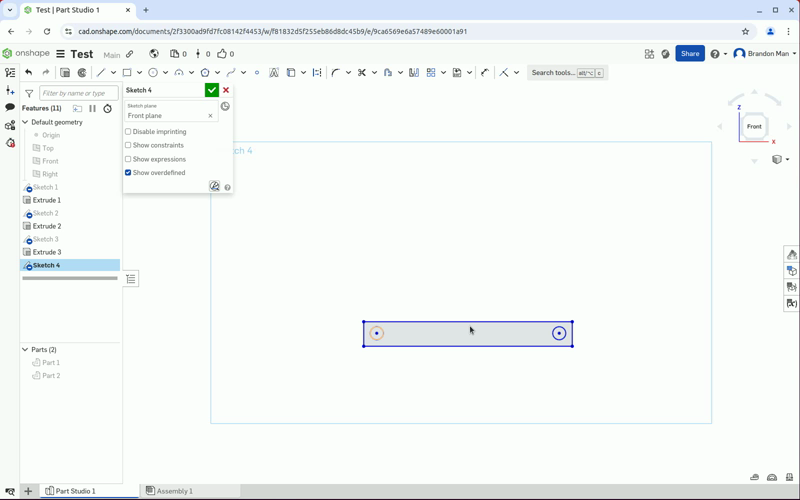
click(470, 325)
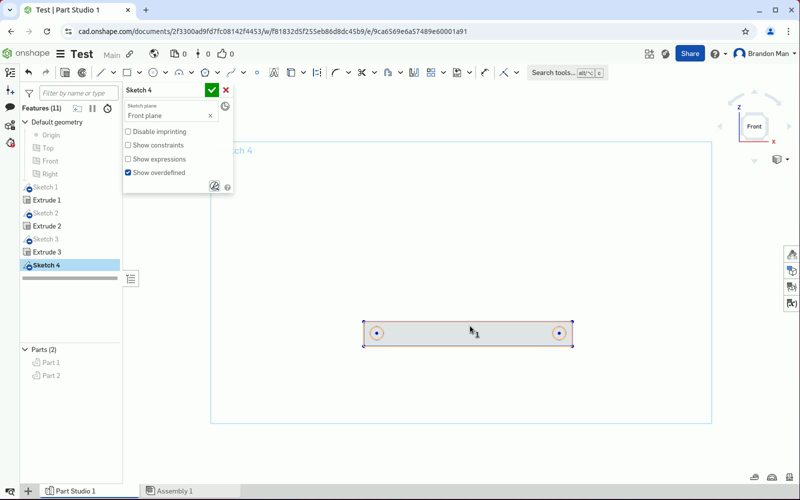
mouse_move(73, 352)
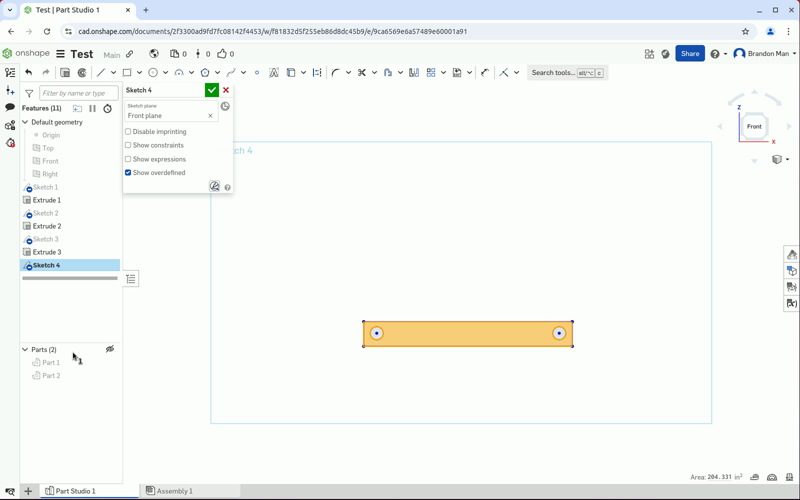
key(shift+y)
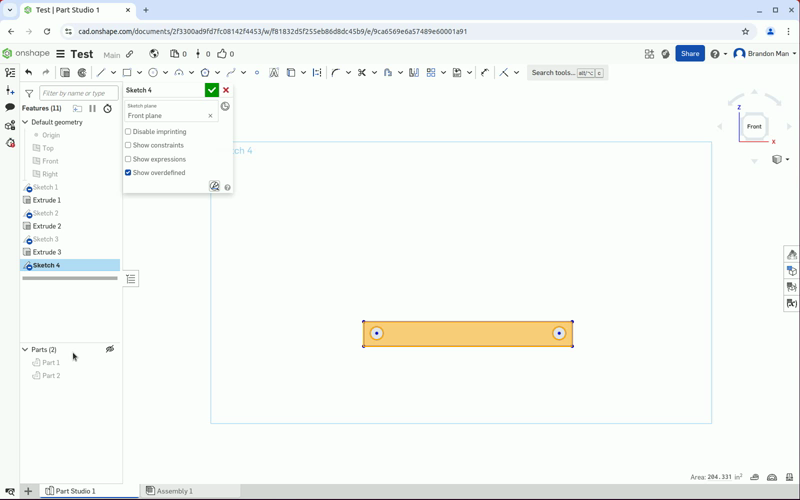
key(shift+e)
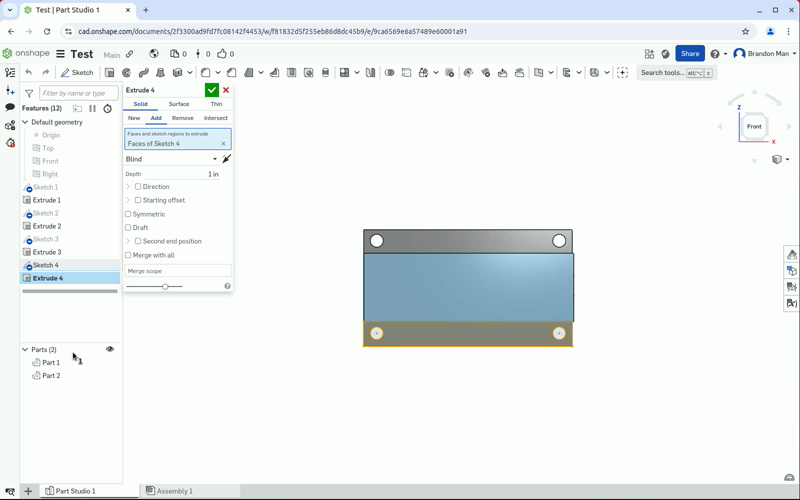
mouse_move(143, 106)
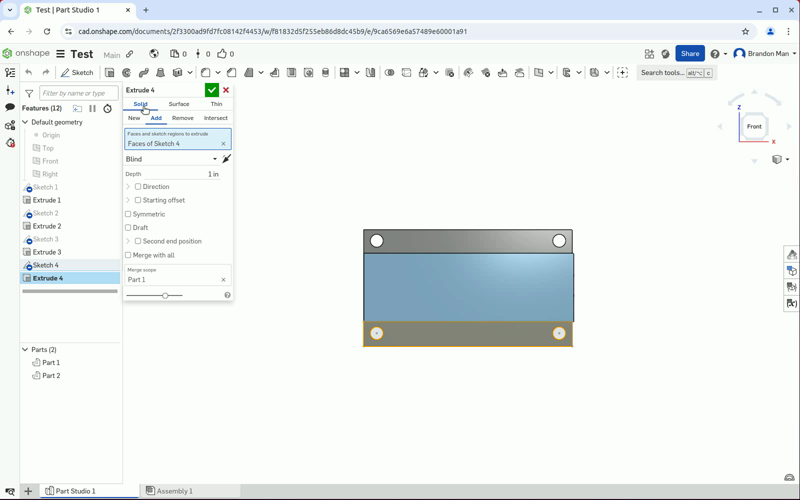
click(143, 106)
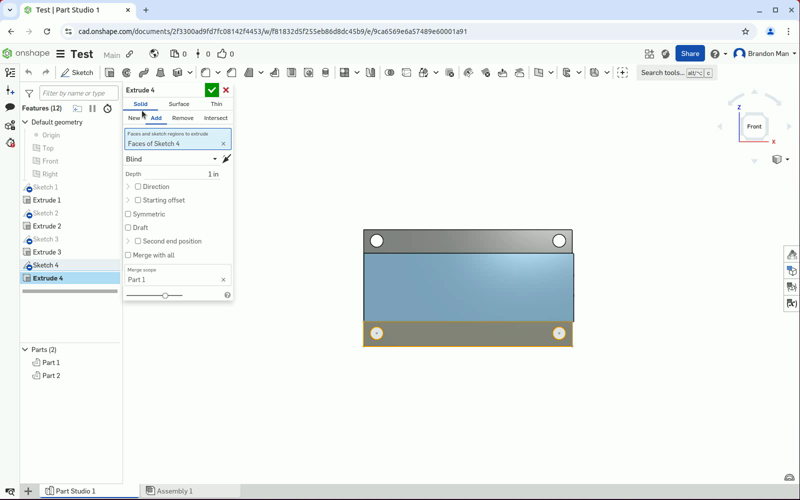
mouse_move(137, 120)
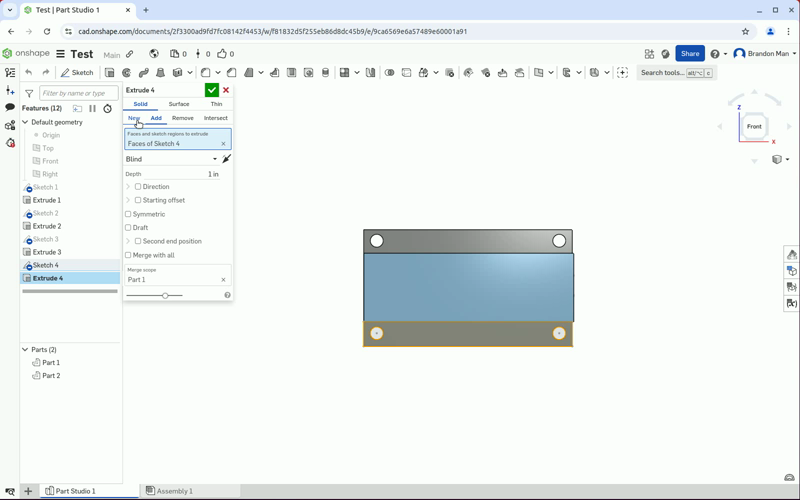
click(137, 120)
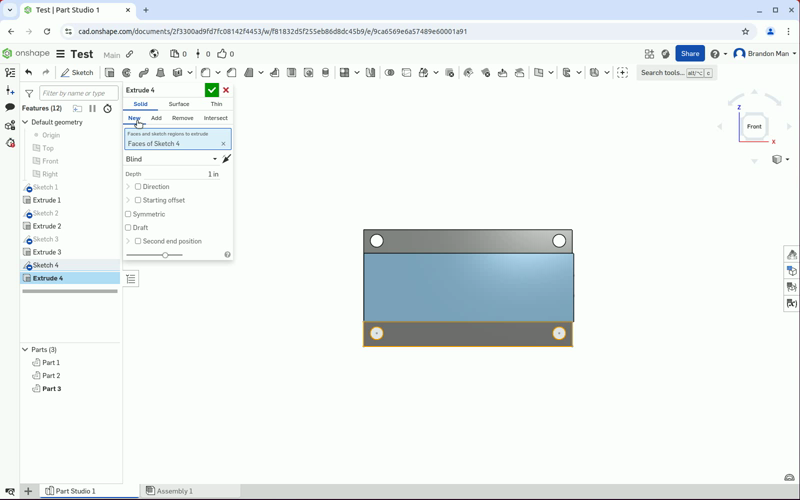
key(tab, 4)
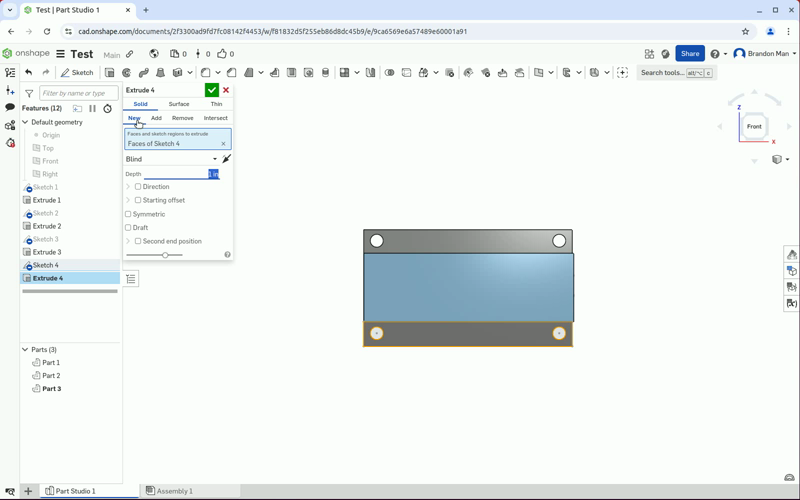
text(-1.685)
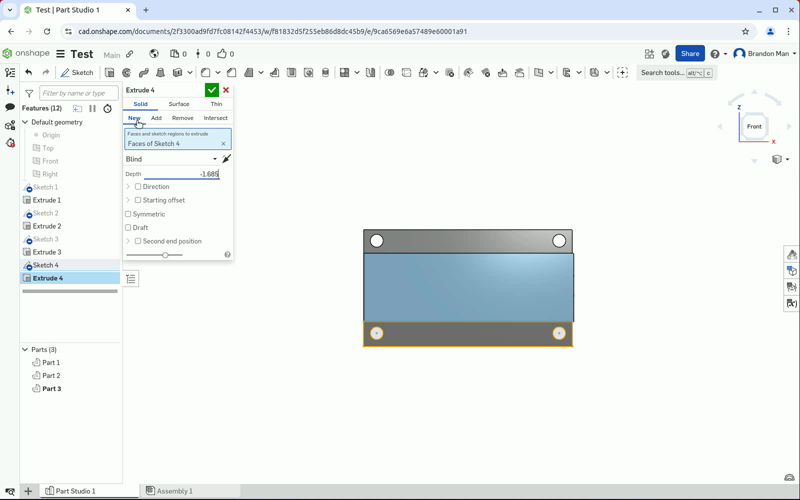
key(tab, 3)
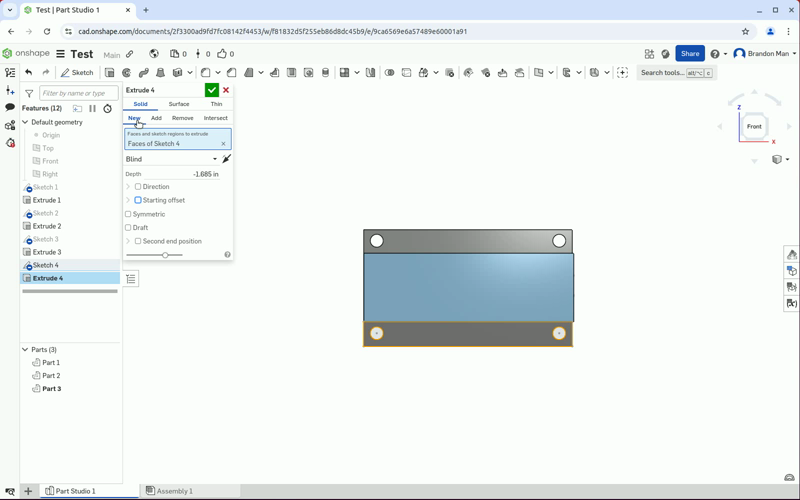
key(tab, 2)
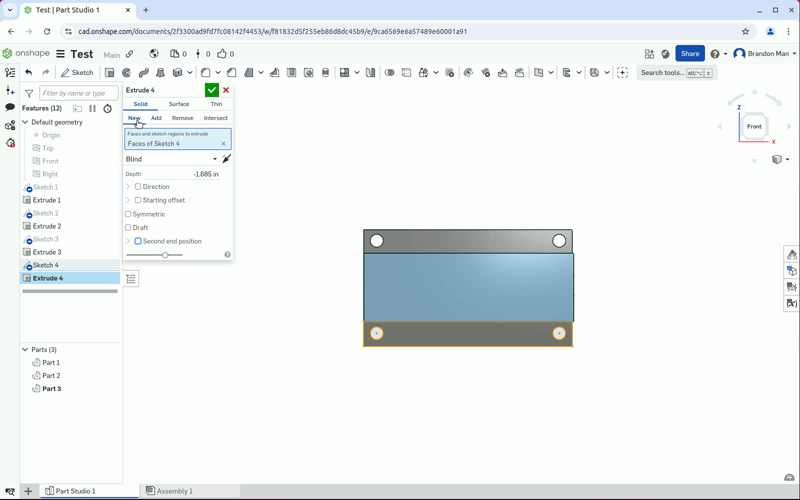
key(space)
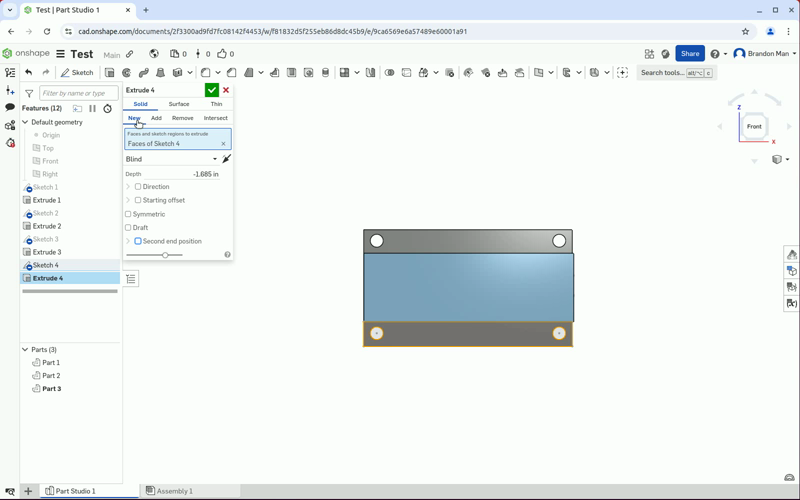
key(tab, 3)
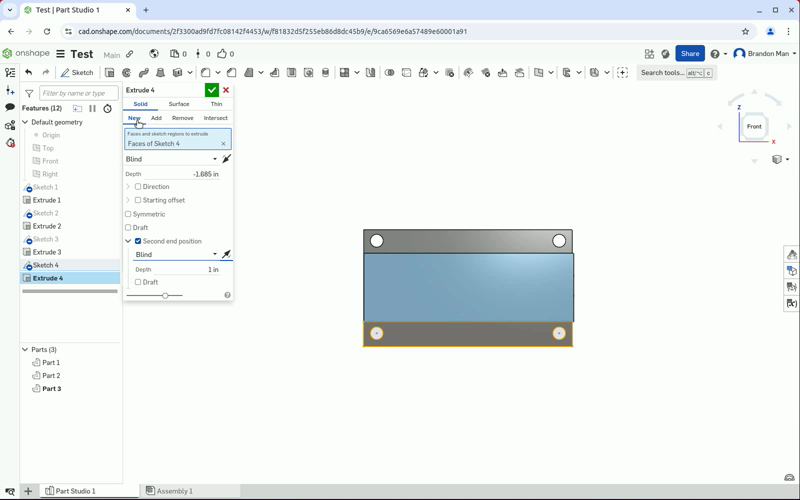
text(0.241)
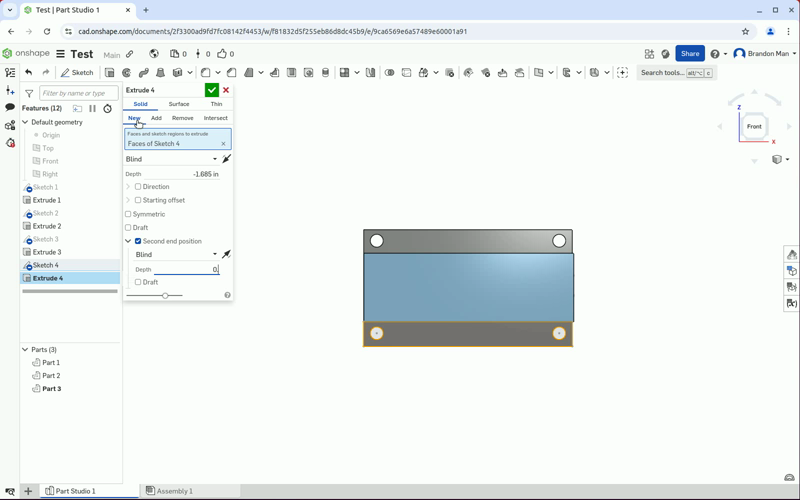
key(enter)
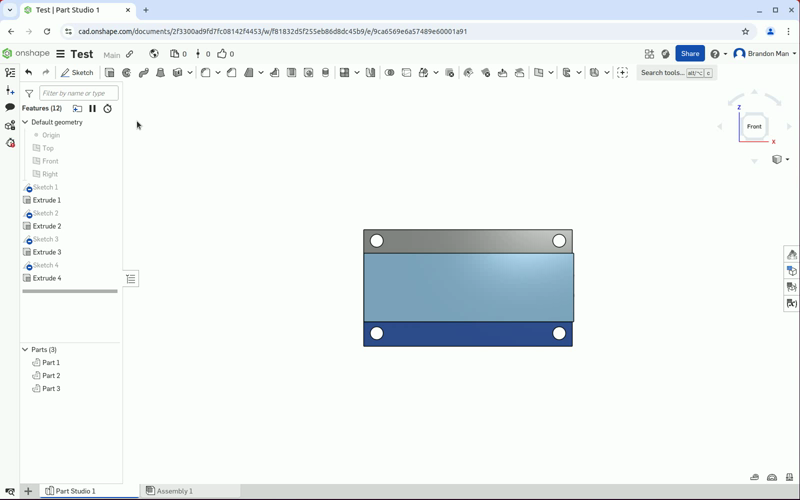
key(shift+h)
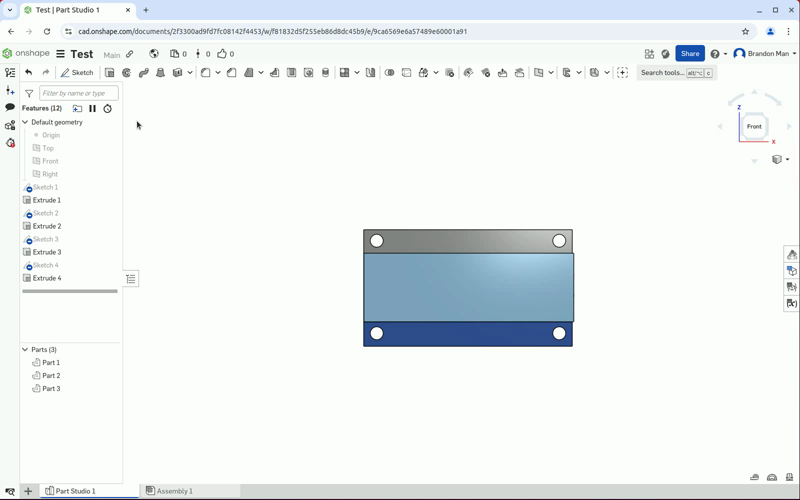
key(shift+h)
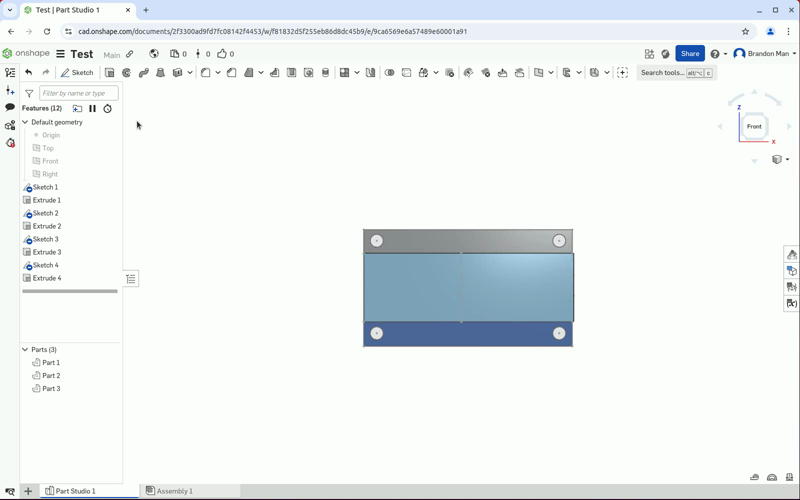
key(shift+7)
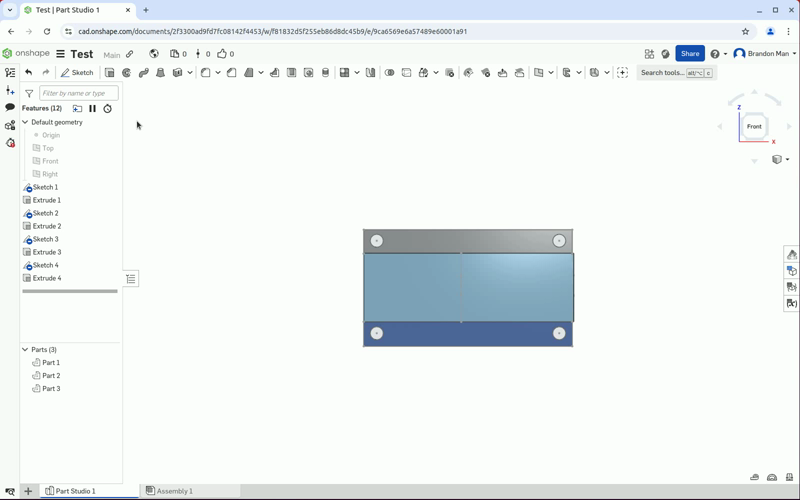
key(left, 2)
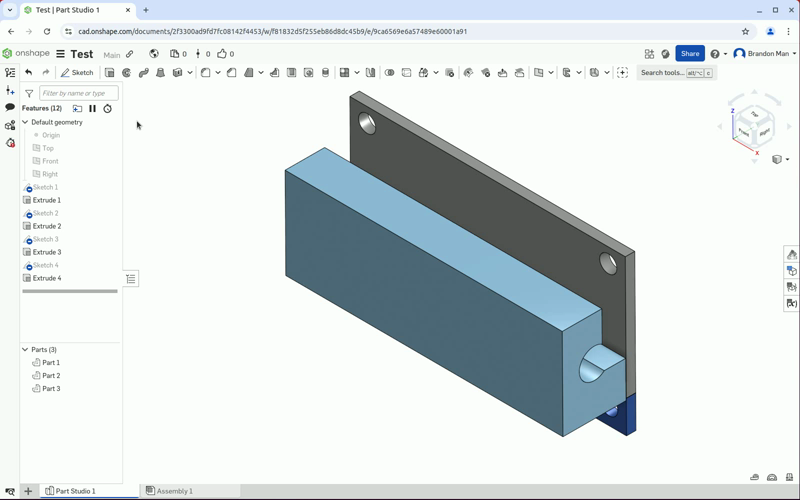
key(down, 2)
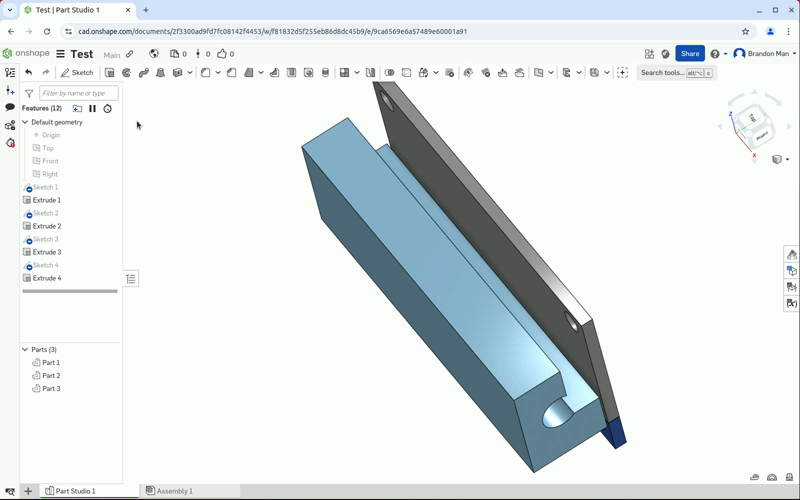
key(up, 2)
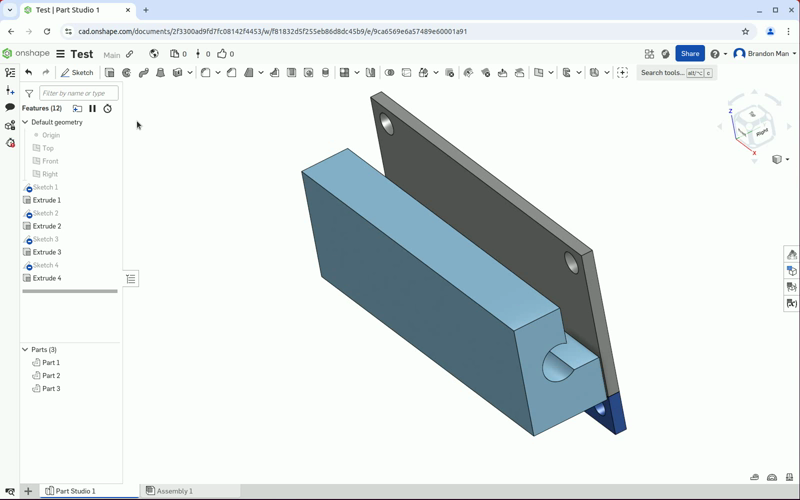
key(right, 2)
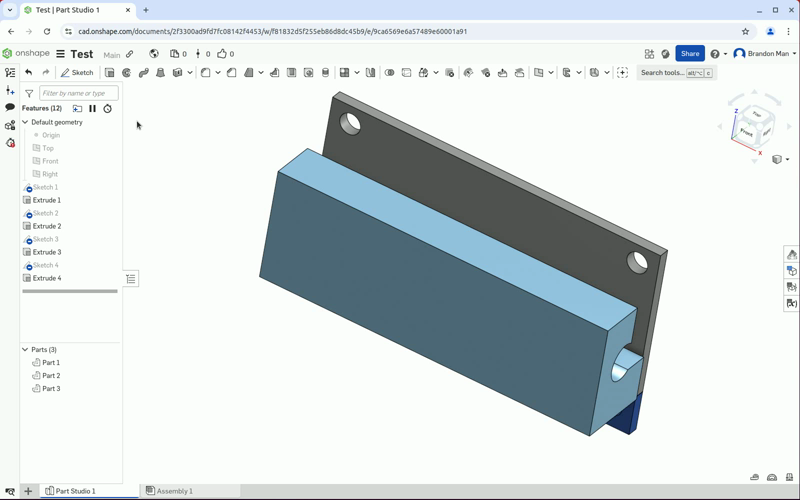
mouse_move(73, 189)
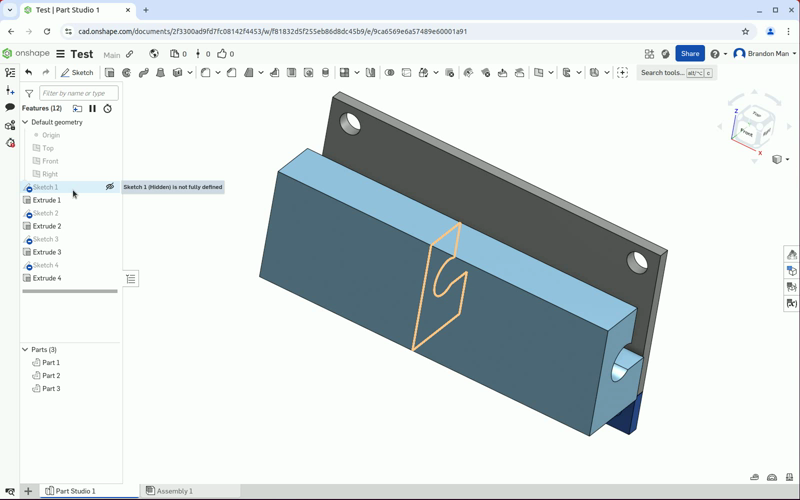
click(73, 189)